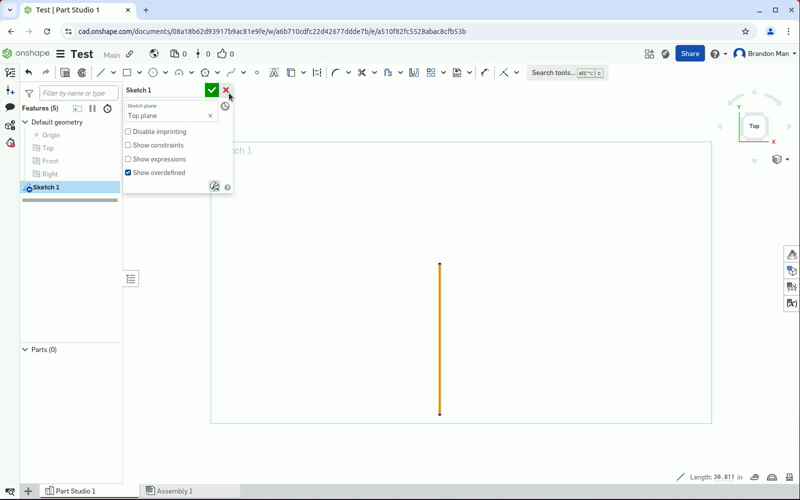
key(shift+h)
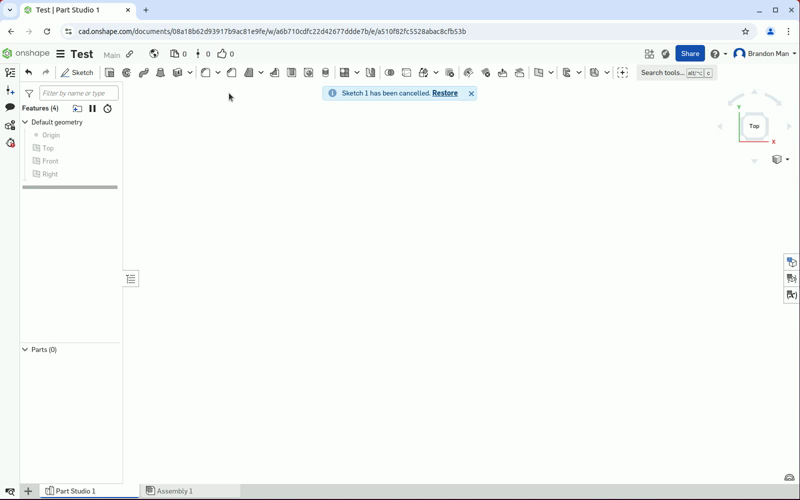
mouse_move(73, 352)
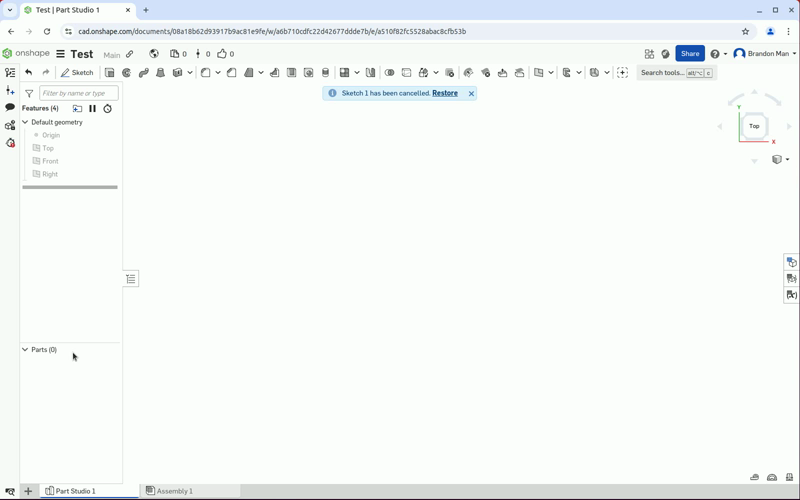
key(y)
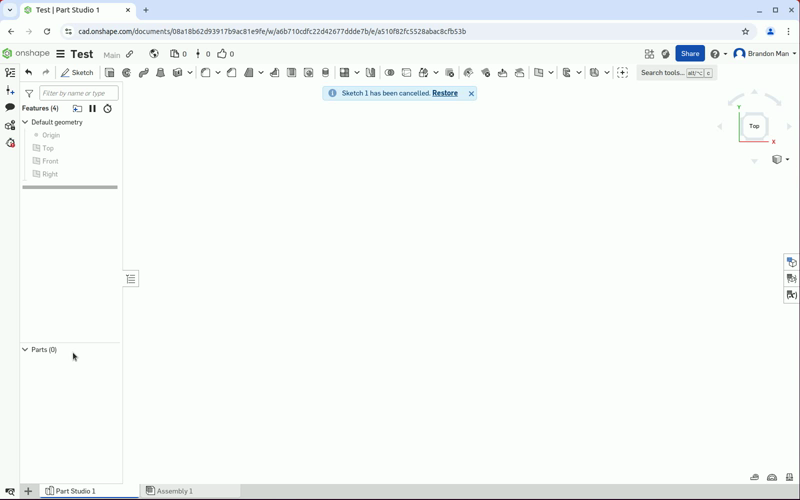
key(shift+p)
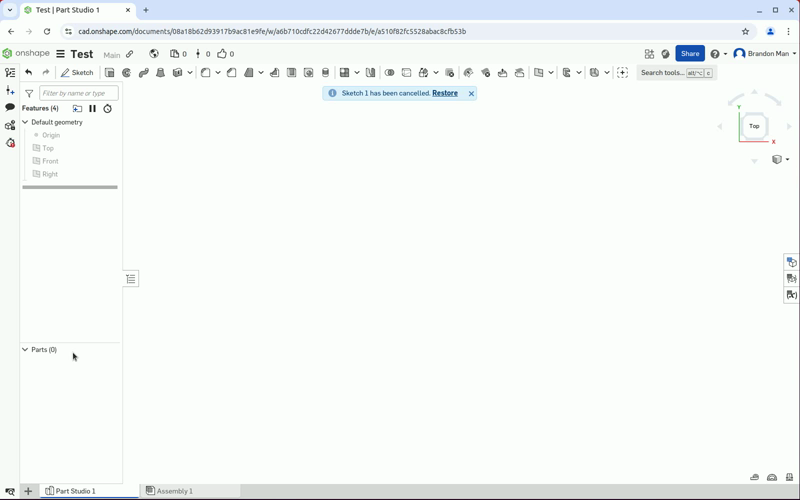
key(space)
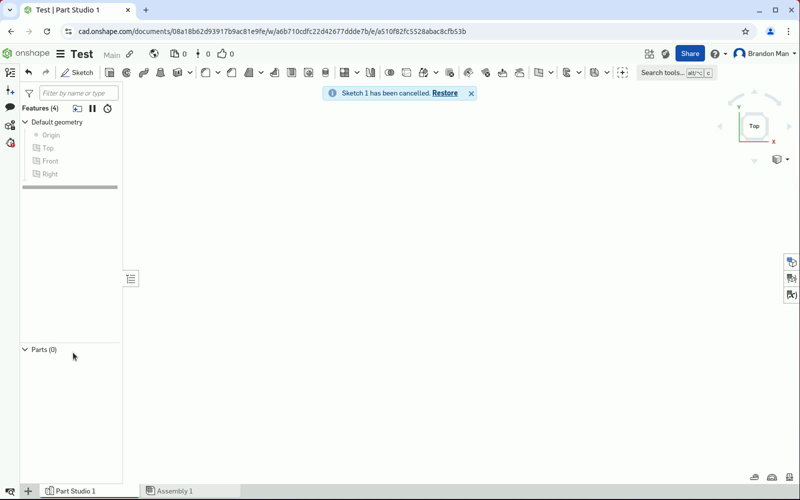
key_down(shift)
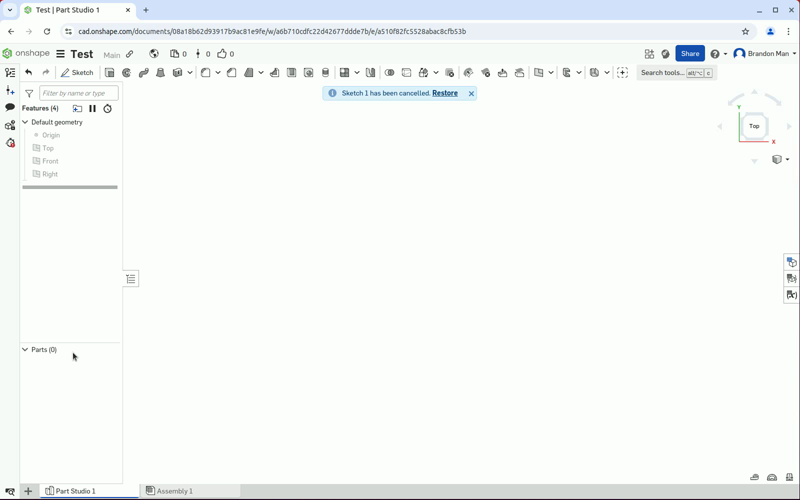
key(up)
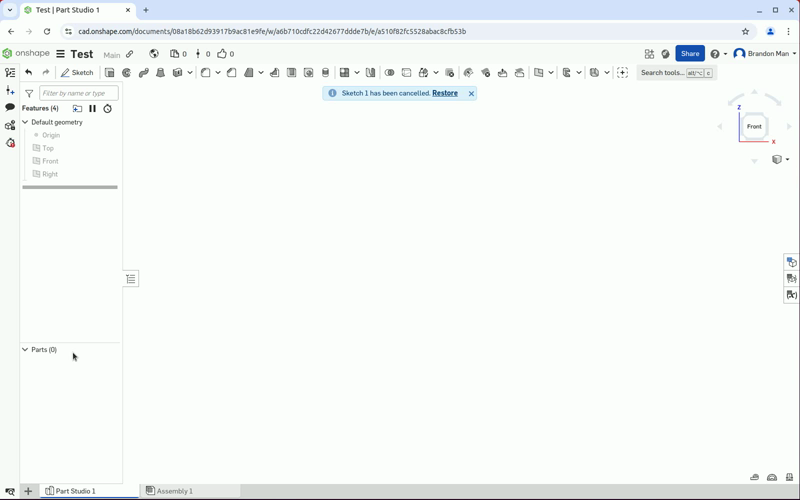
key_up(shift)
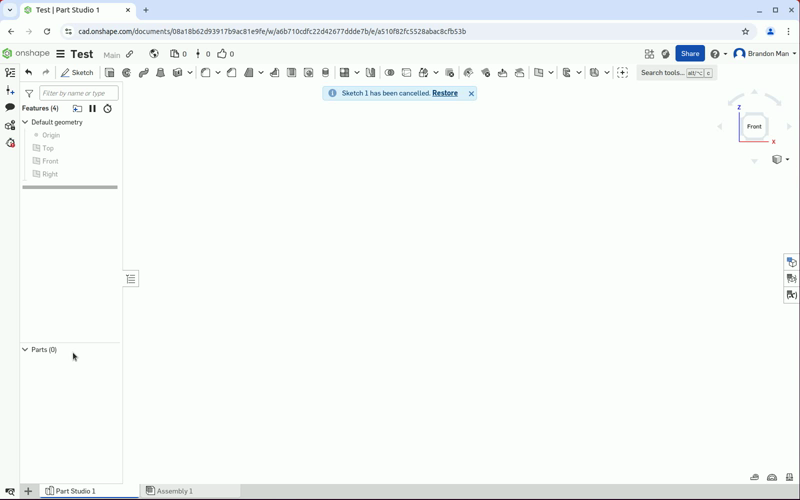
mouse_move(73, 352)
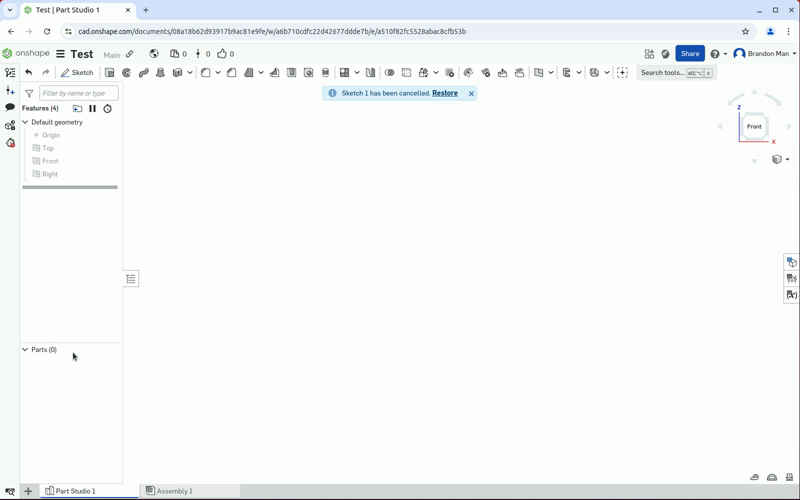
key(shift+y)
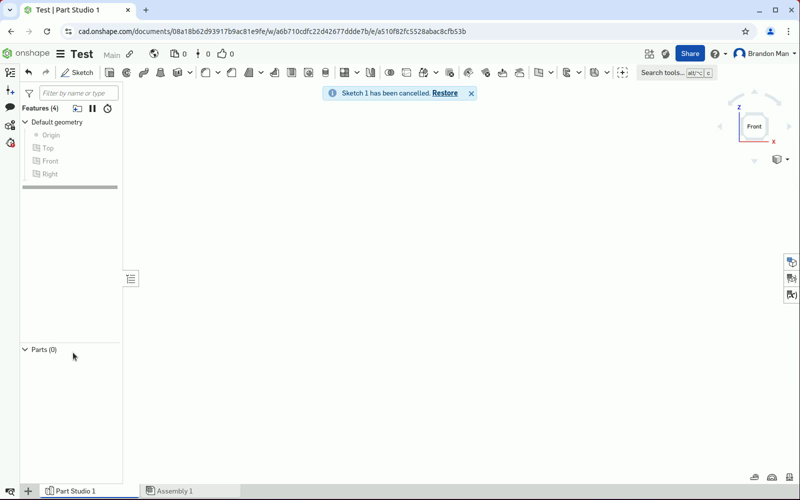
mouse_move(541, 75)
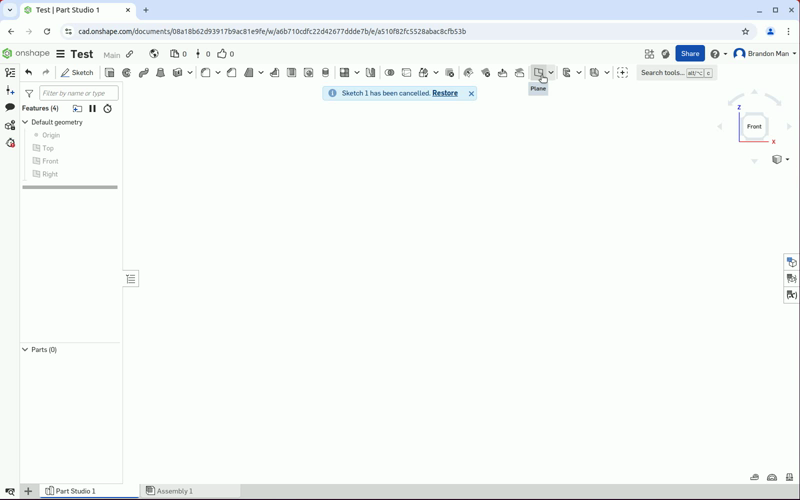
click(541, 75)
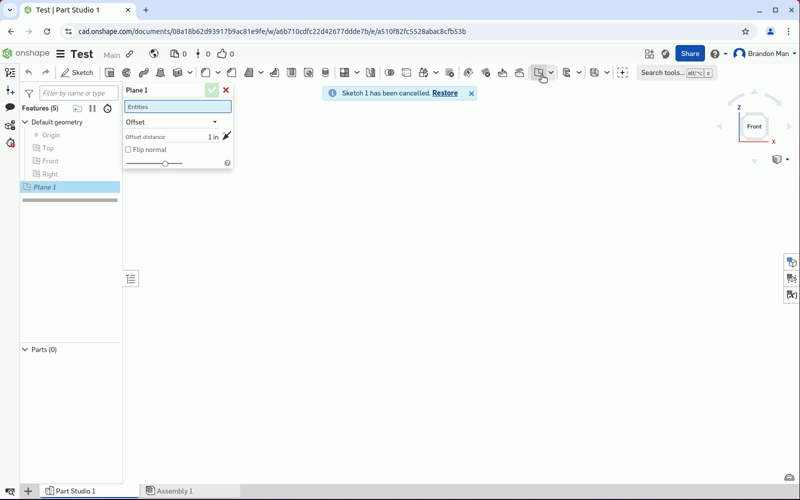
mouse_move(73, 163)
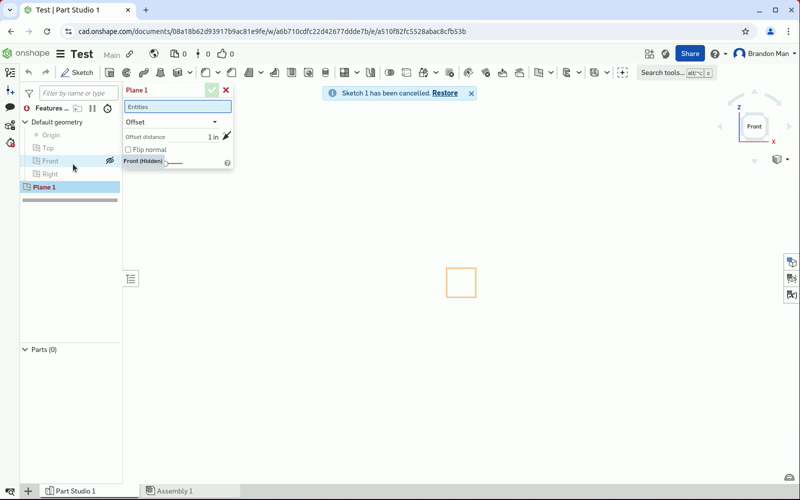
click(73, 163)
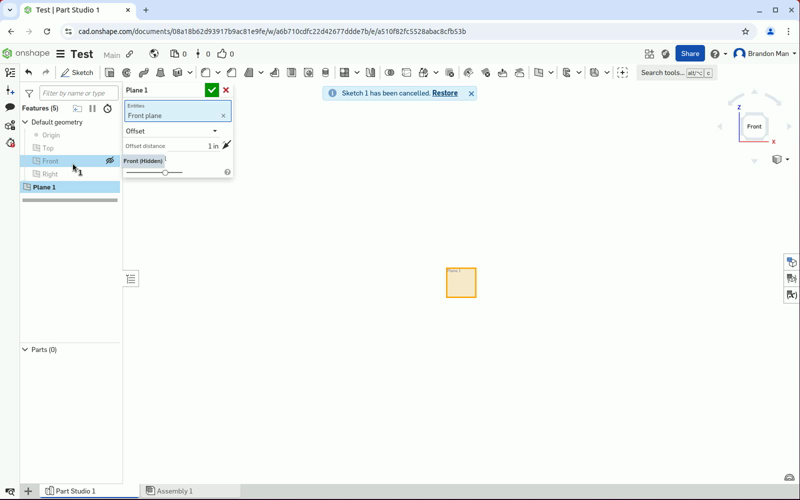
key(tab, 2)
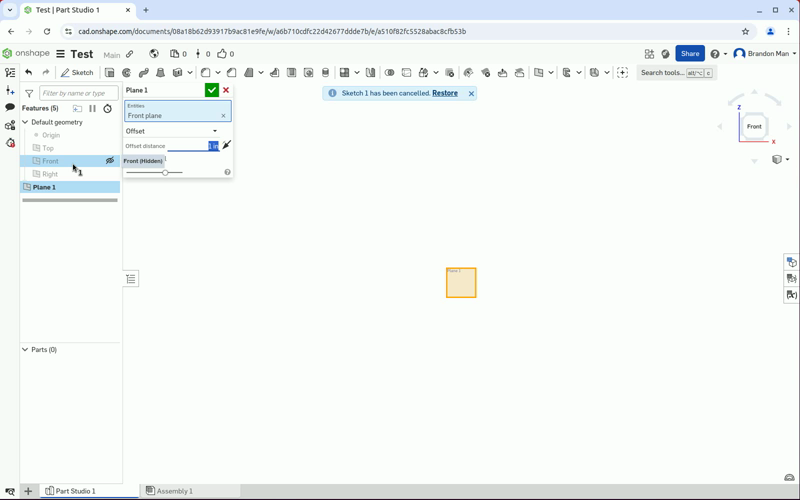
text(0.709)
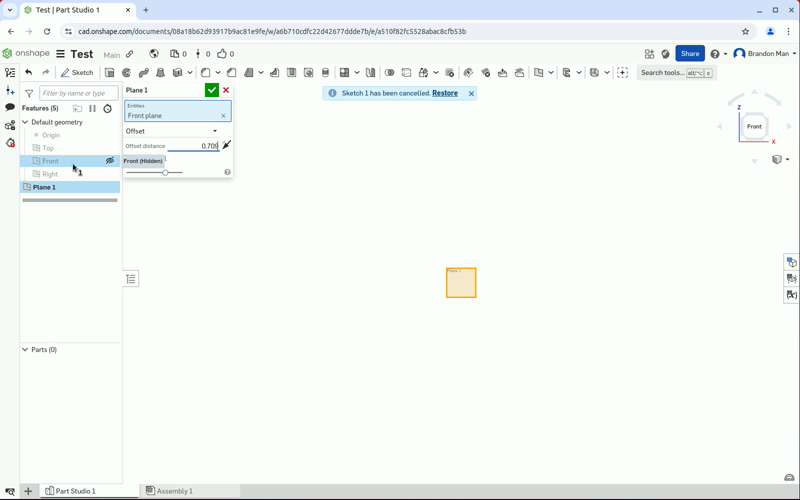
key(enter, 2)
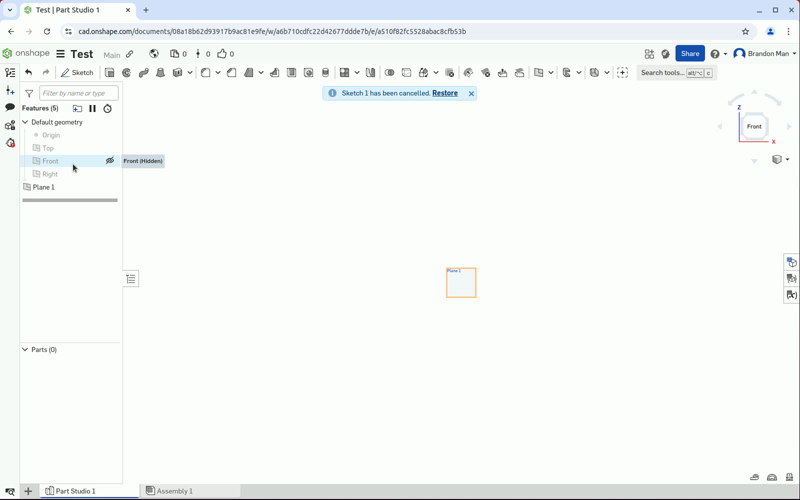
key(shift+s)
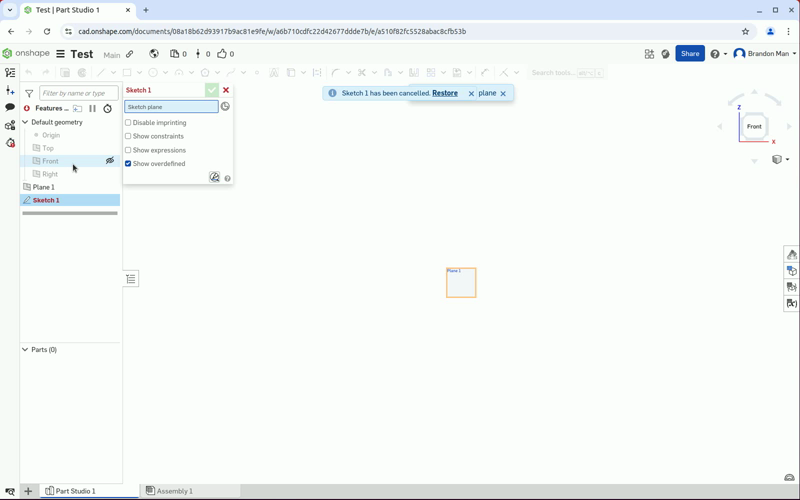
mouse_move(73, 189)
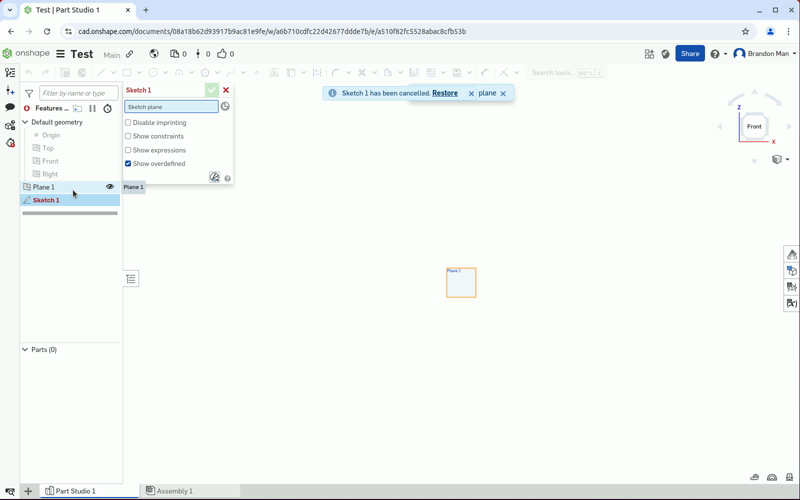
click(73, 189)
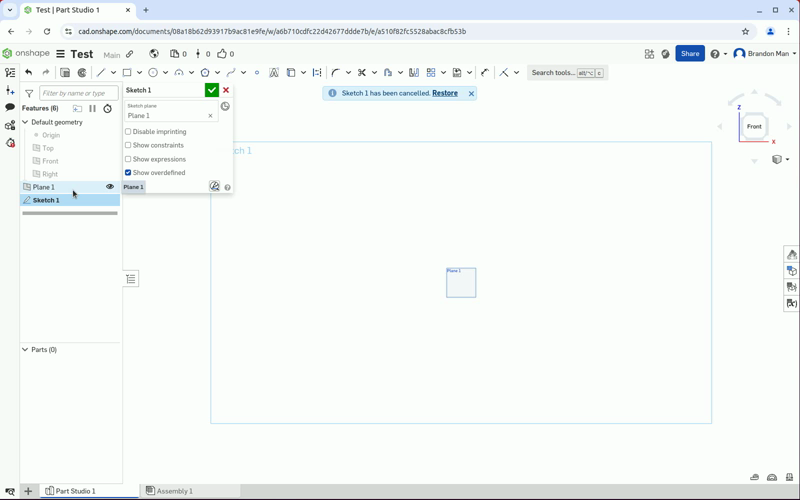
mouse_move(73, 352)
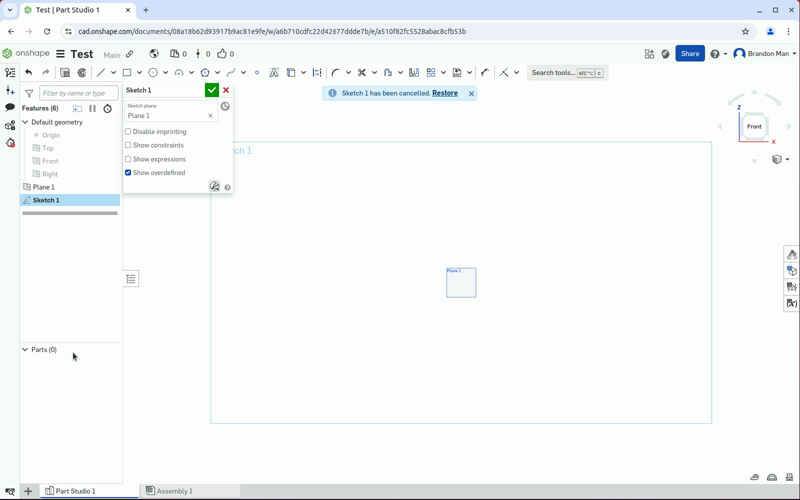
key(y)
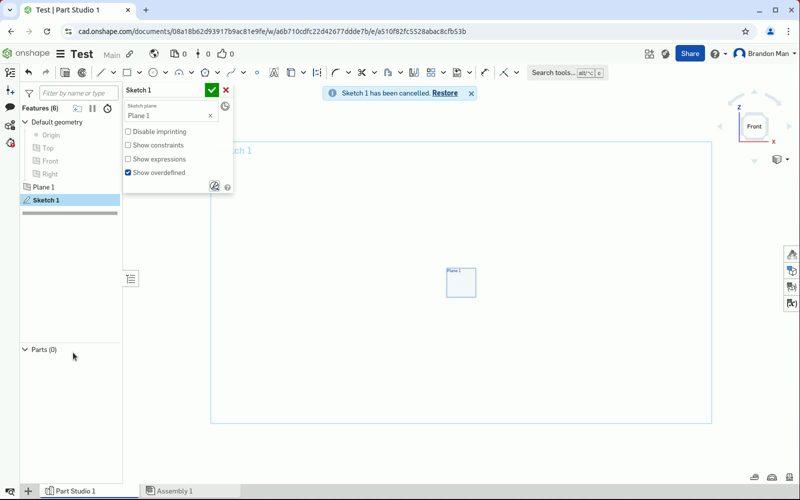
key(l)
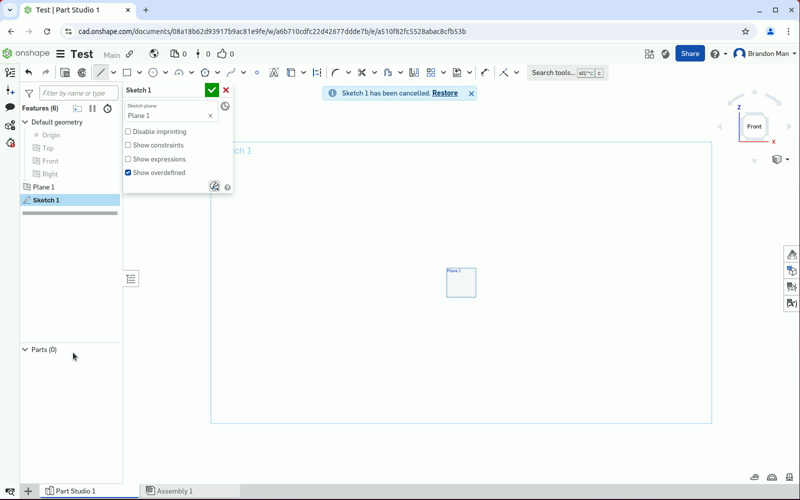
key_down(shift)
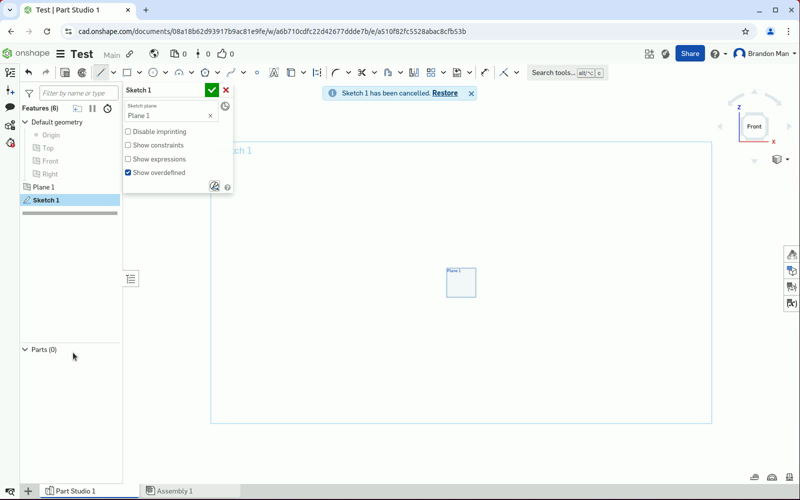
mouse_move(392, 210)
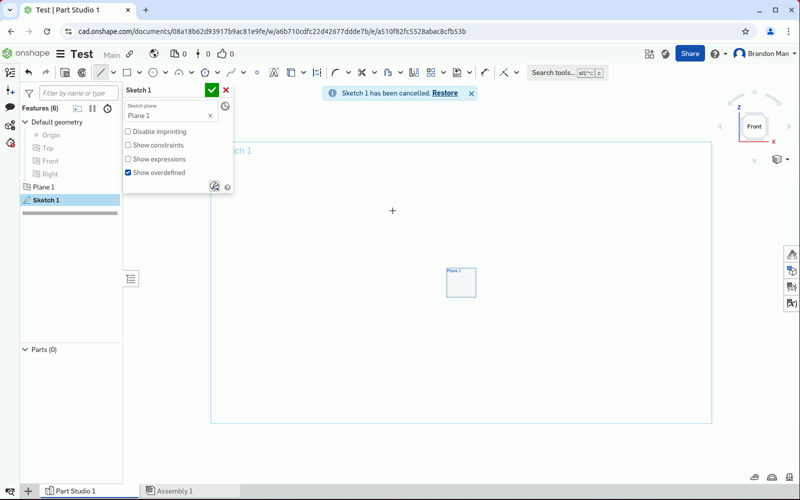
click(392, 210)
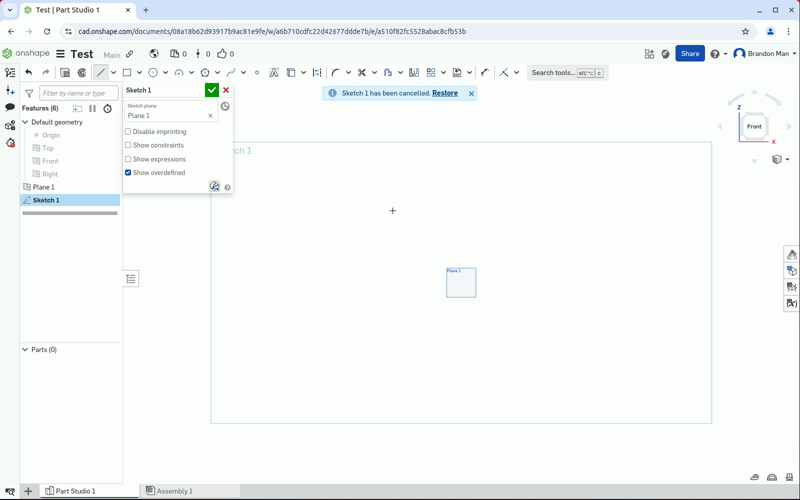
key_up(shift)
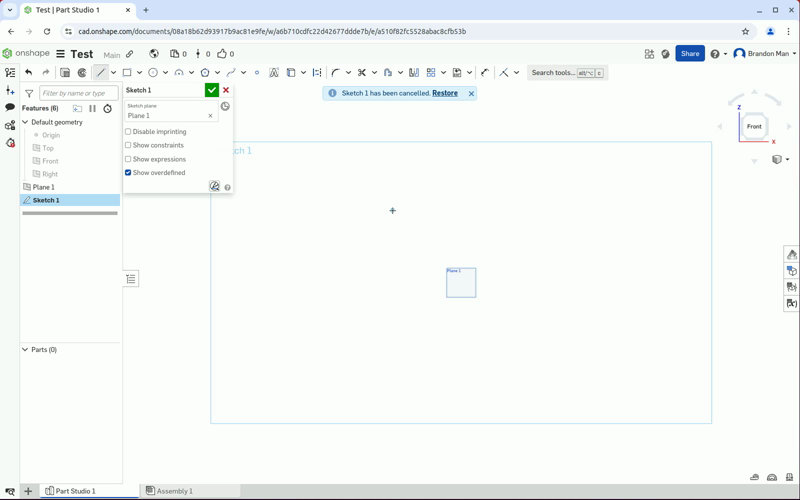
key_down(shift)
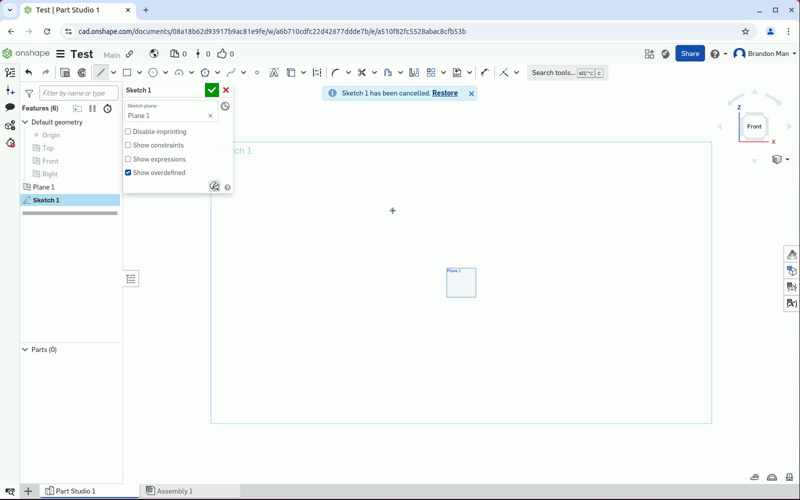
mouse_move(422, 210)
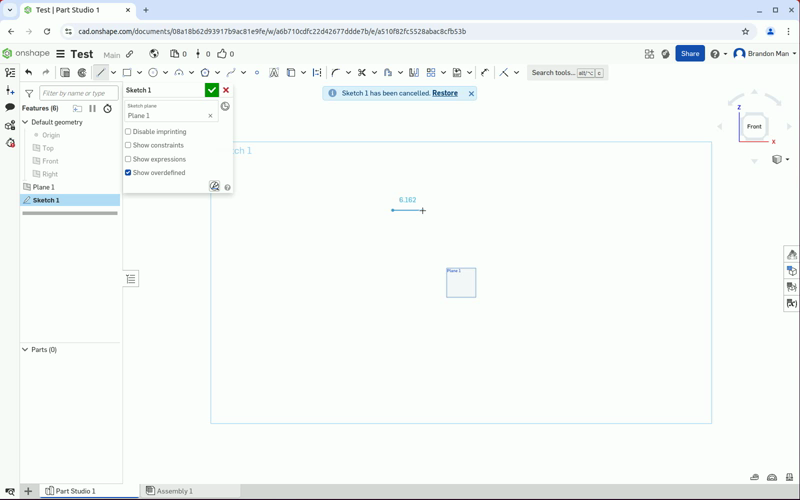
mouse_move(448, 210)
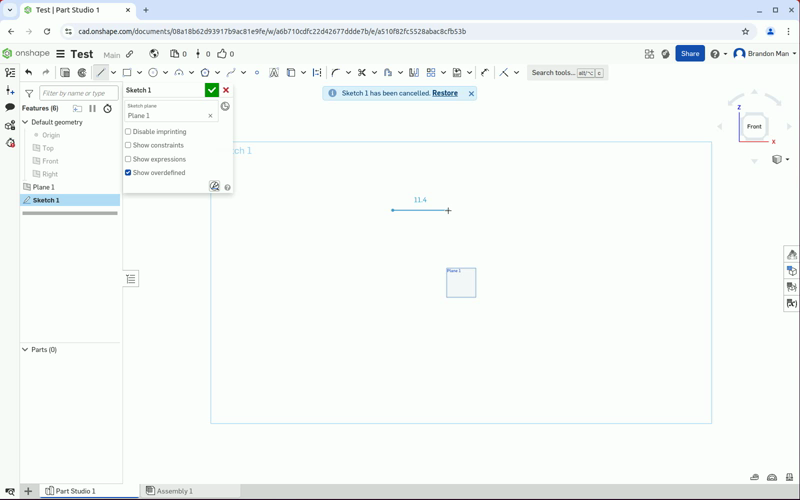
click(448, 210)
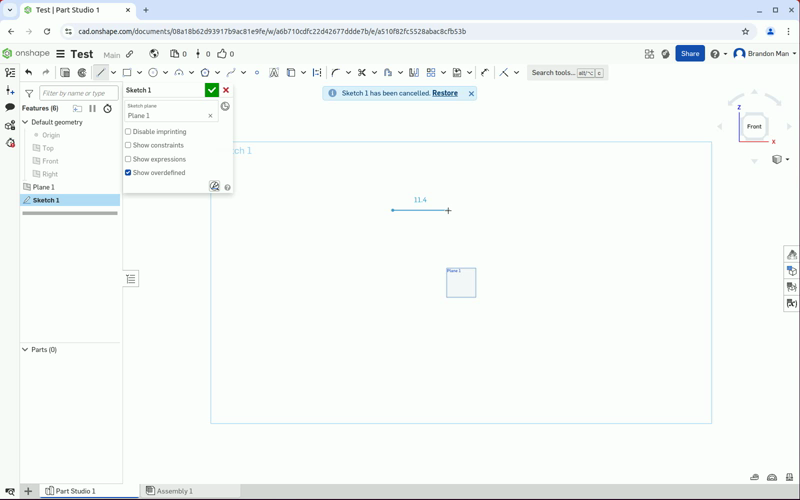
key_up(shift)
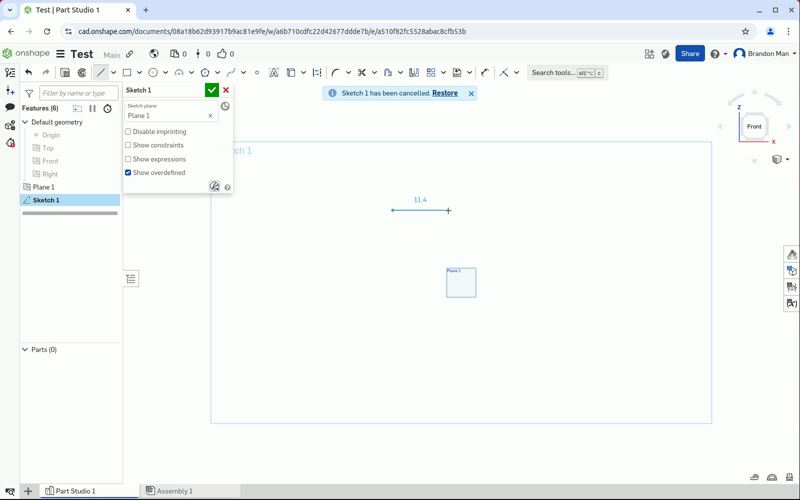
key_down(shift)
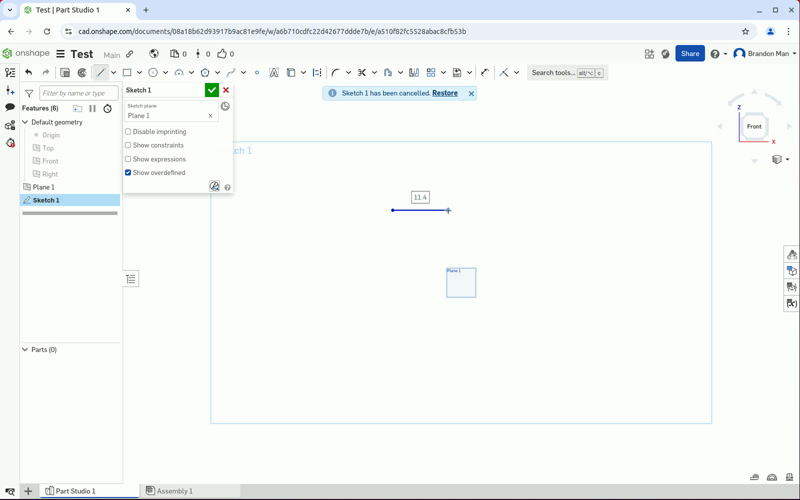
mouse_move(478, 210)
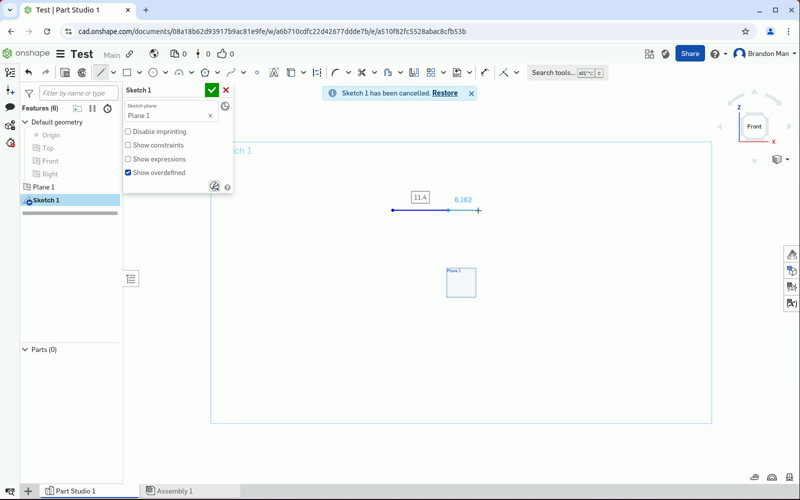
mouse_move(461, 199)
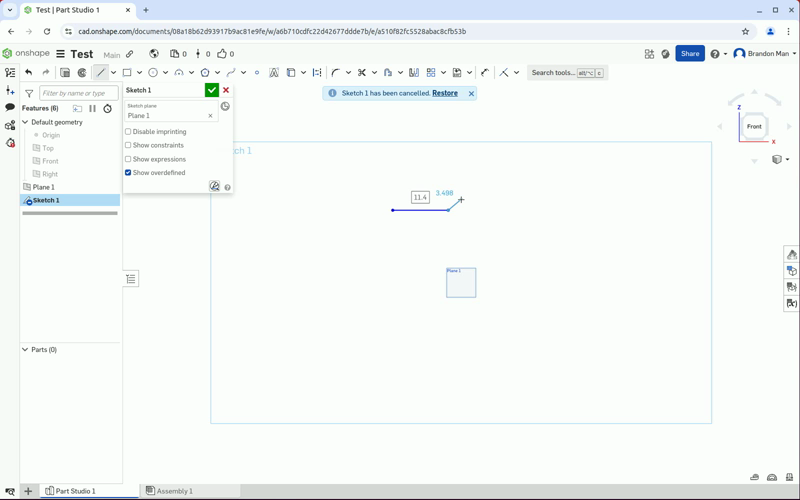
click(461, 199)
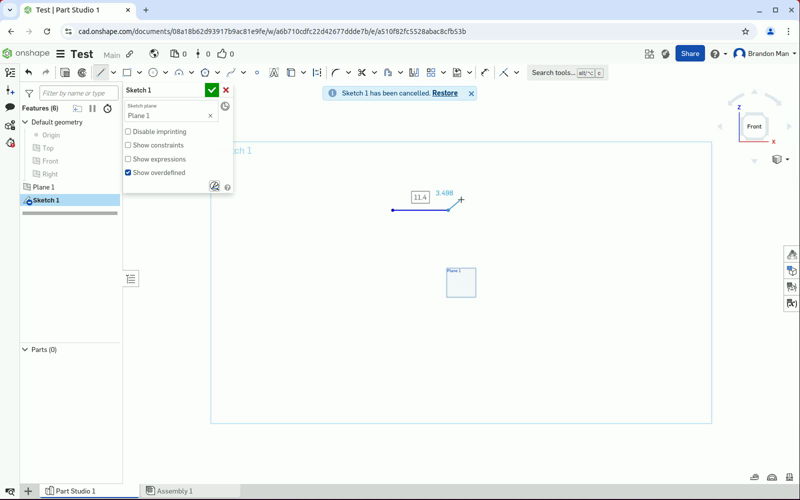
key_up(shift)
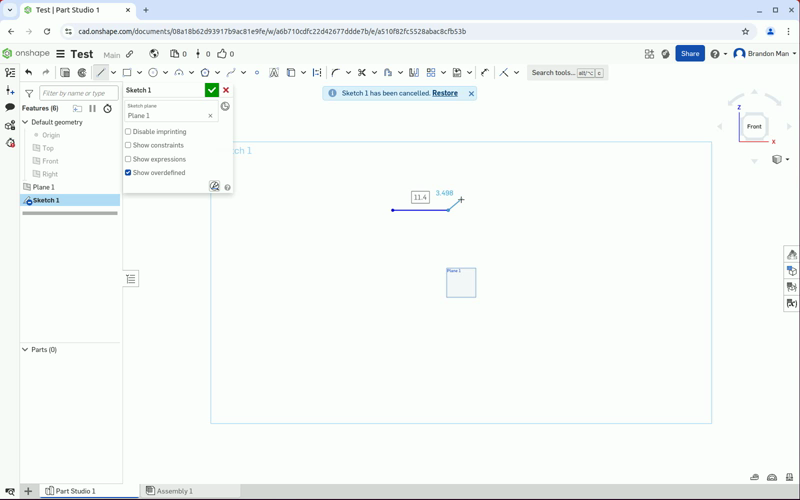
key_down(shift)
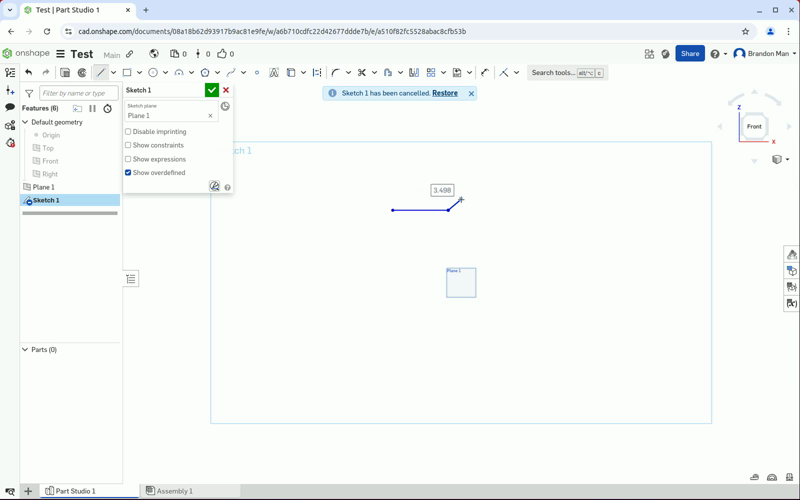
mouse_move(491, 199)
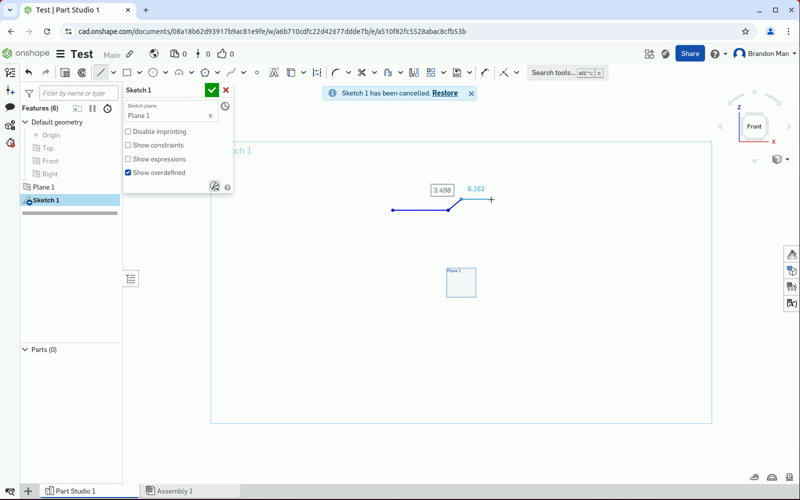
mouse_move(461, 210)
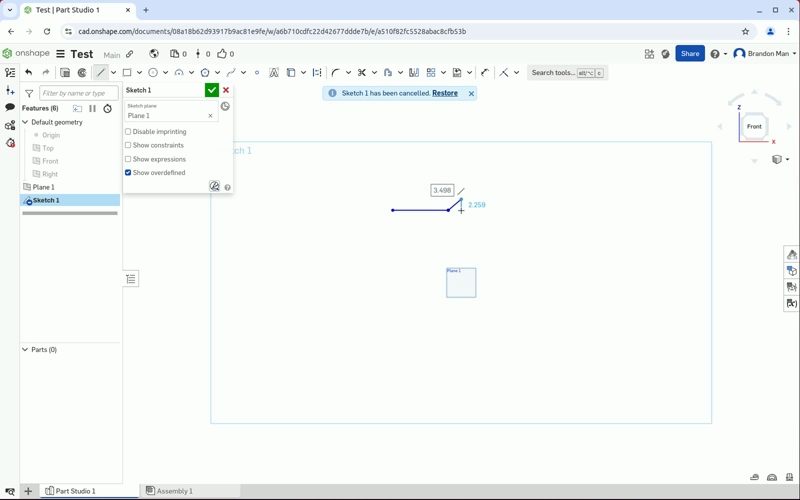
click(461, 210)
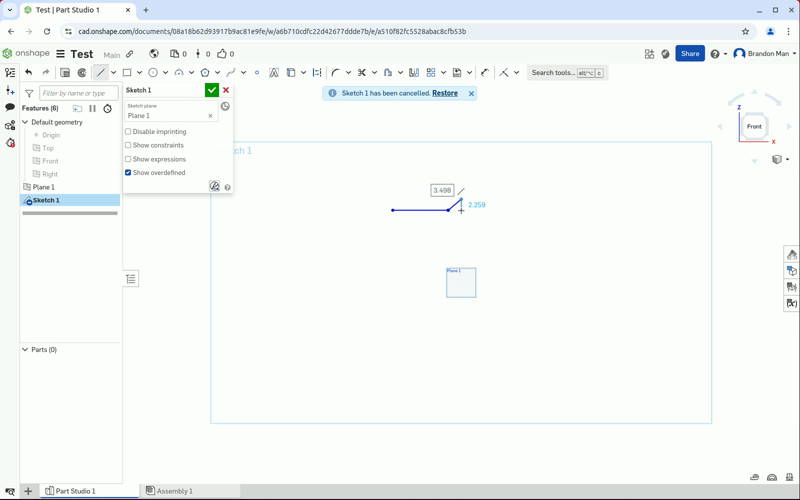
key_up(shift)
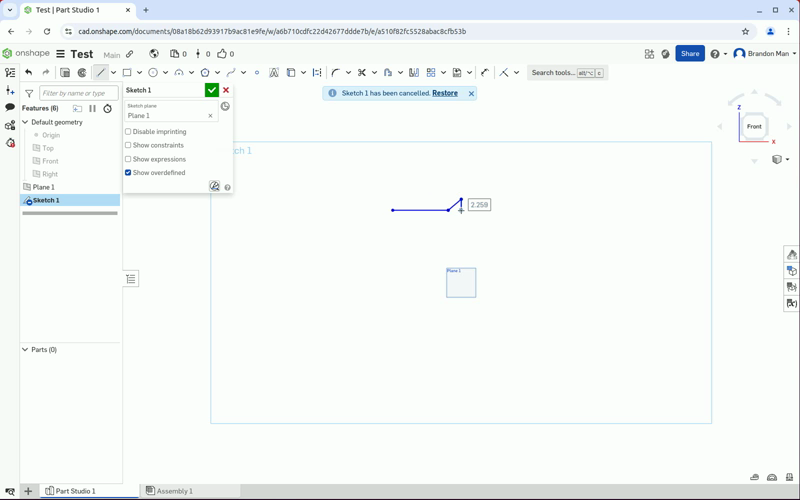
key_down(shift)
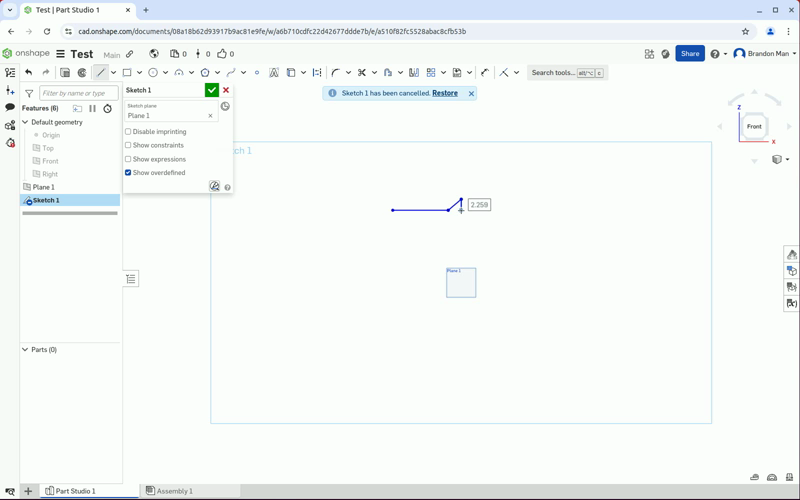
mouse_move(491, 210)
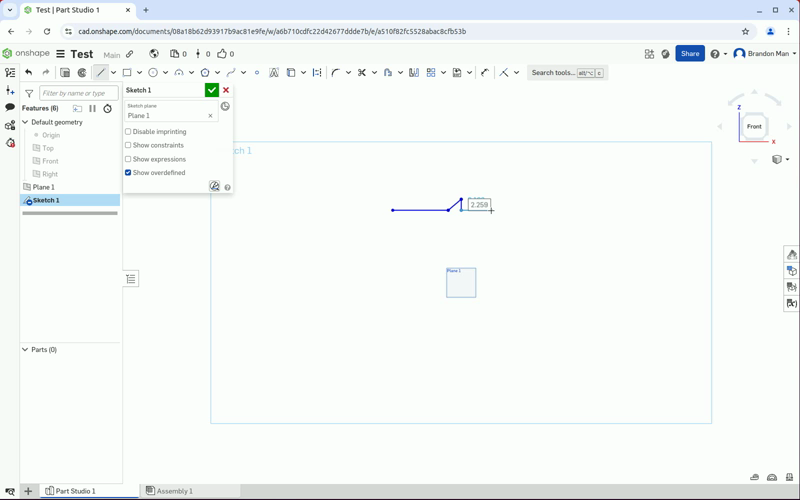
mouse_move(499, 210)
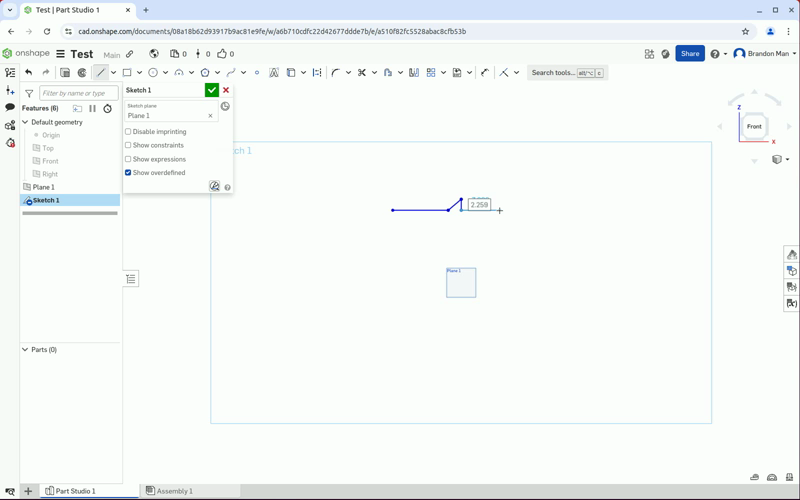
click(499, 210)
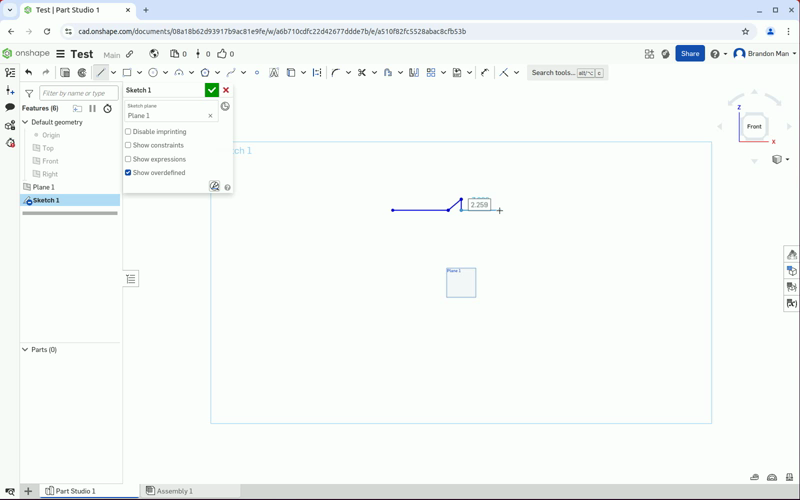
key_up(shift)
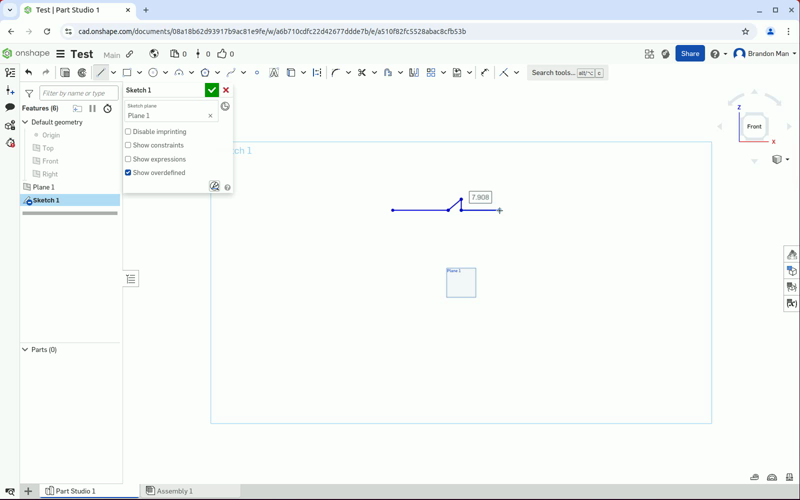
key_down(shift)
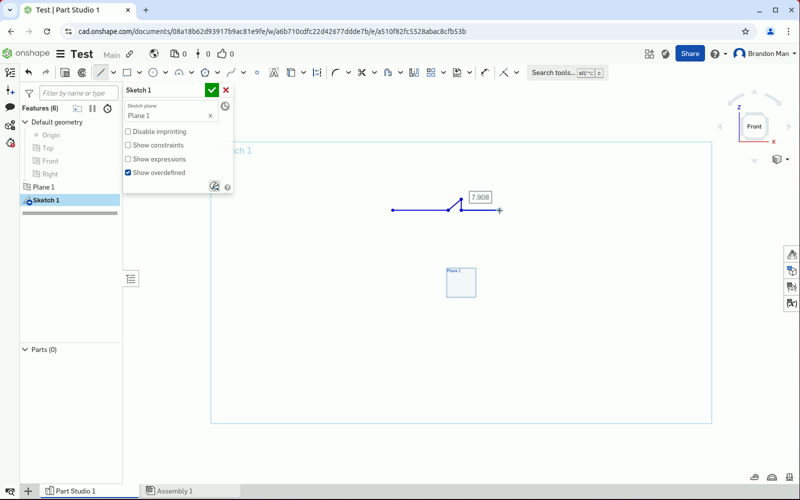
mouse_move(529, 210)
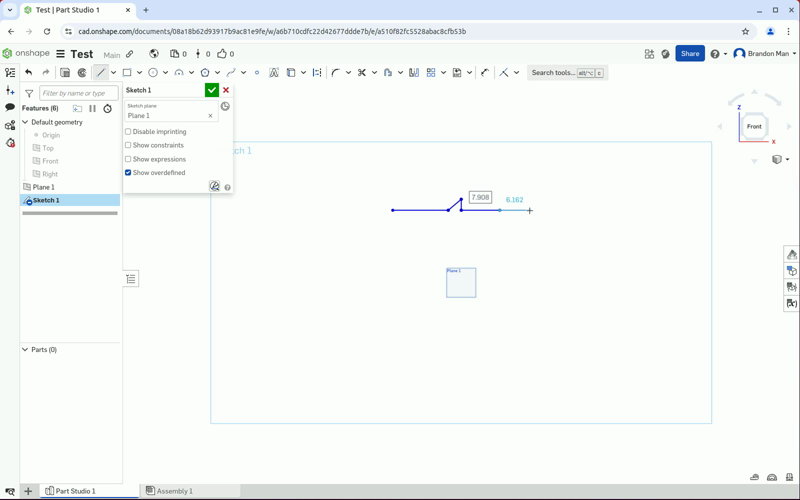
mouse_move(499, 199)
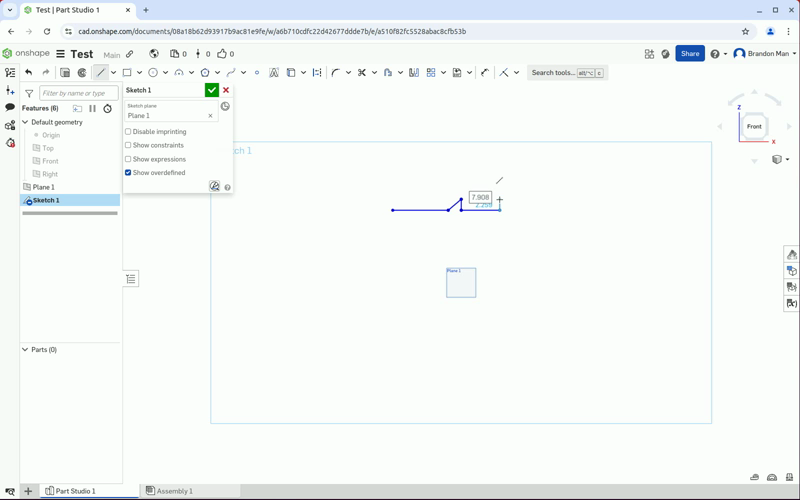
click(499, 199)
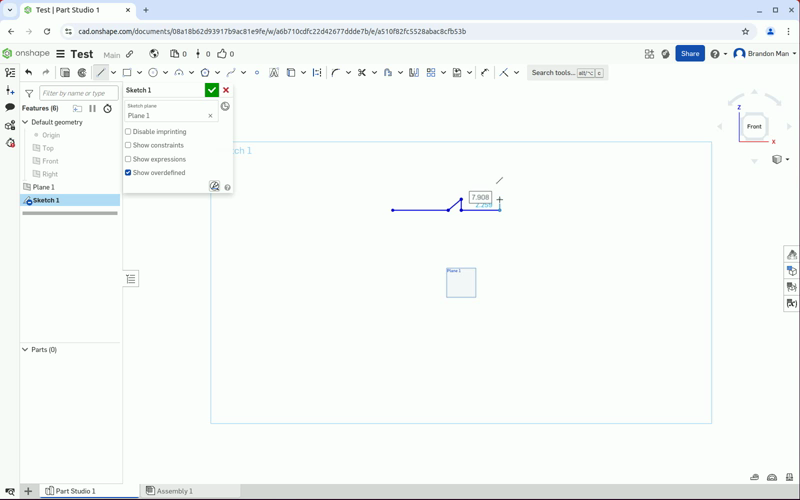
key_up(shift)
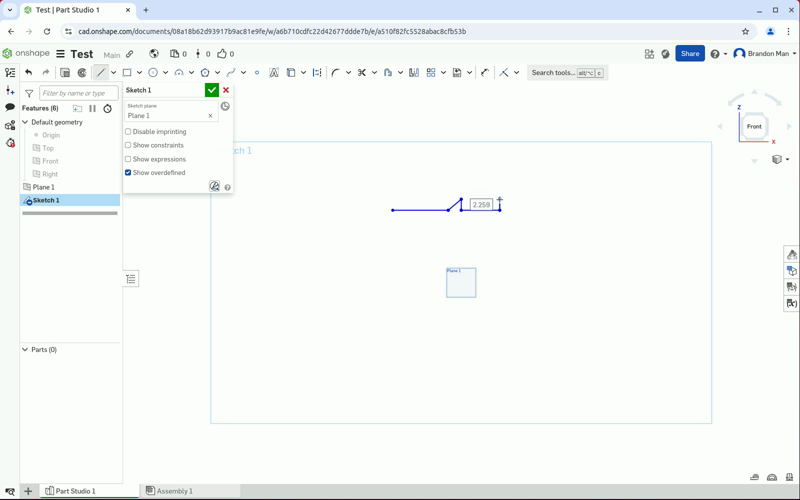
key_down(shift)
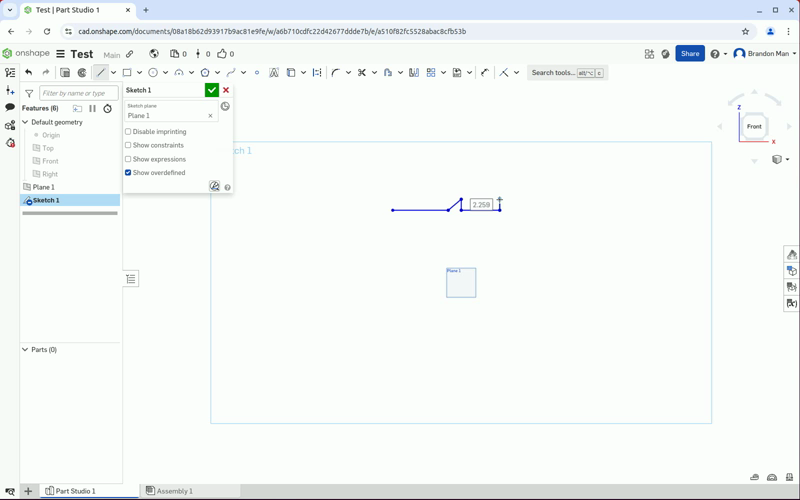
mouse_move(529, 199)
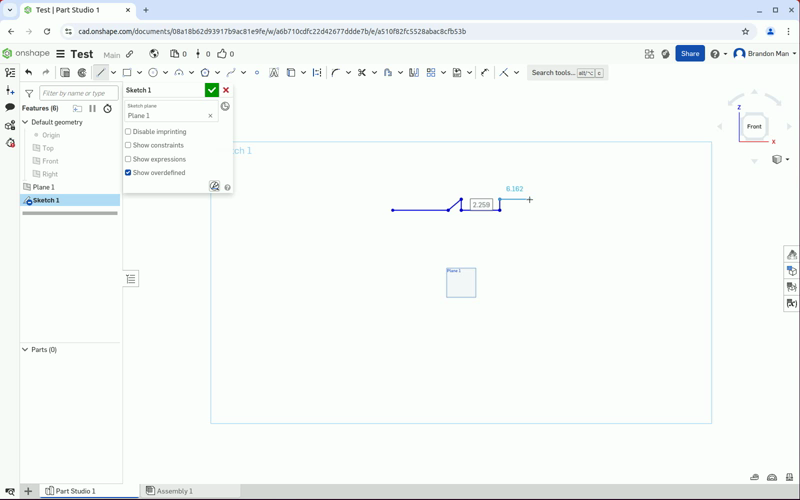
mouse_move(512, 210)
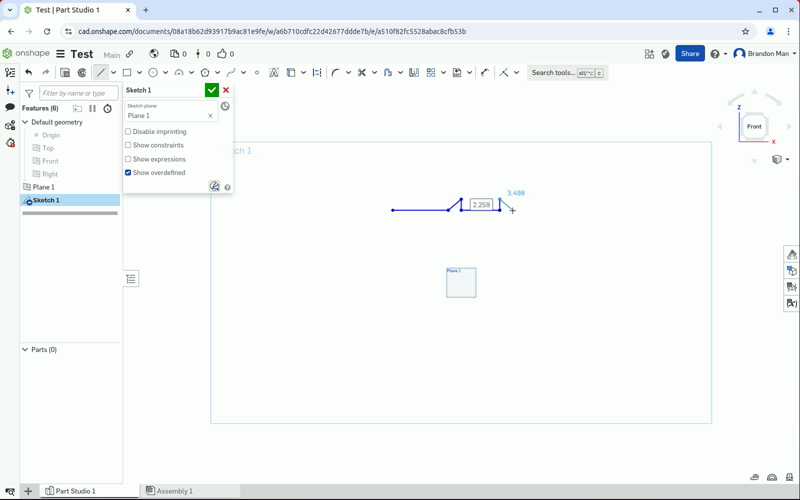
click(512, 210)
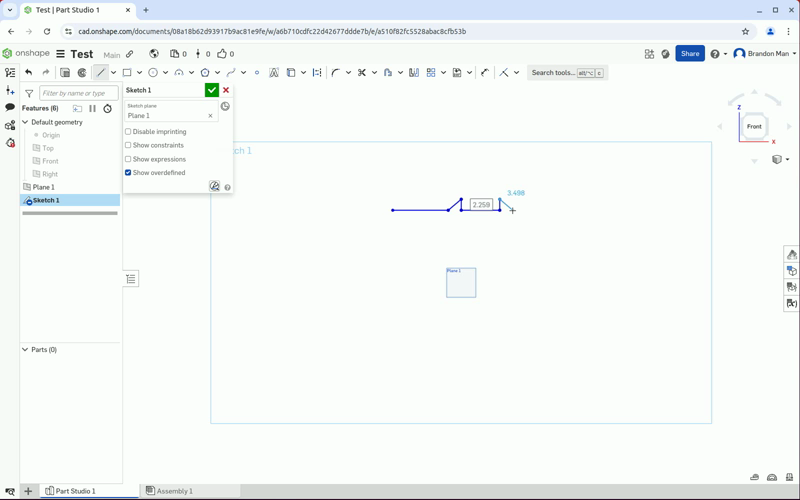
key_up(shift)
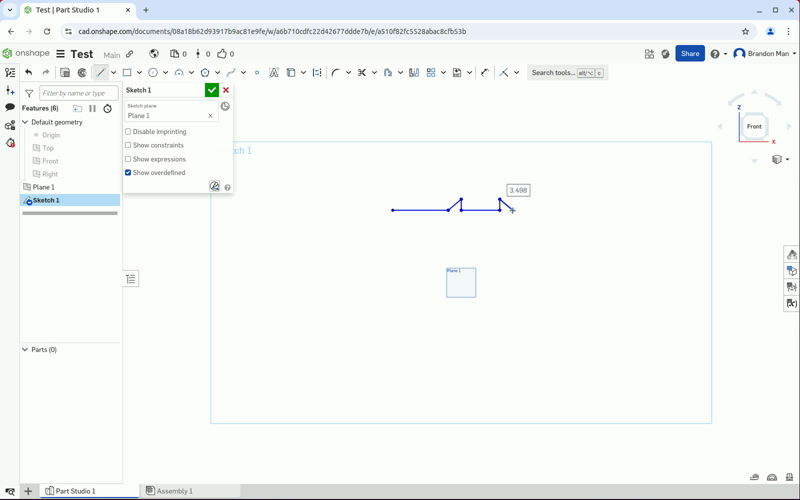
key_down(shift)
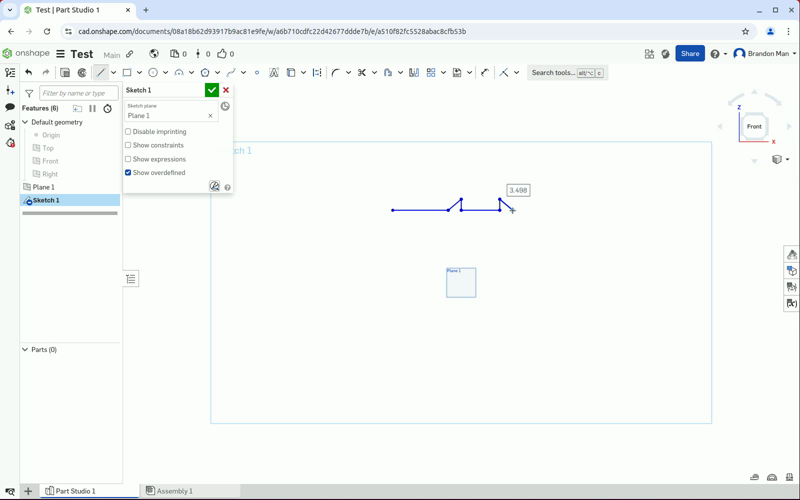
mouse_move(542, 210)
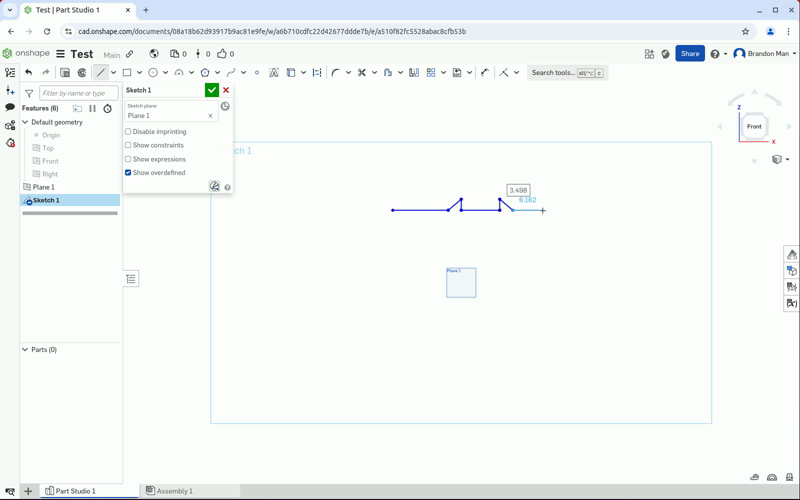
mouse_move(567, 210)
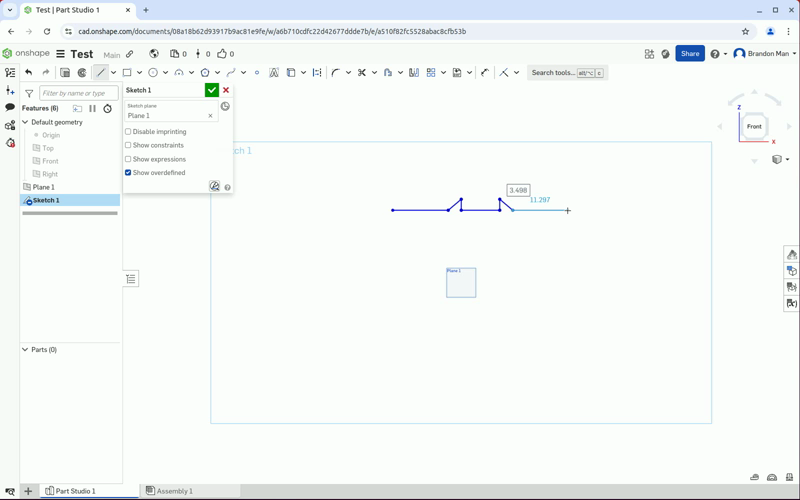
click(567, 210)
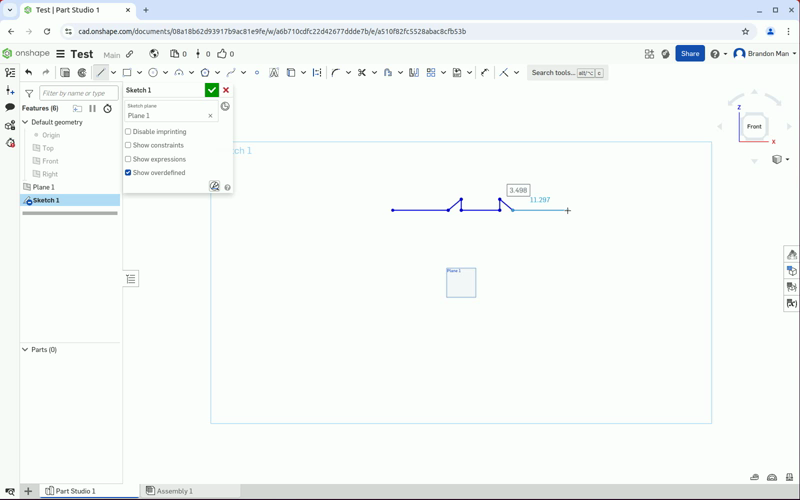
key_up(shift)
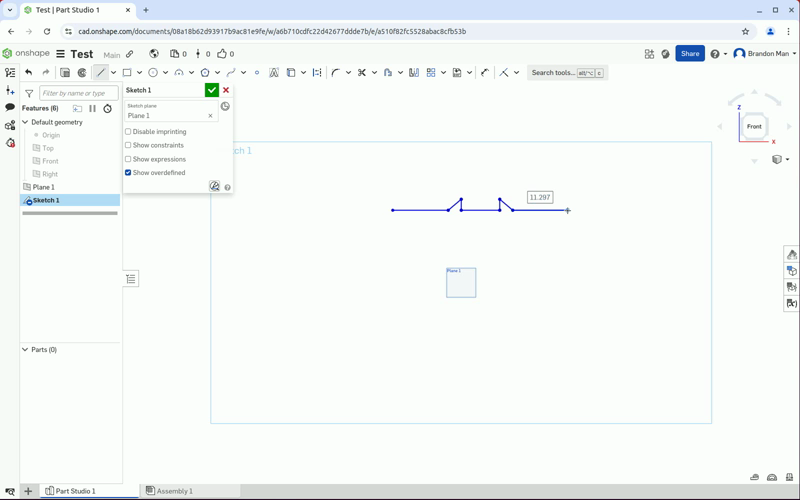
key_down(shift)
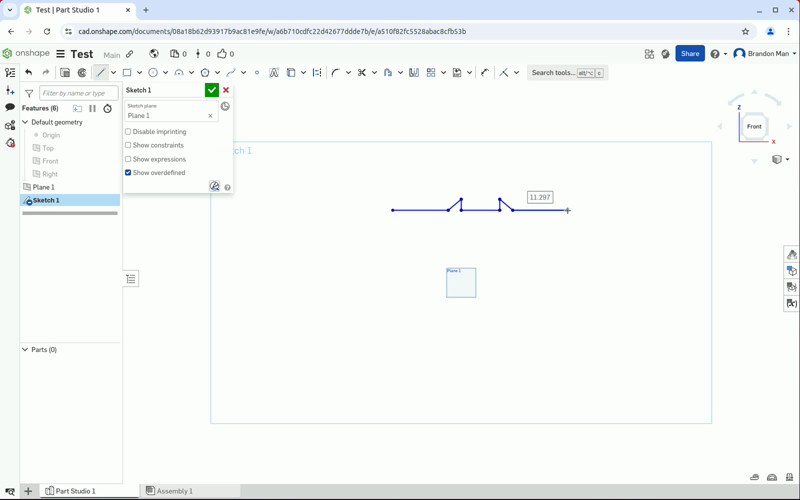
mouse_move(589, 210)
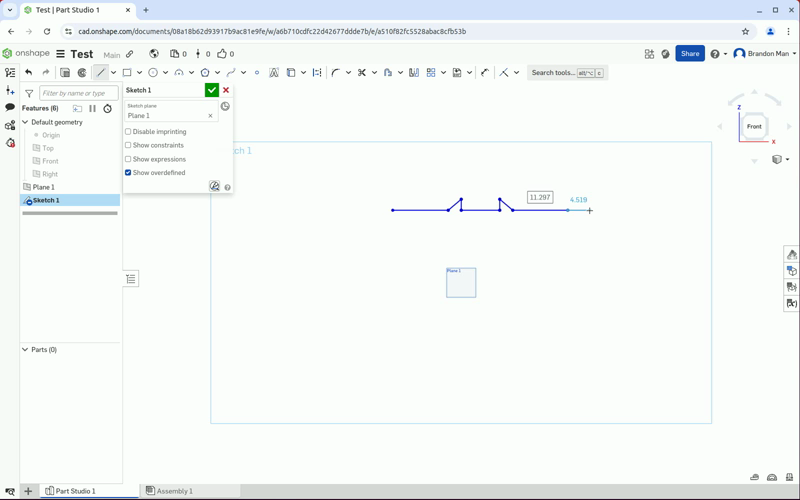
mouse_move(527, 169)
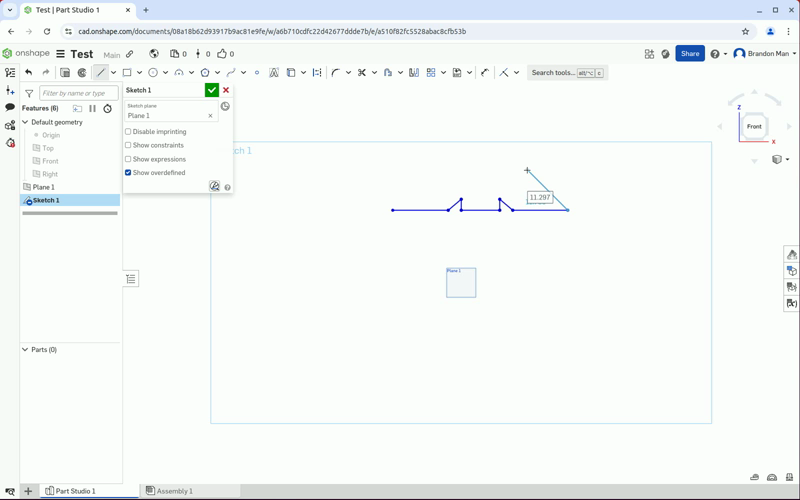
click(527, 169)
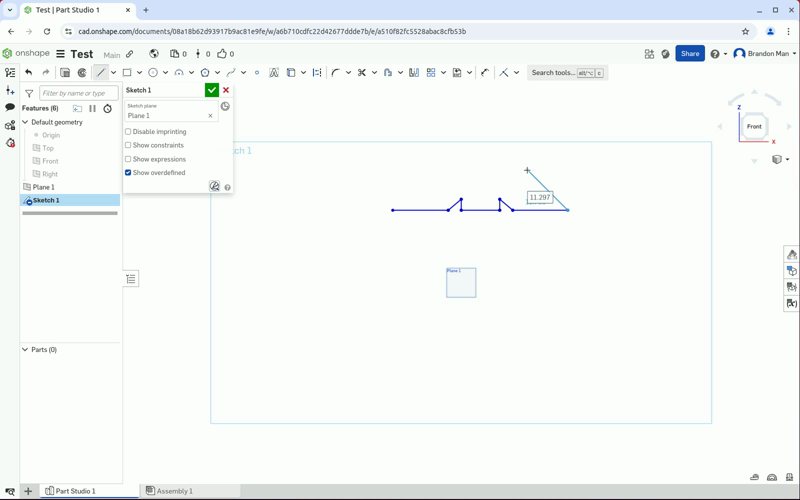
key_up(shift)
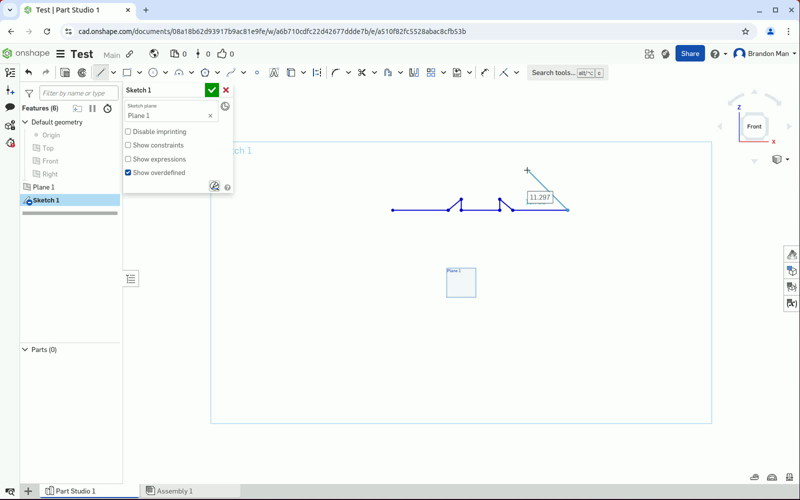
key_down(shift)
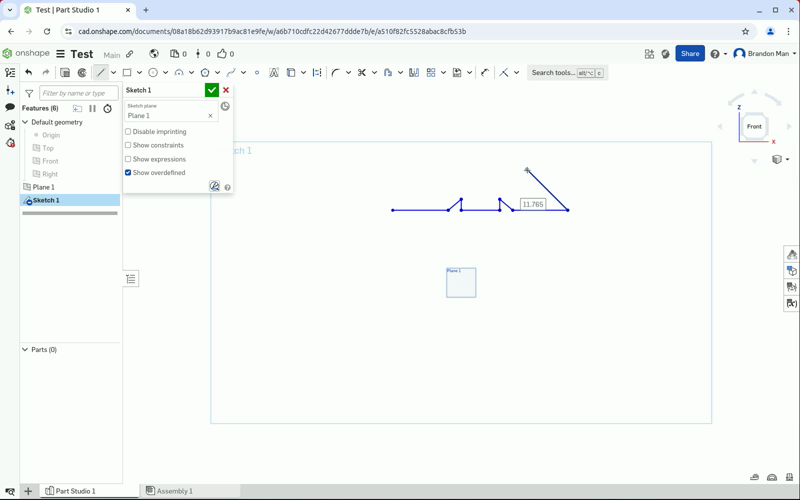
mouse_move(433, 169)
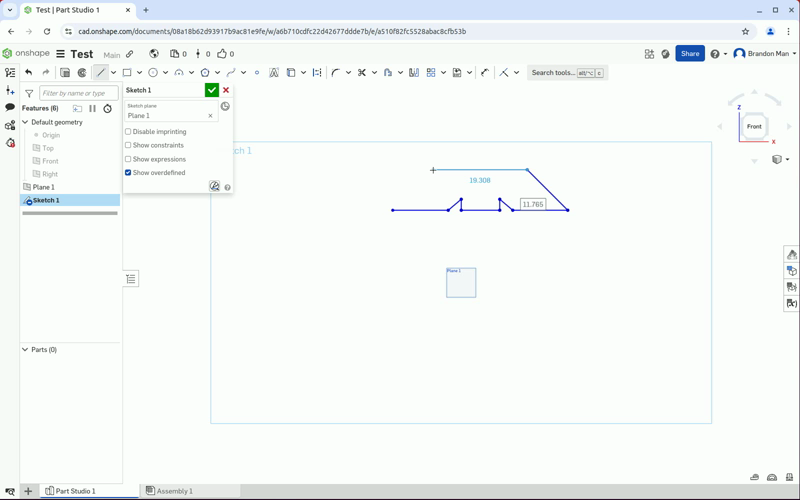
click(433, 169)
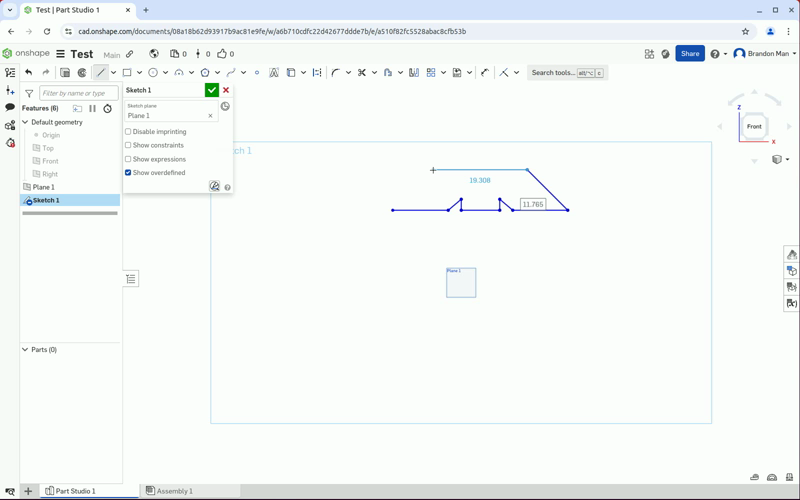
key_up(shift)
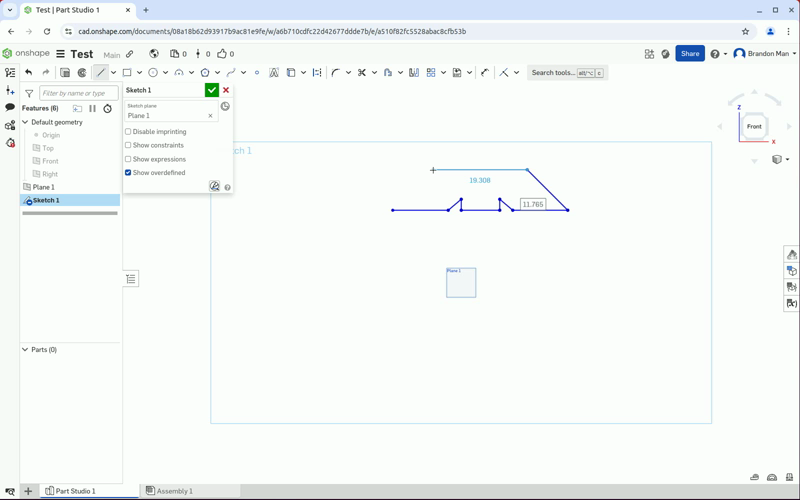
mouse_move(463, 169)
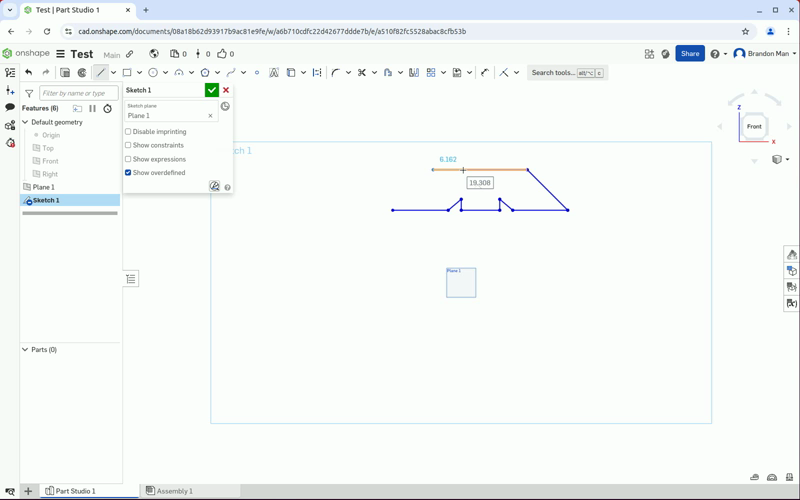
key_down(shift)
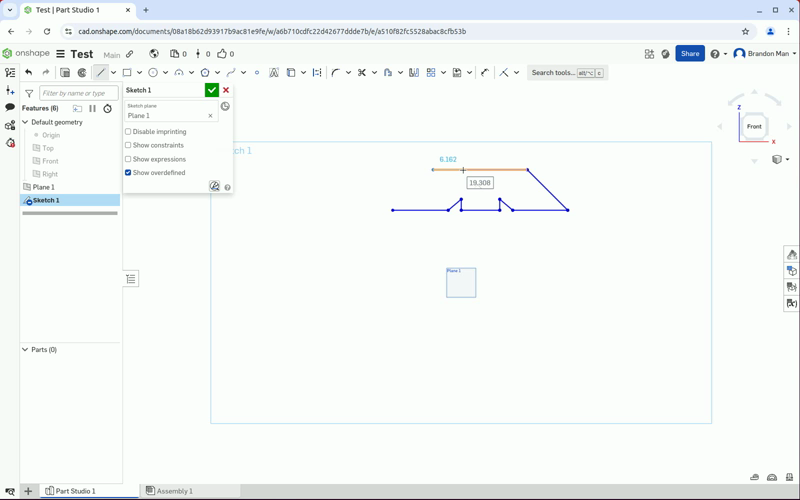
mouse_move(392, 210)
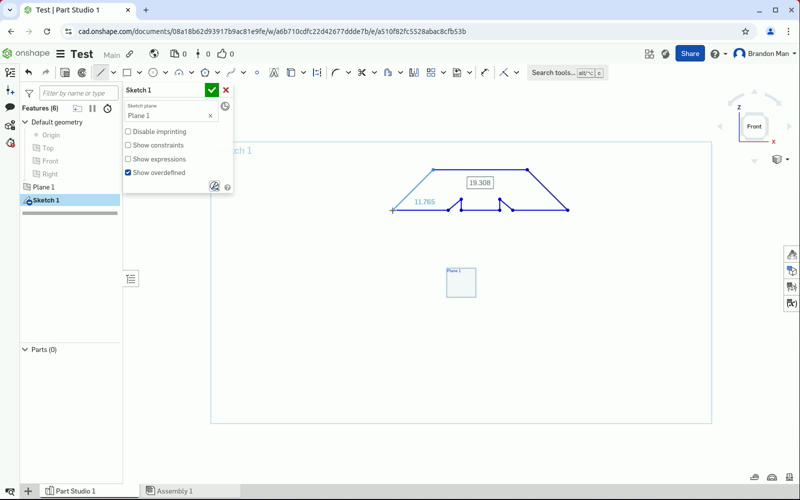
key_up(shift)
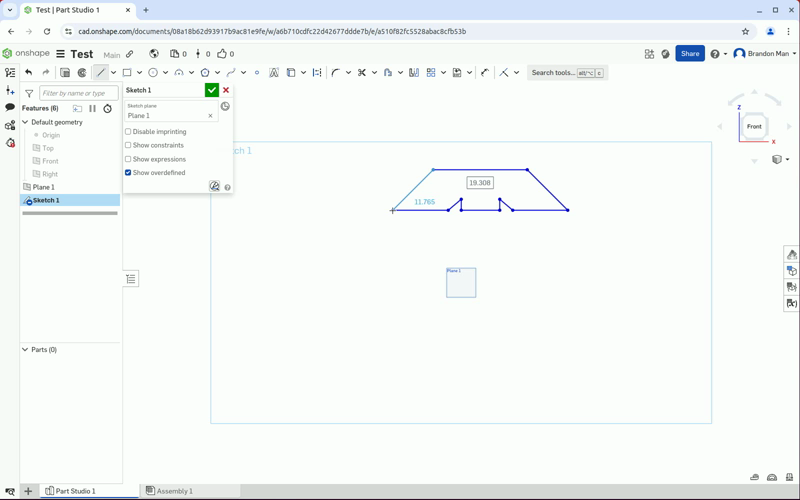
click(392, 210)
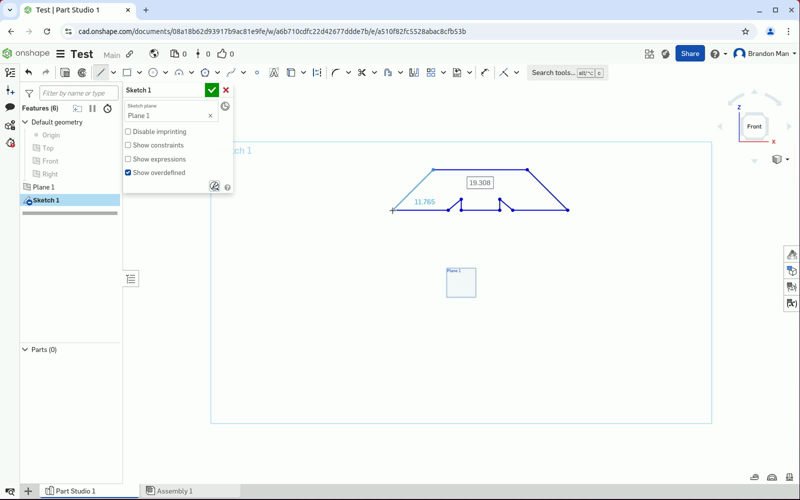
key(esc)
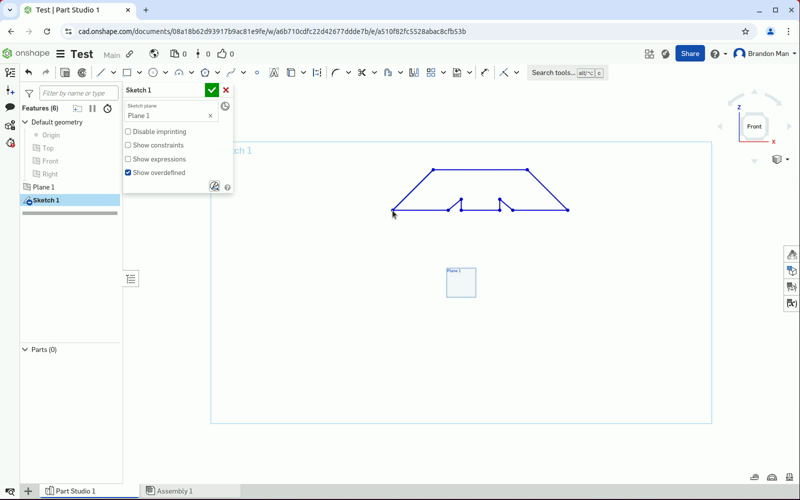
key(c)
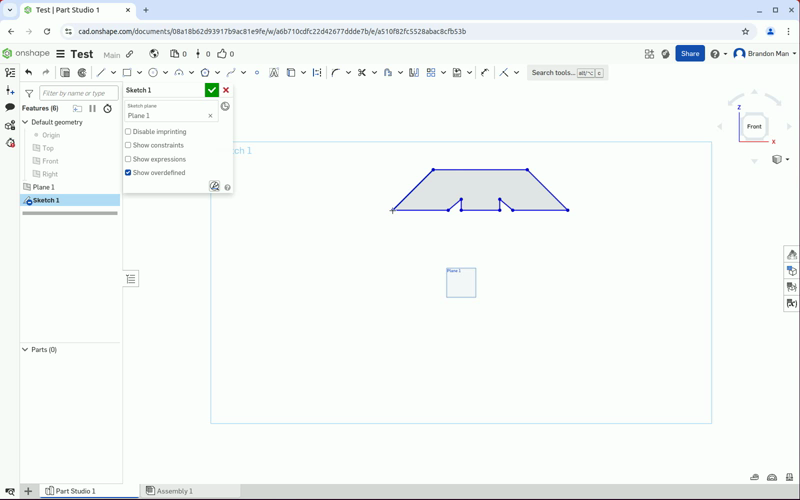
key_down(shift)
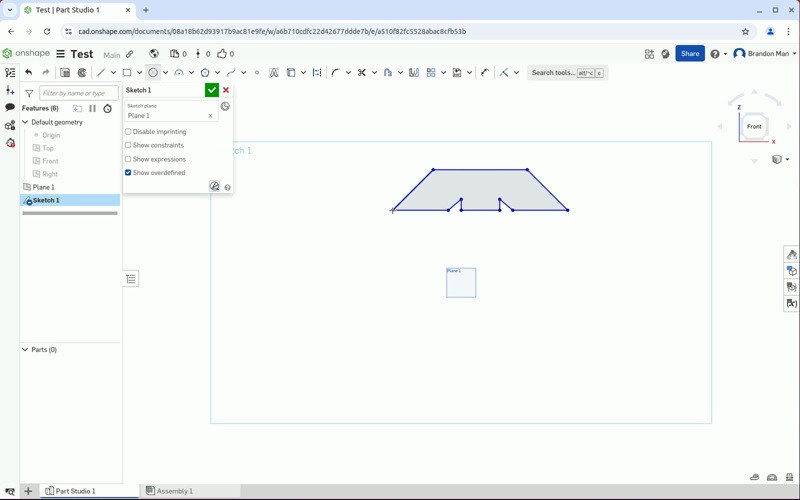
mouse_move(440, 189)
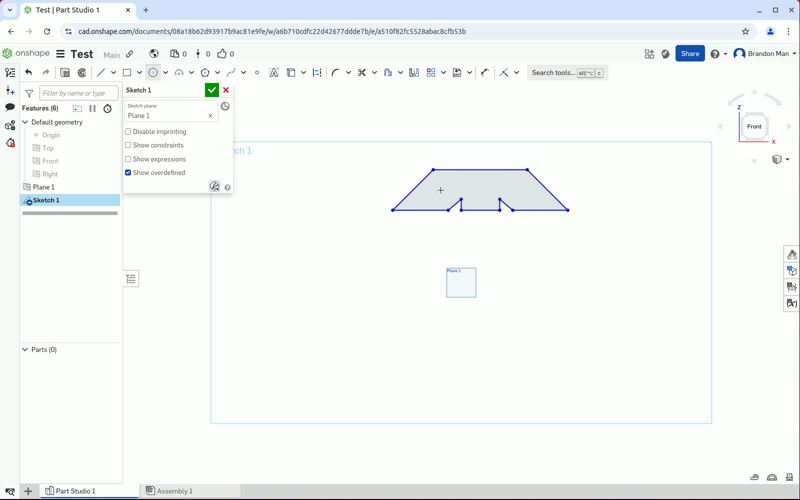
click(440, 189)
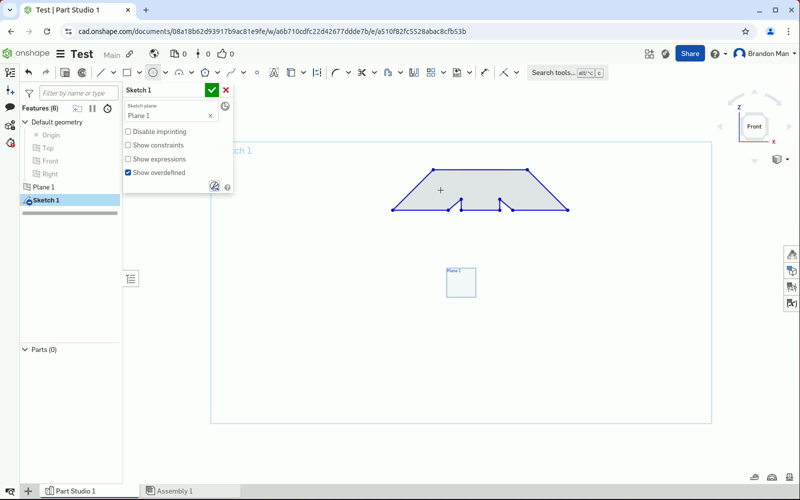
key_up(shift)
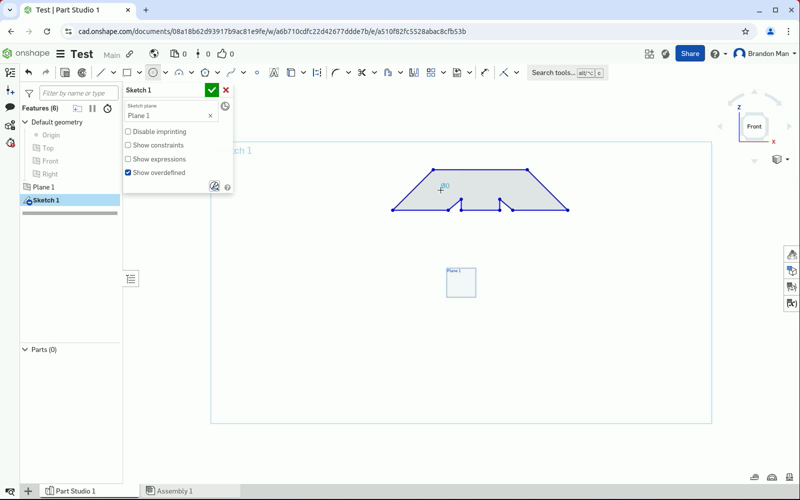
mouse_move(446, 189)
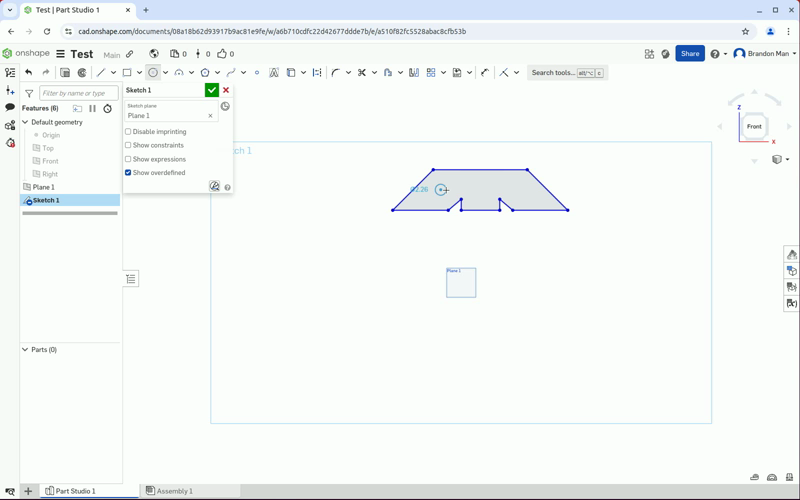
click(446, 189)
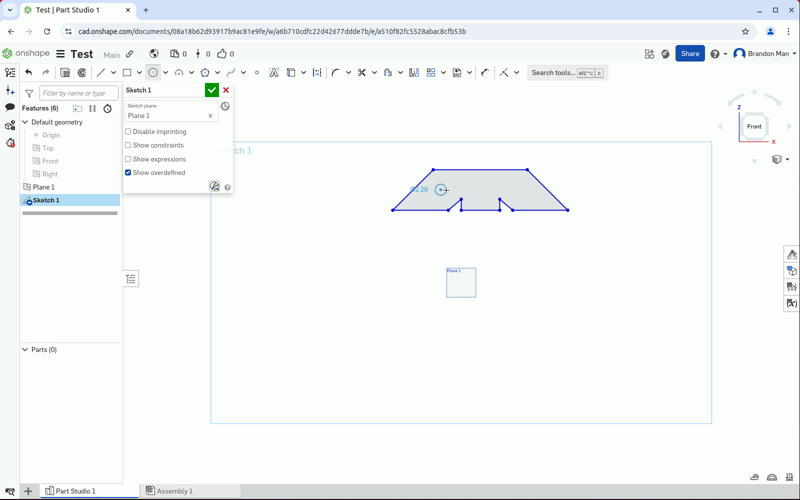
key(esc)
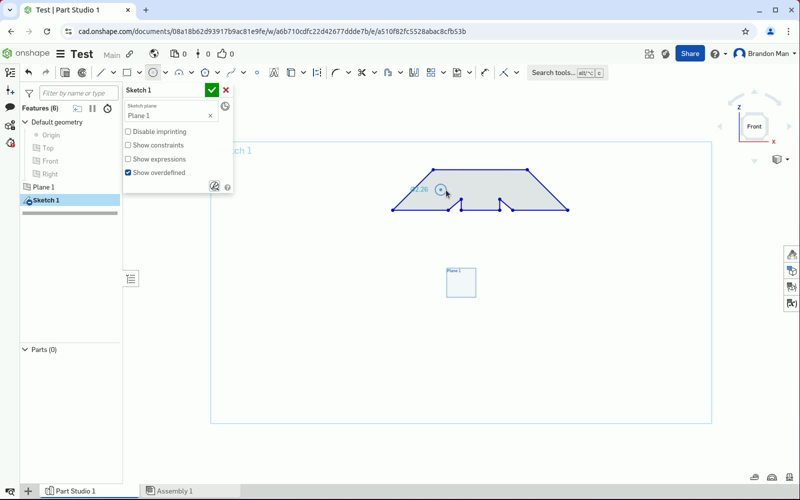
key(c)
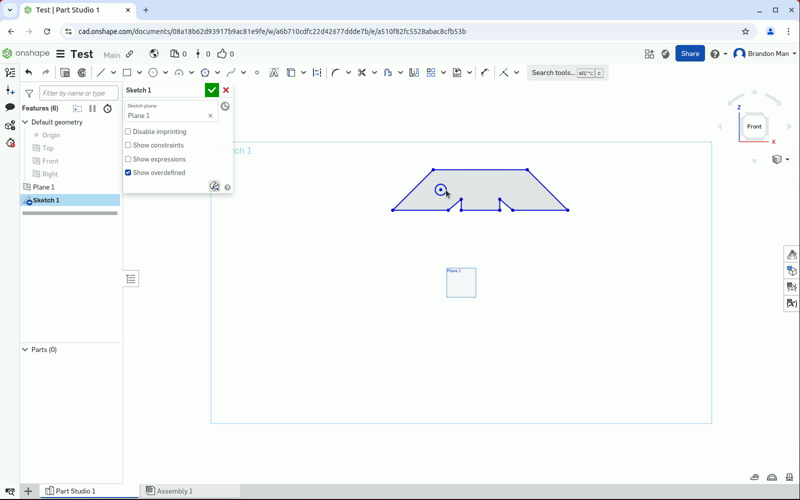
key_down(shift)
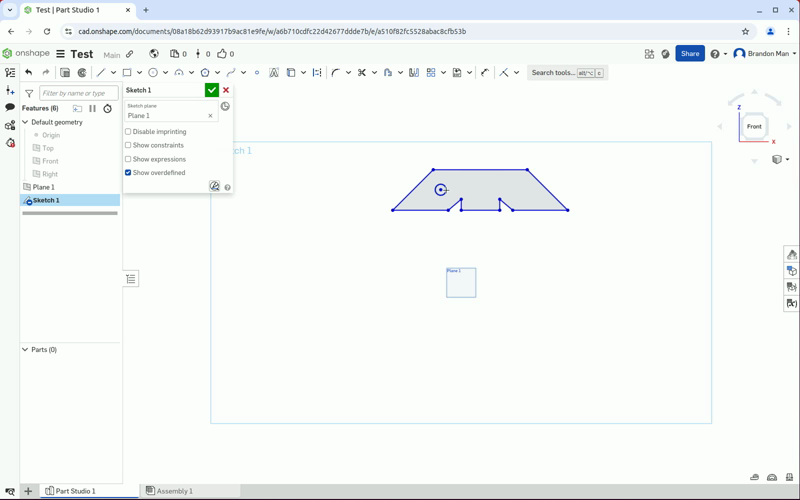
mouse_move(481, 189)
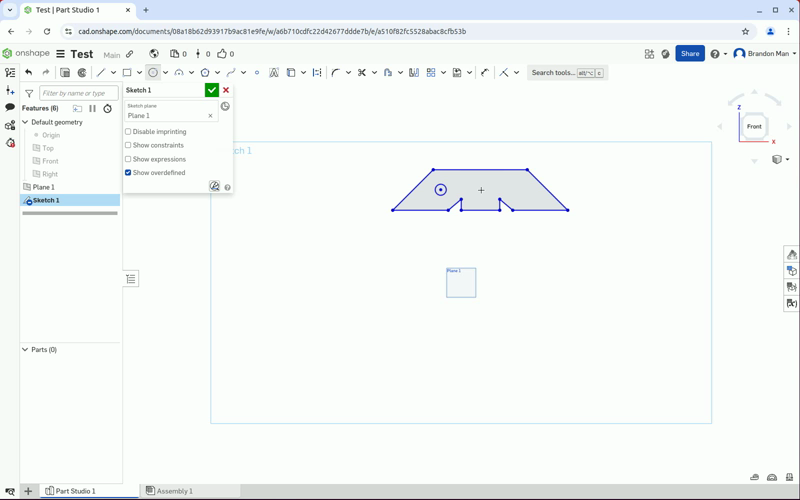
click(481, 189)
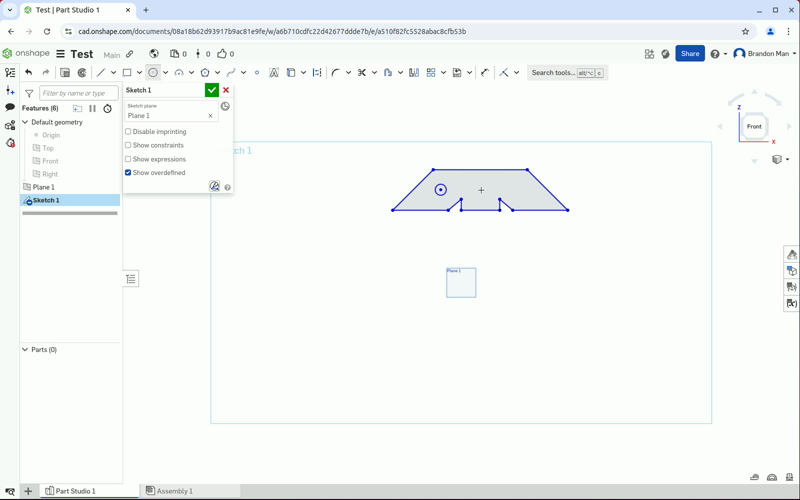
key_up(shift)
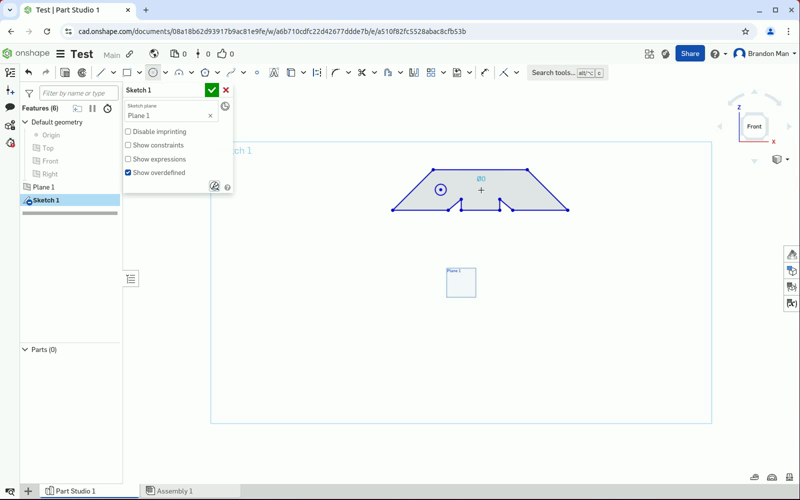
mouse_move(486, 189)
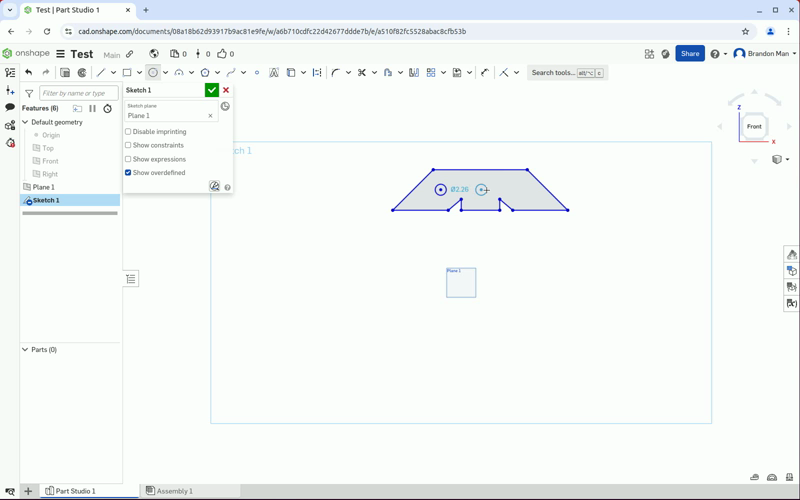
click(486, 189)
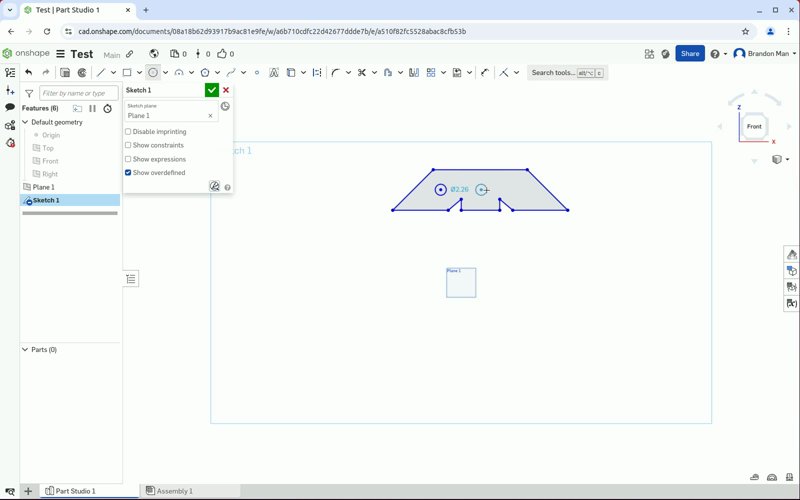
key(esc)
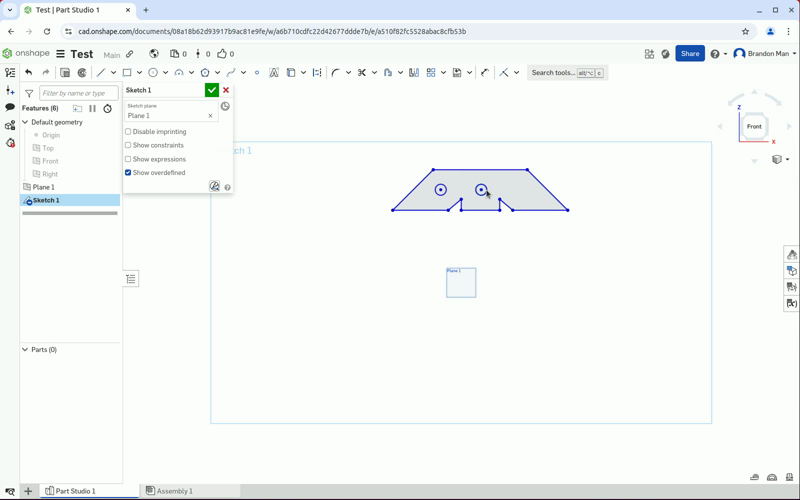
key(c)
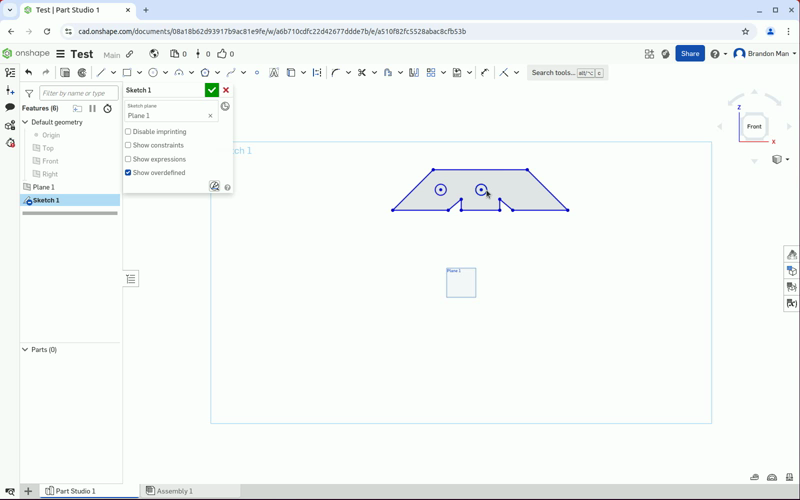
key_down(shift)
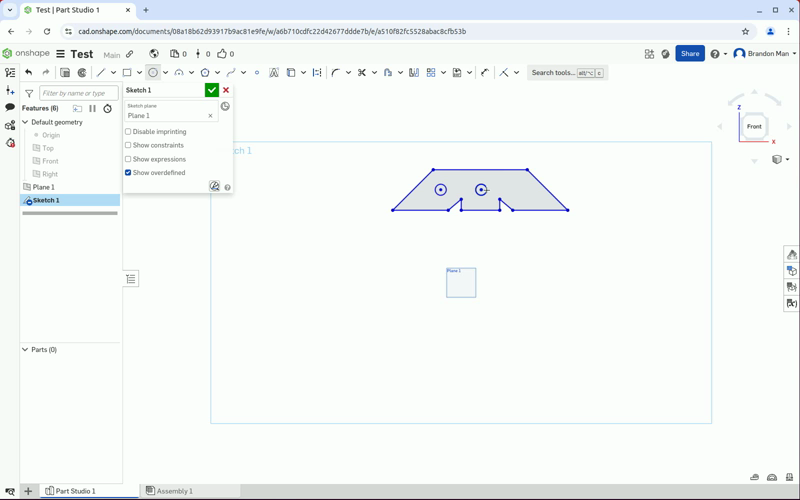
mouse_move(519, 189)
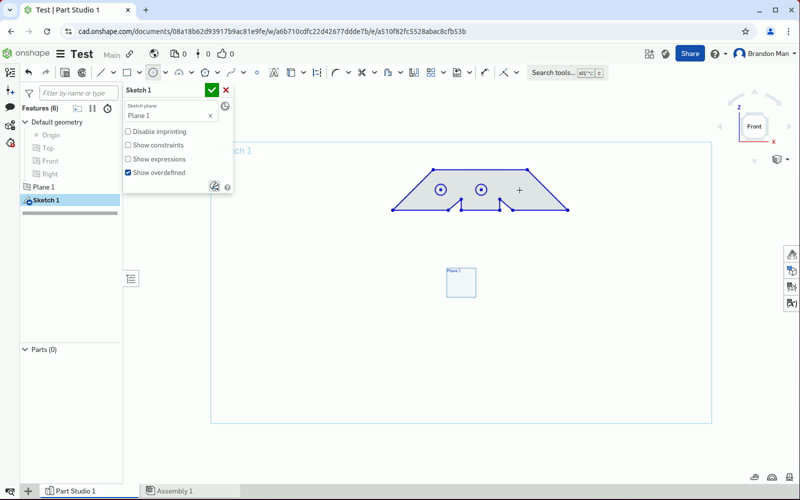
click(519, 189)
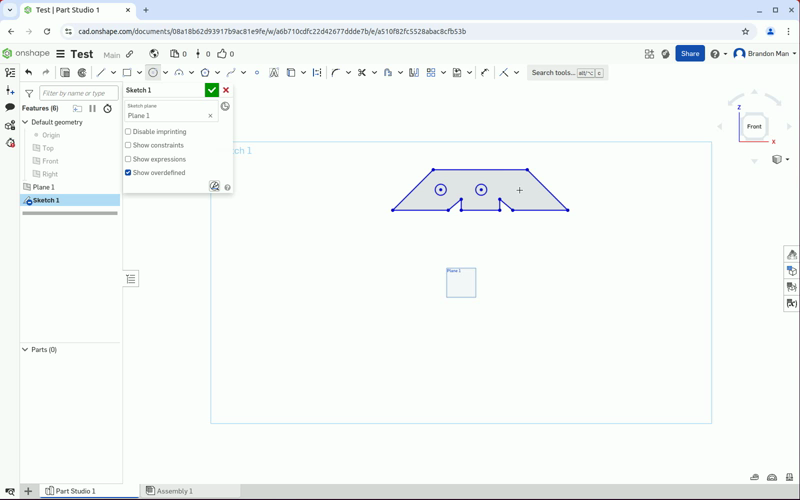
key_up(shift)
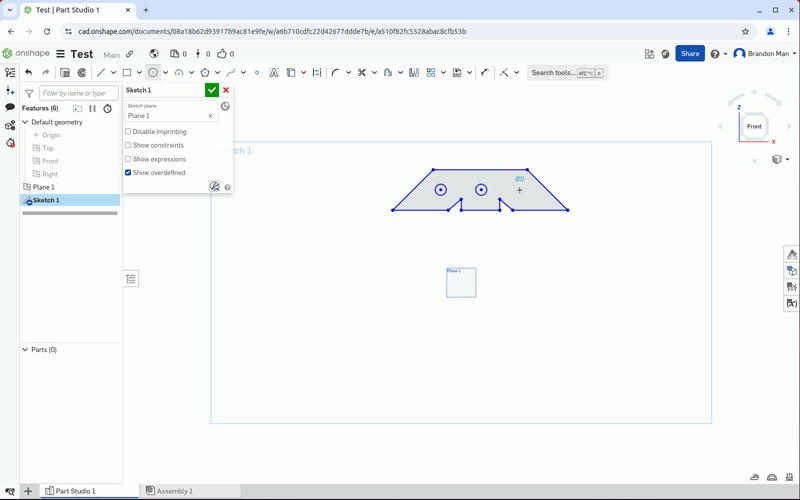
mouse_move(525, 189)
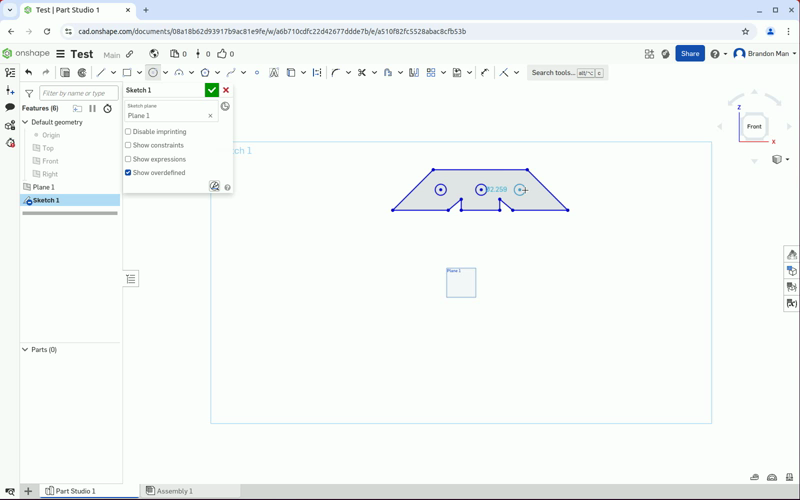
click(525, 189)
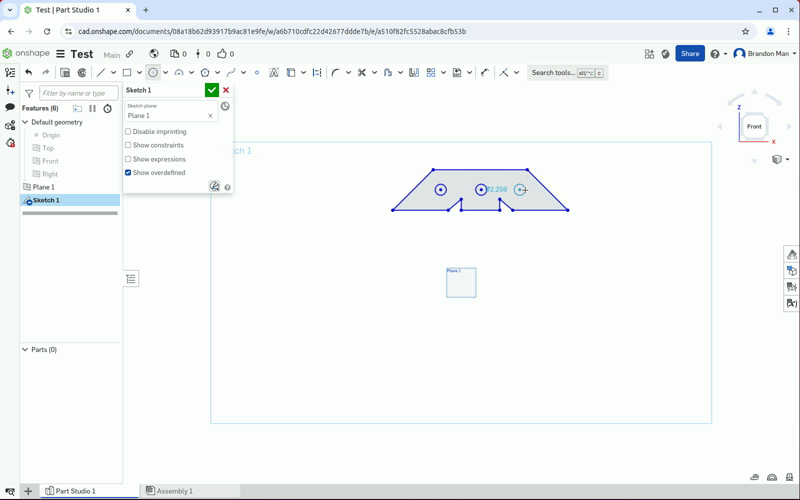
key(esc)
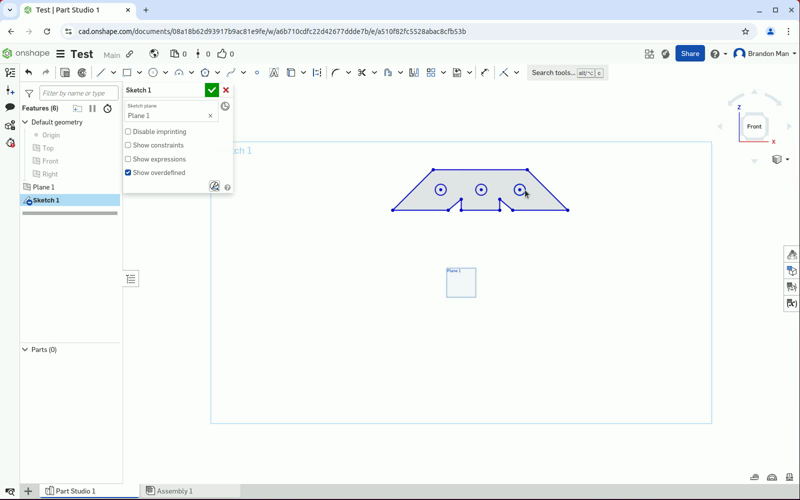
mouse_move(504, 185)
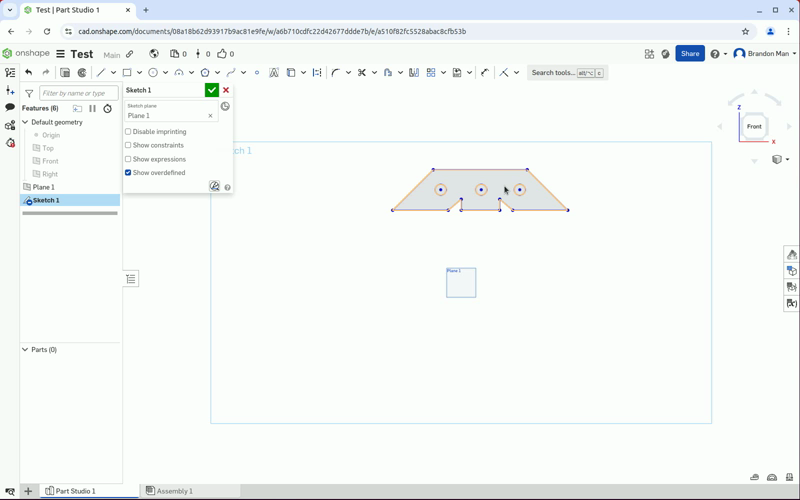
click(504, 185)
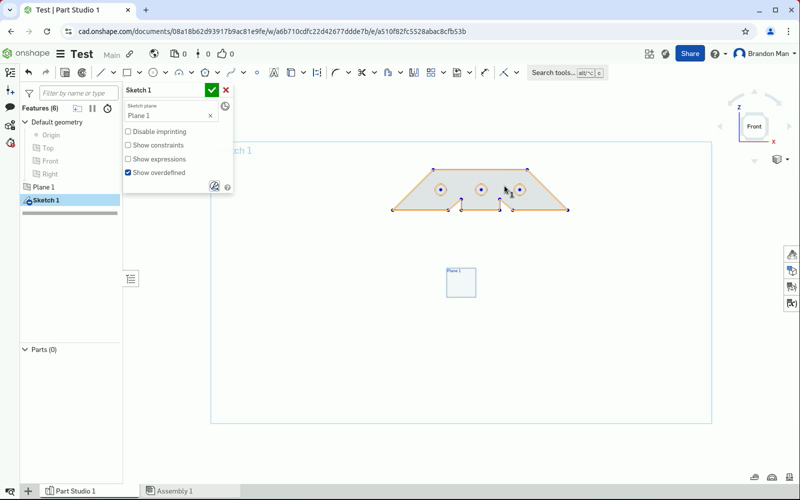
mouse_move(73, 352)
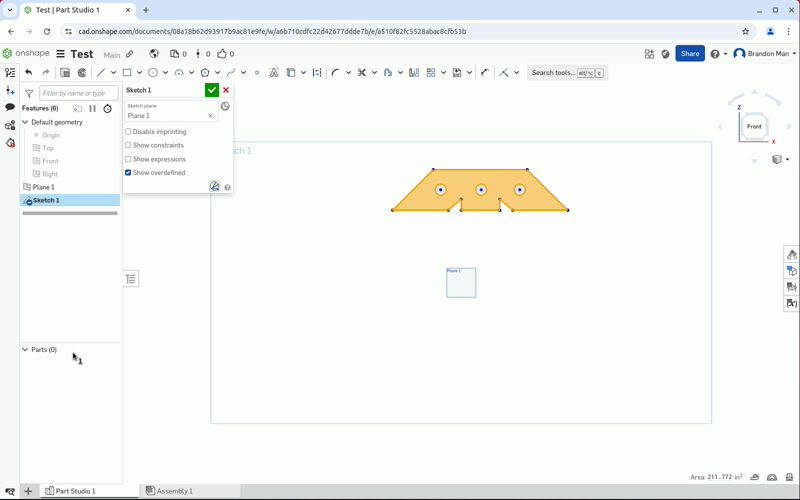
key(shift+y)
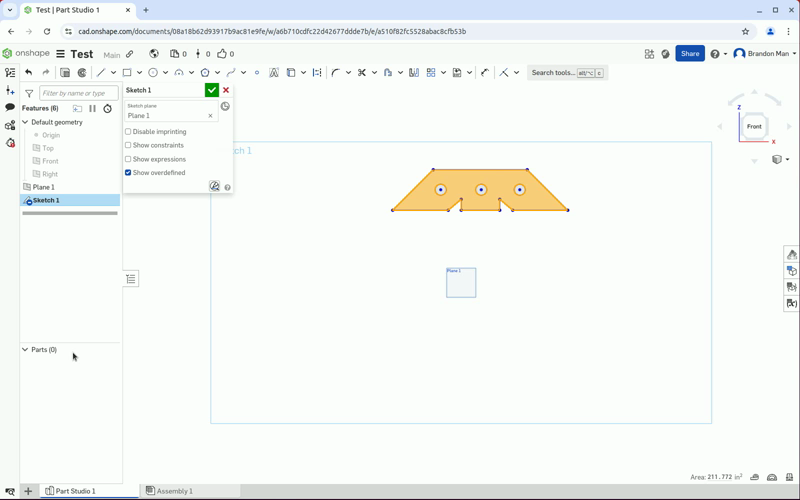
key(shift+e)
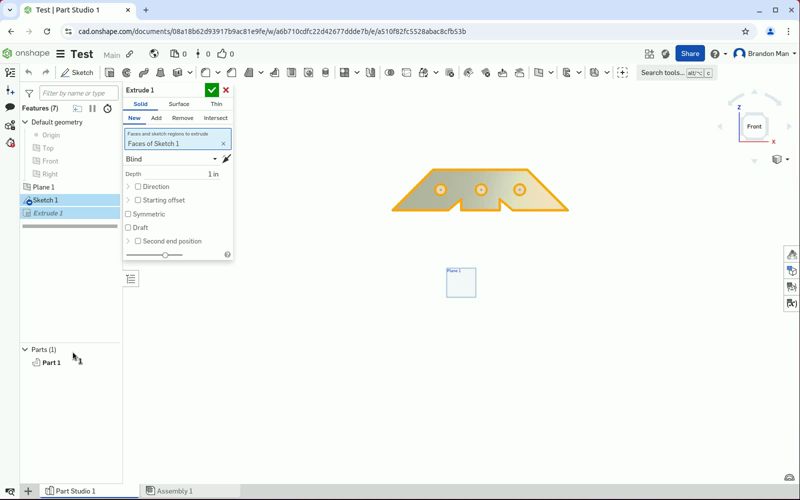
mouse_move(143, 106)
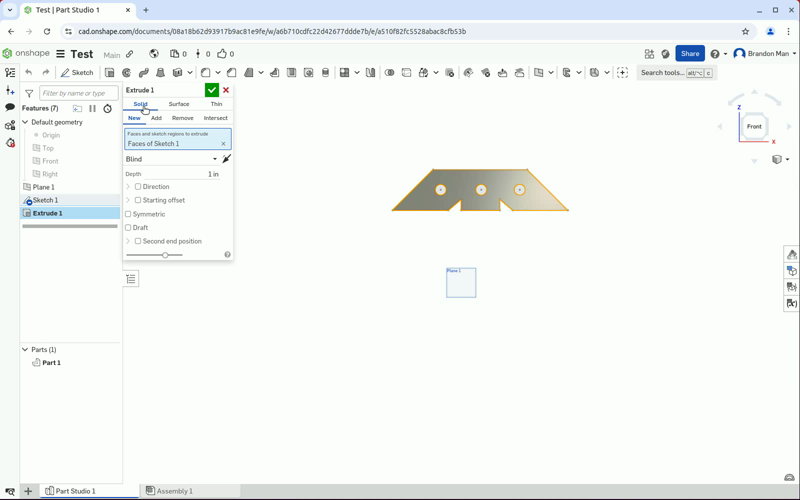
click(143, 106)
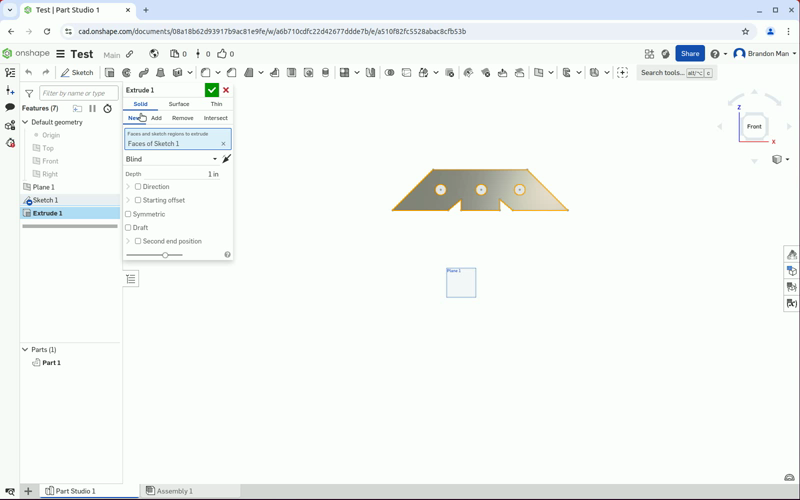
mouse_move(137, 120)
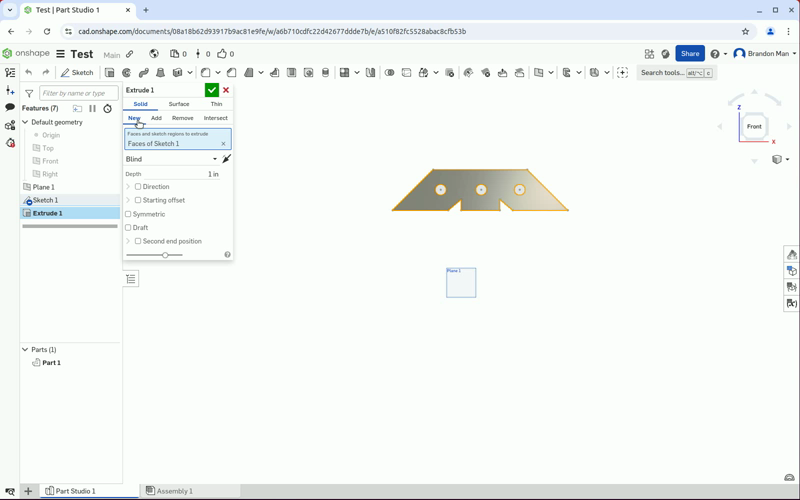
click(137, 120)
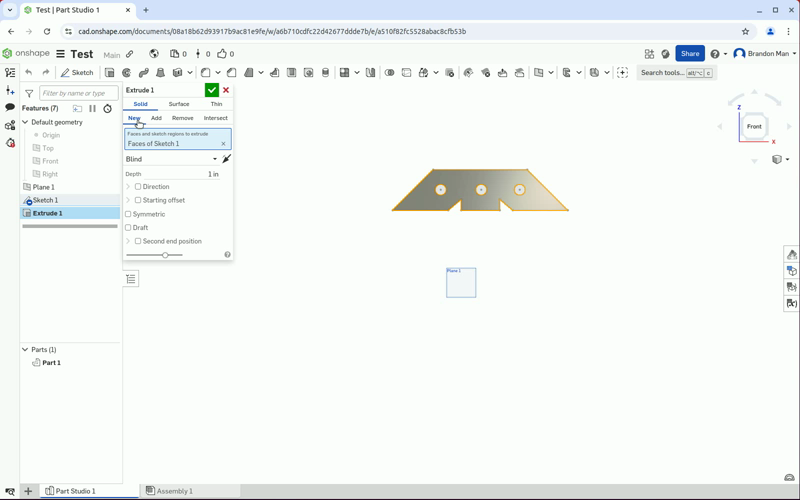
key(tab, 4)
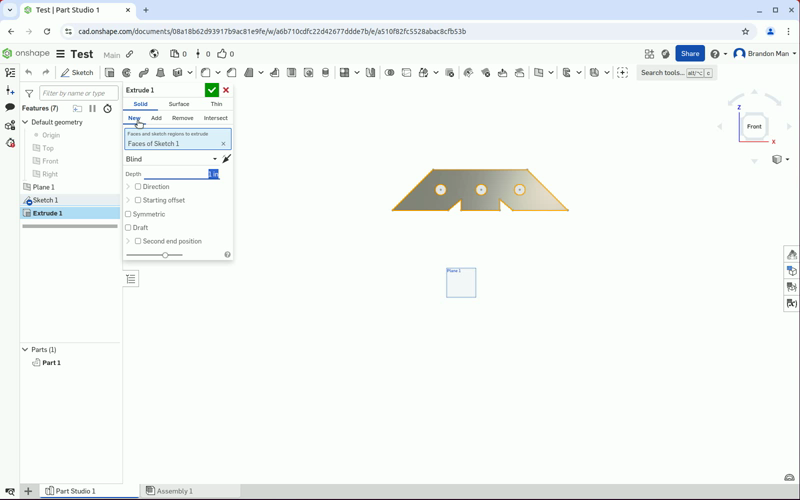
text(0.722)
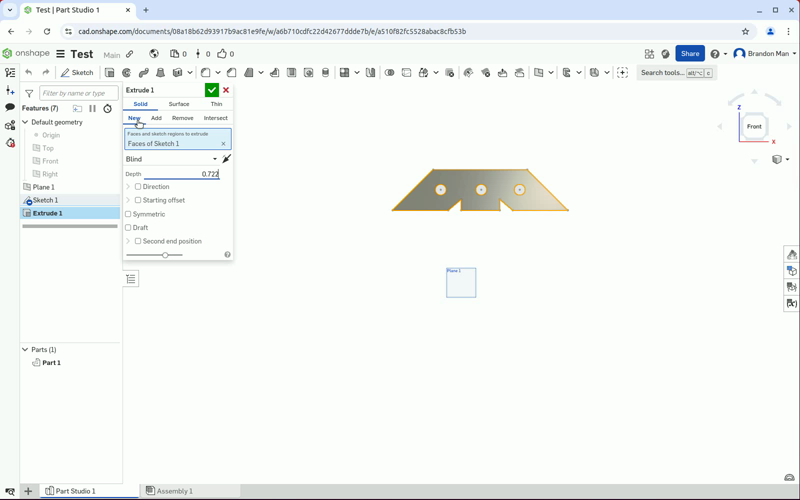
key(enter)
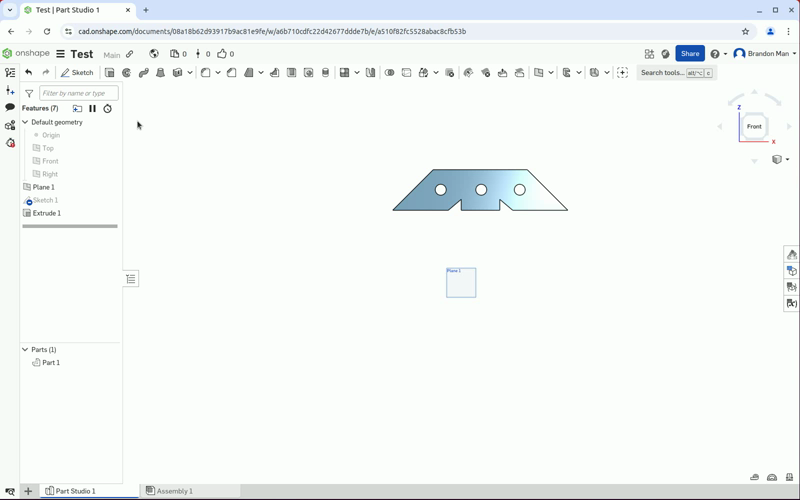
key(shift+h)
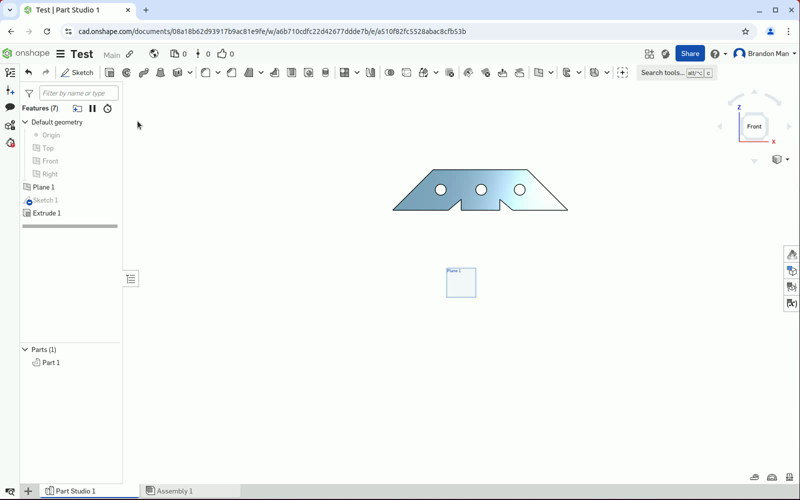
key(shift+h)
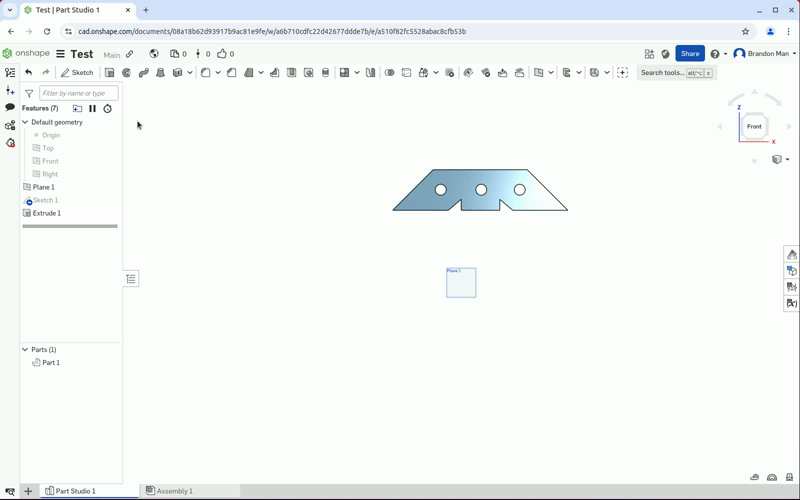
mouse_move(73, 189)
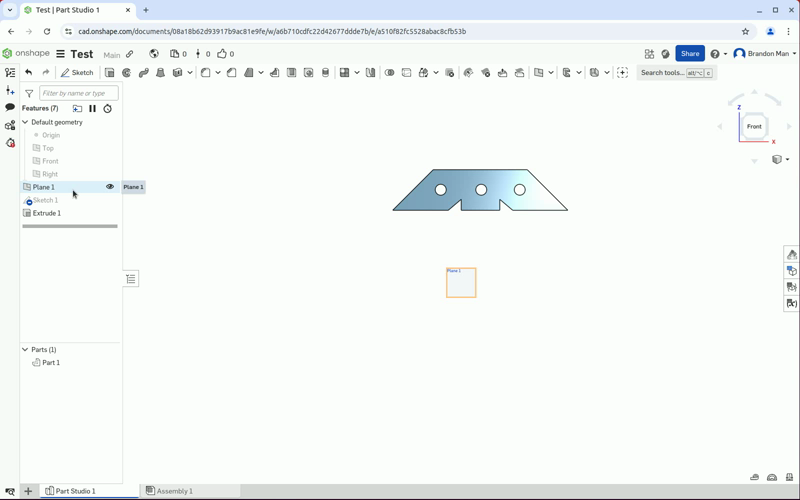
click(73, 189)
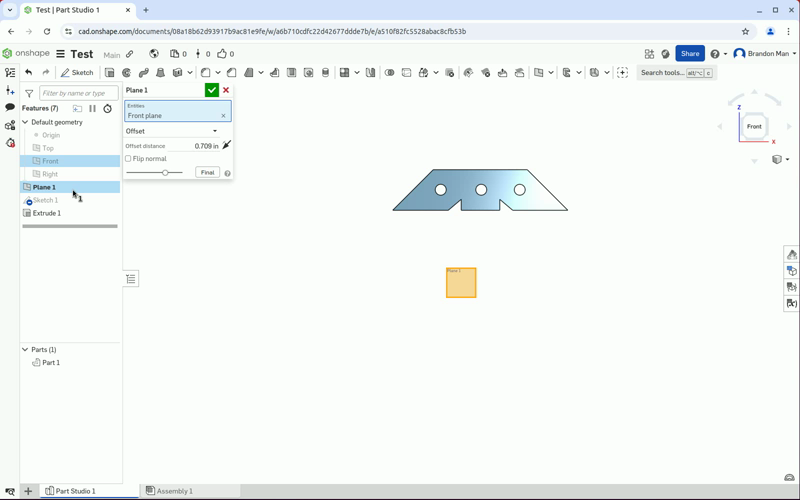
mouse_move(229, 92)
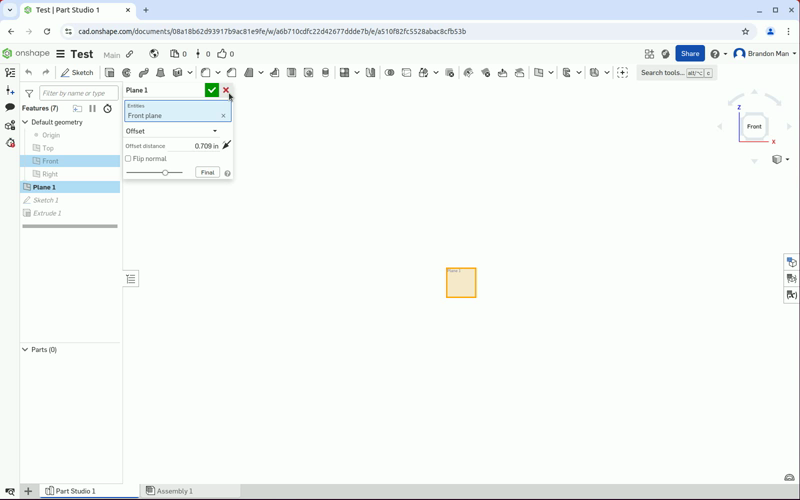
click(229, 92)
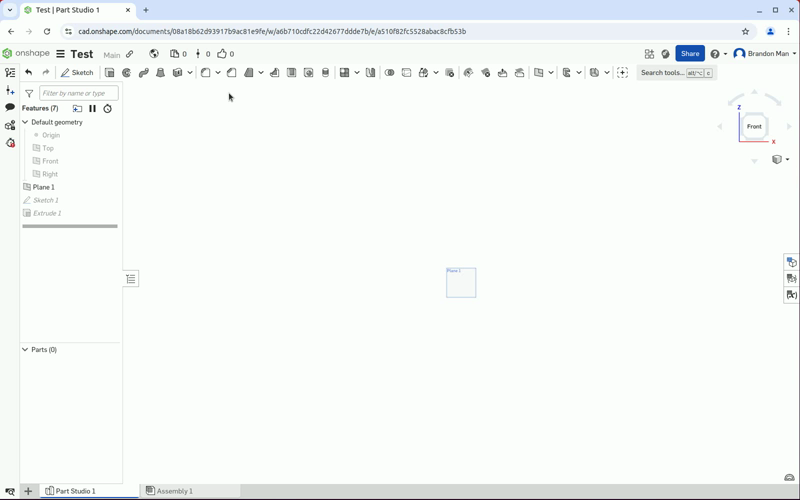
key(shift+s)
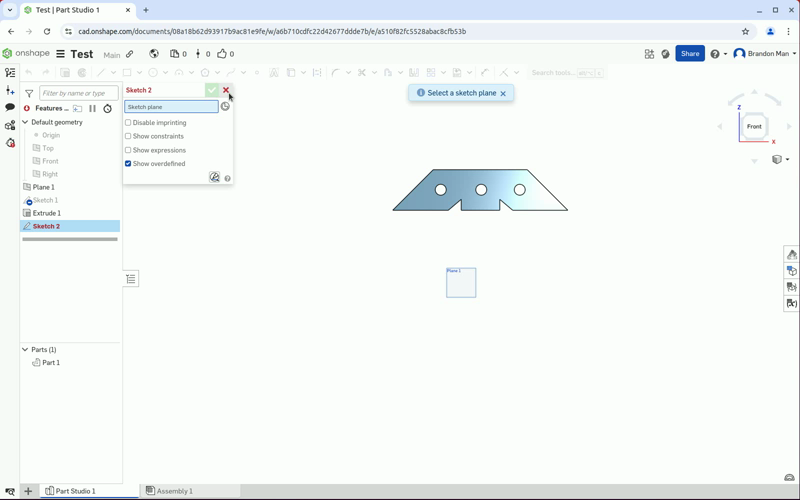
mouse_move(73, 189)
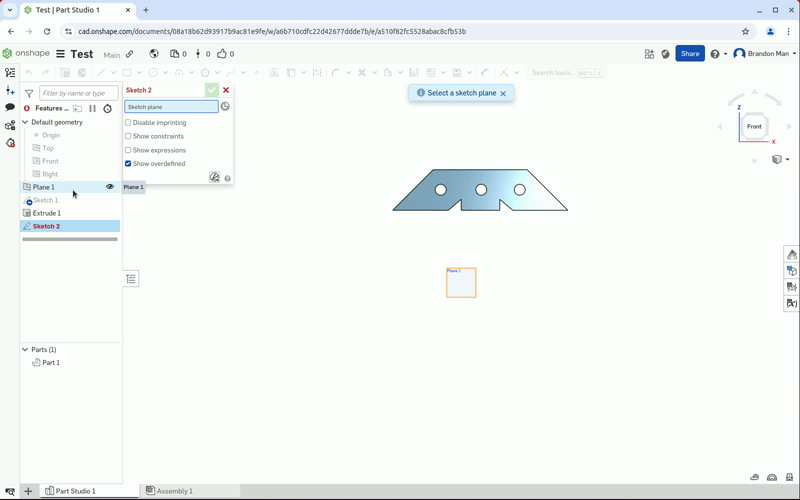
click(73, 189)
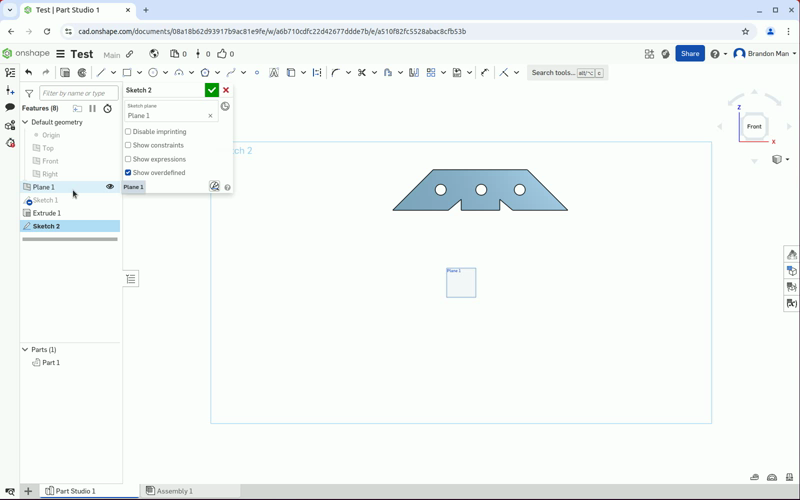
mouse_move(73, 352)
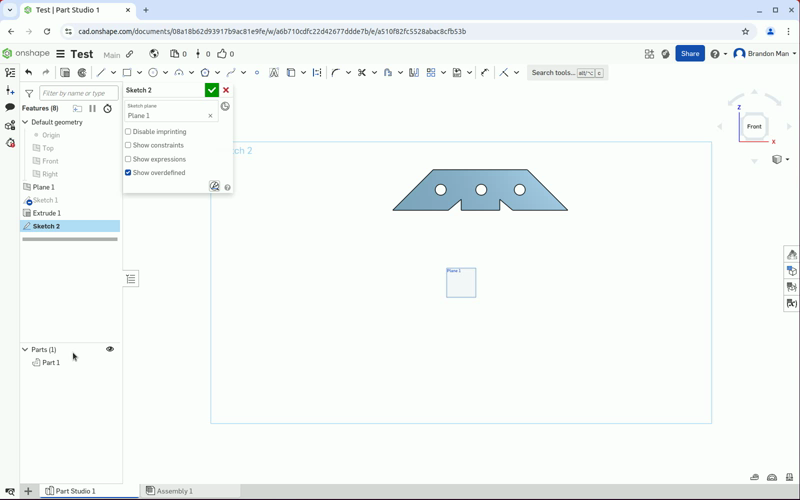
key(y)
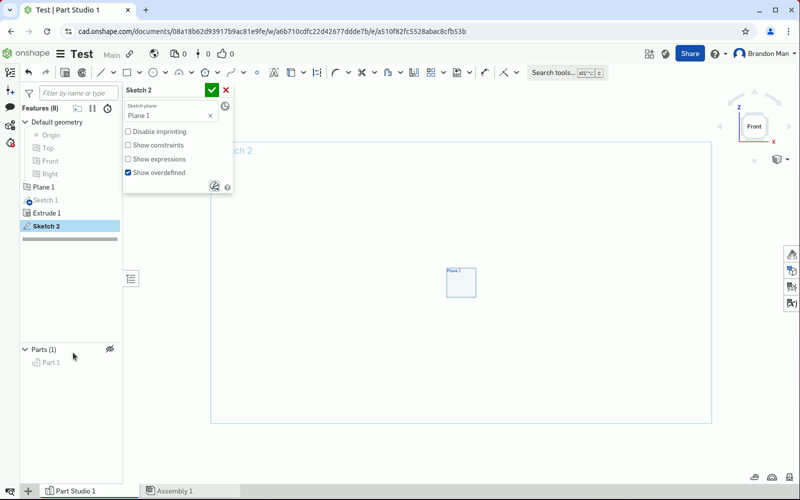
key(l)
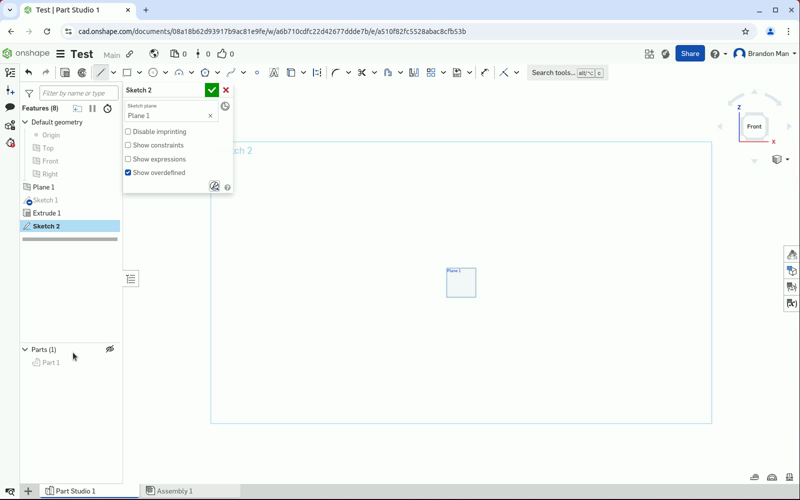
key_down(shift)
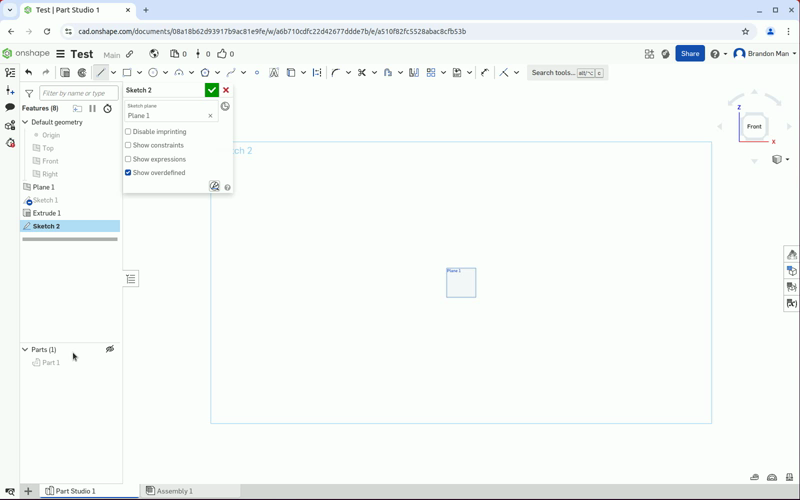
mouse_move(449, 210)
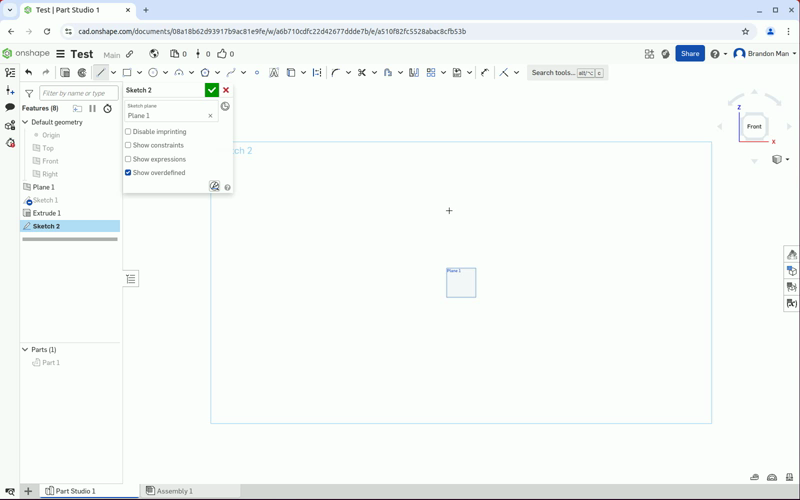
click(449, 210)
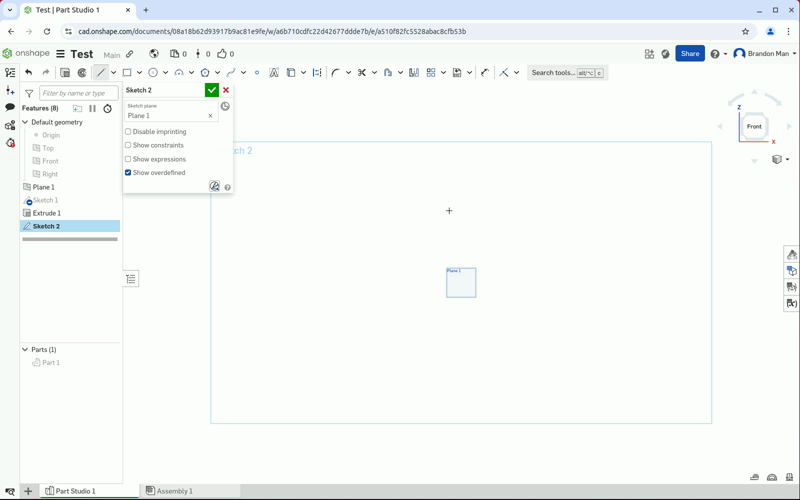
key_up(shift)
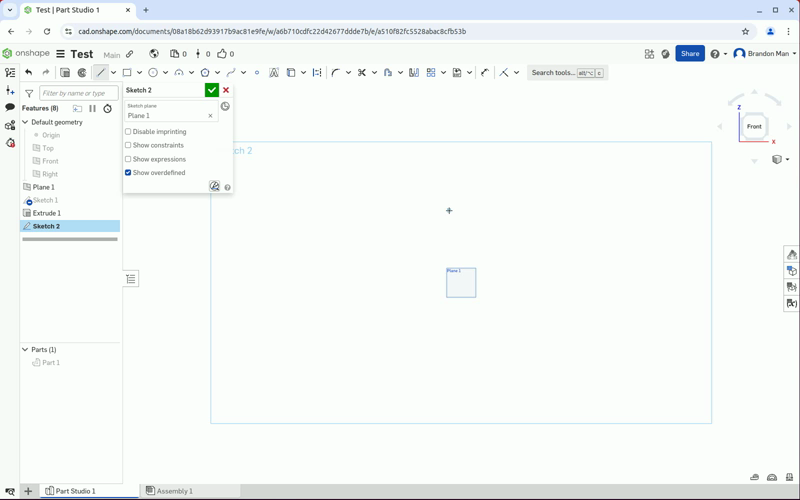
key_down(shift)
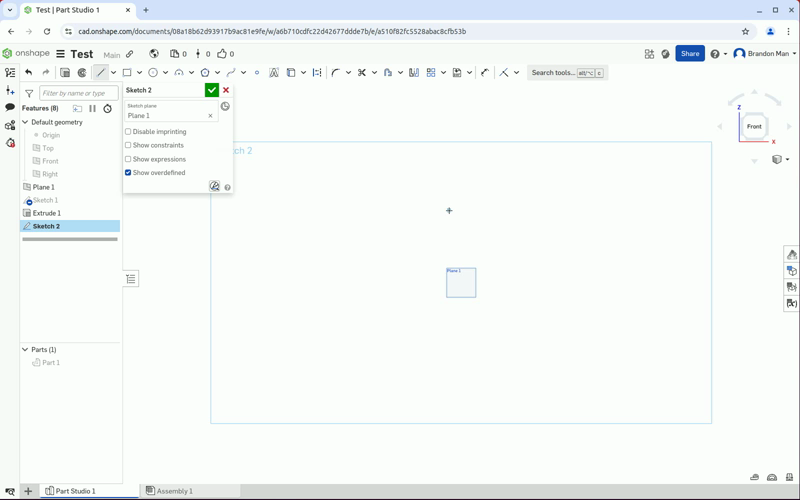
mouse_move(479, 210)
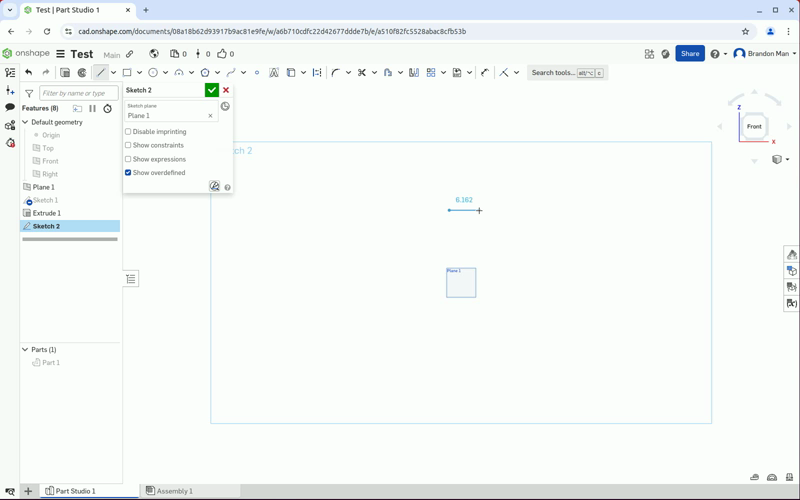
mouse_move(461, 210)
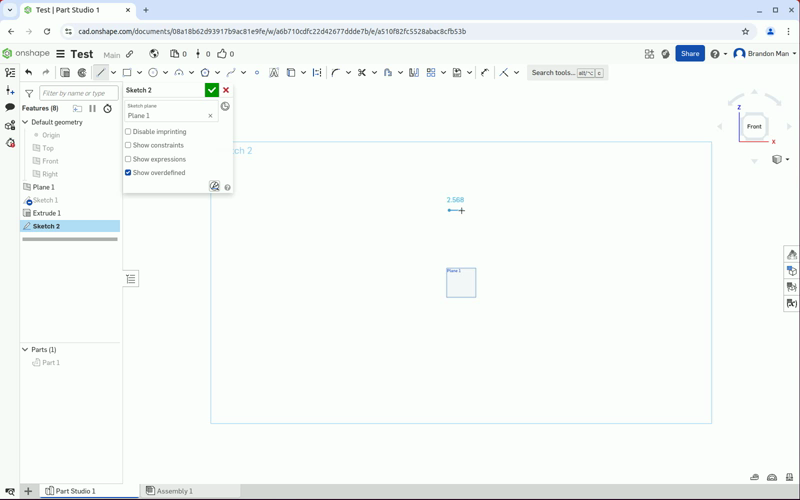
click(461, 210)
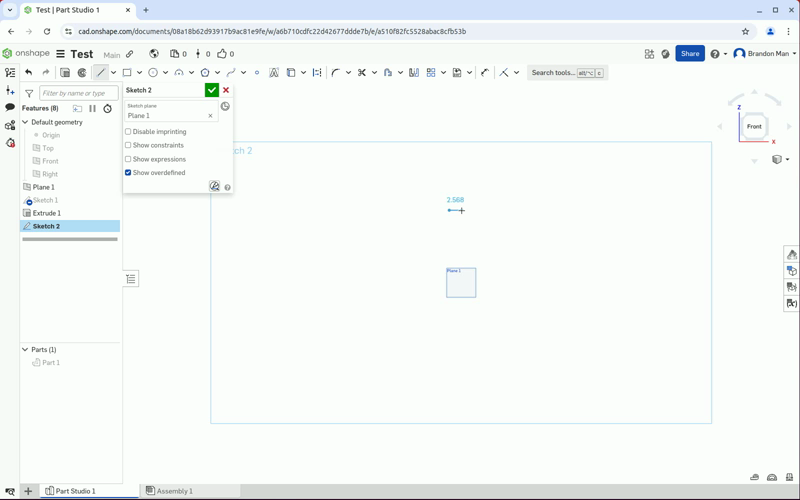
key_up(shift)
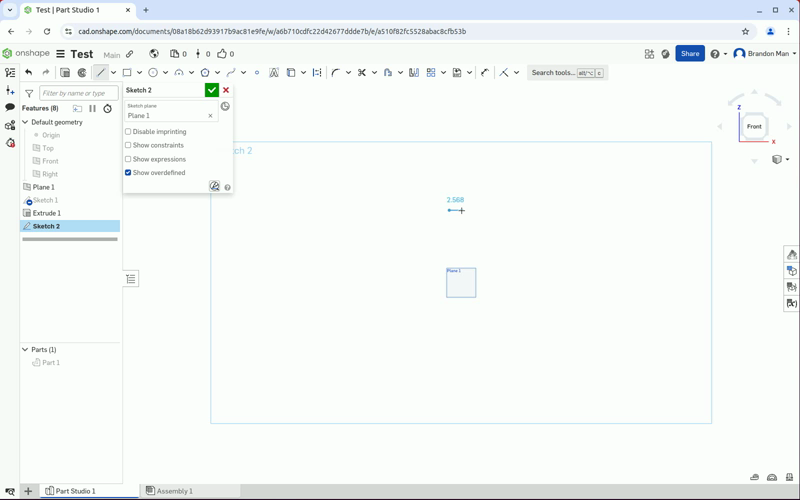
key_down(shift)
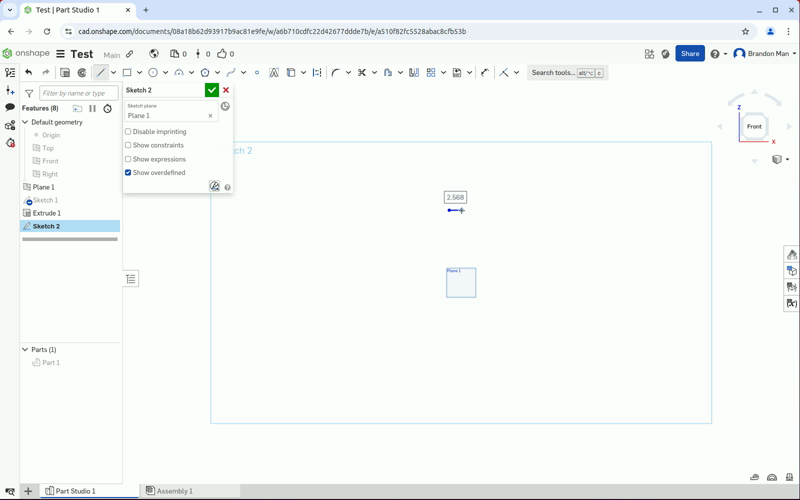
mouse_move(492, 210)
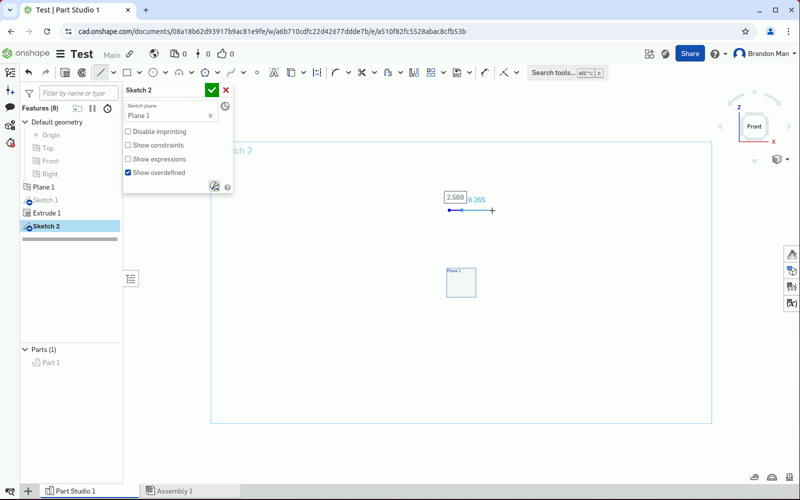
mouse_move(461, 197)
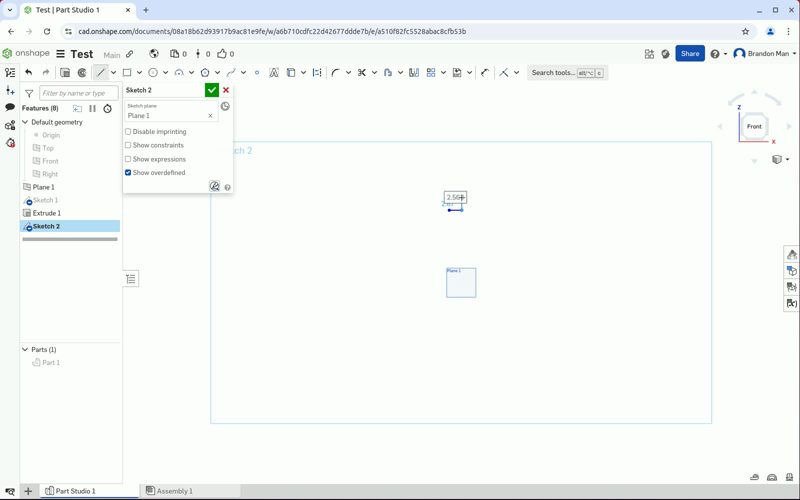
click(461, 197)
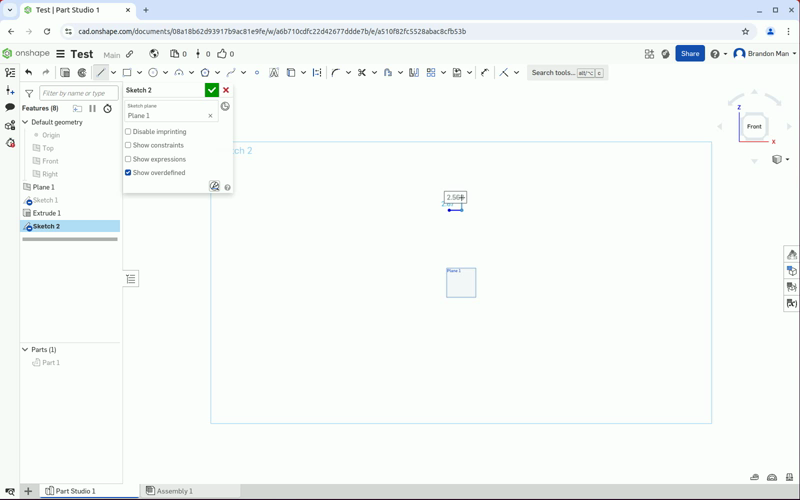
key_up(shift)
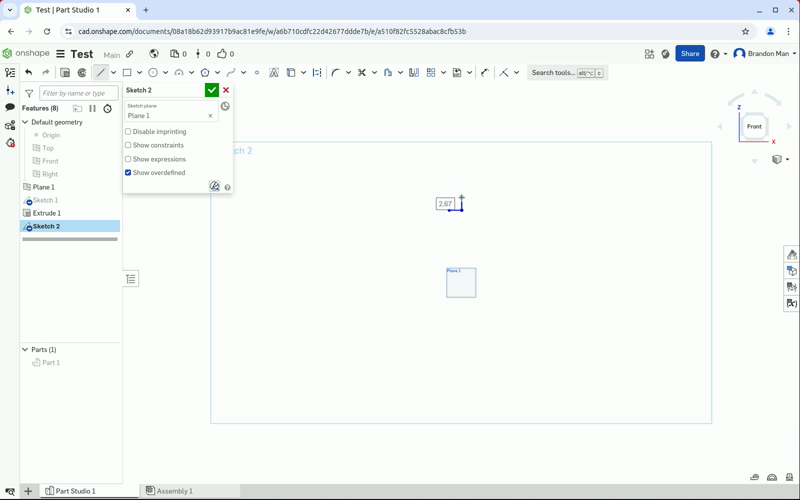
mouse_move(492, 197)
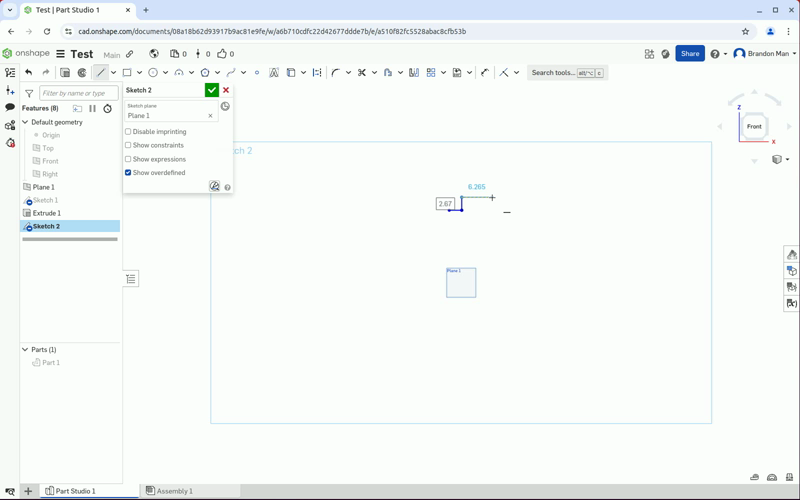
key_down(shift)
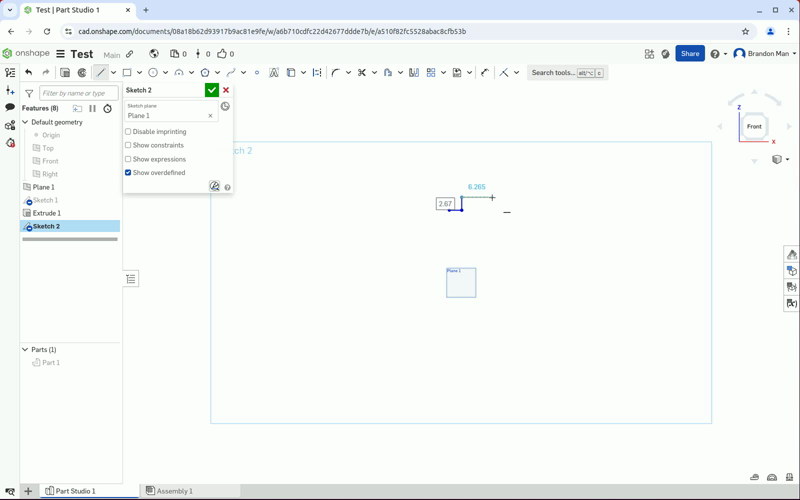
mouse_move(449, 210)
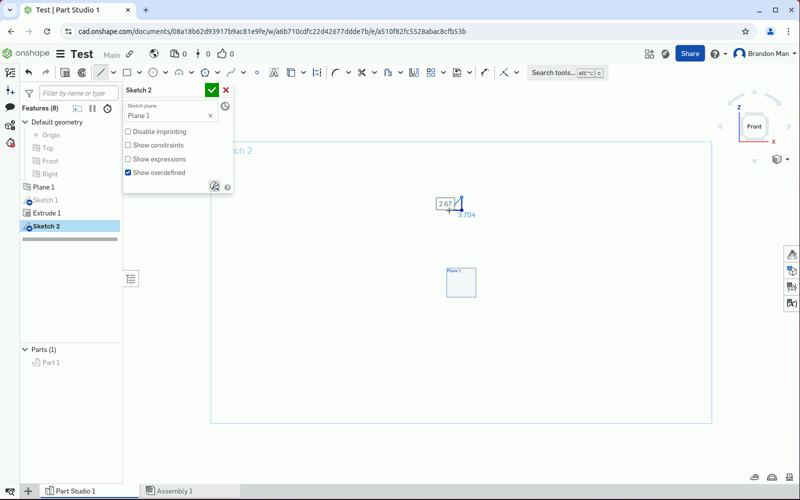
key_up(shift)
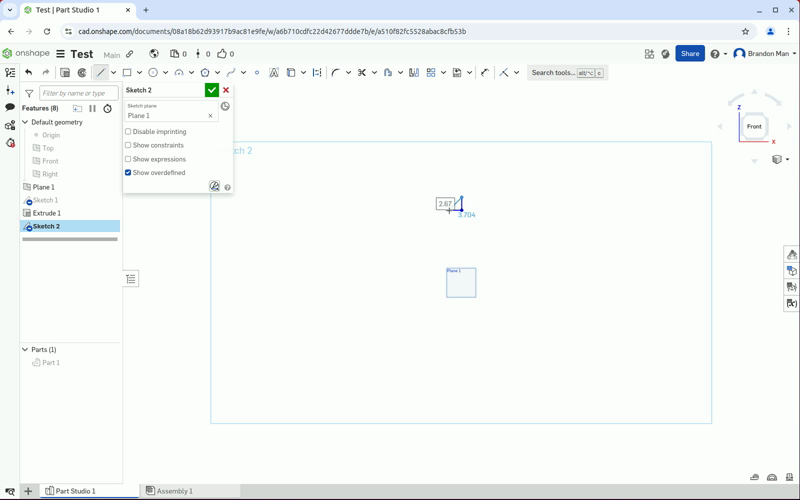
click(449, 210)
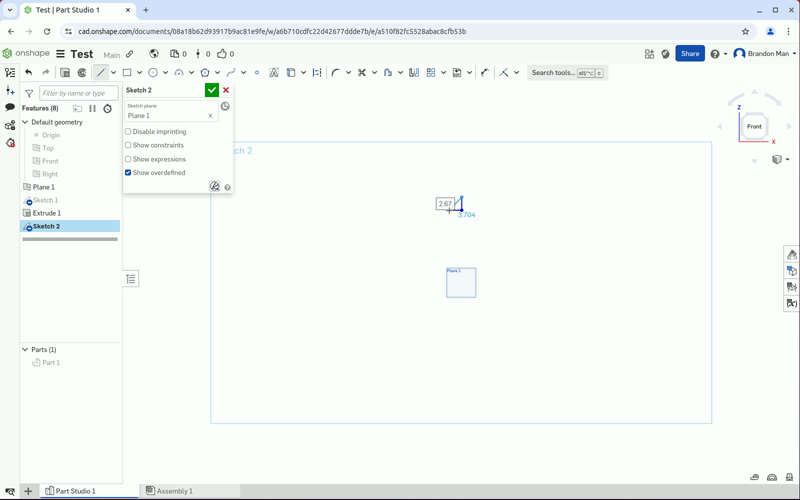
key(esc)
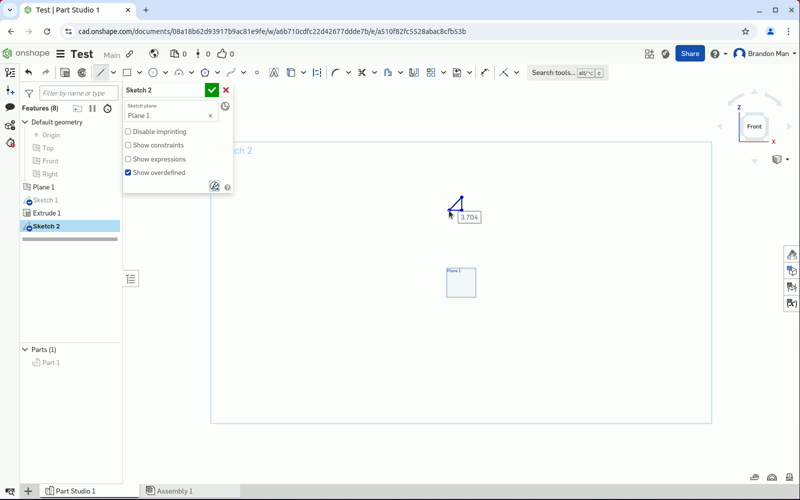
mouse_move(455, 207)
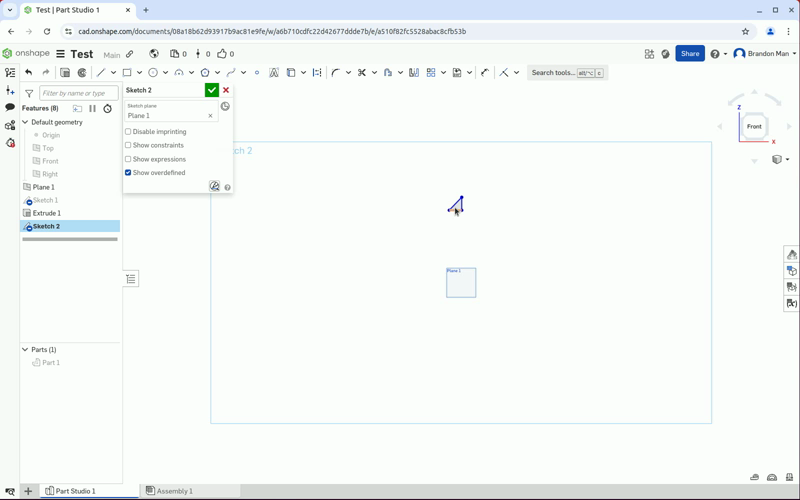
scroll(6)
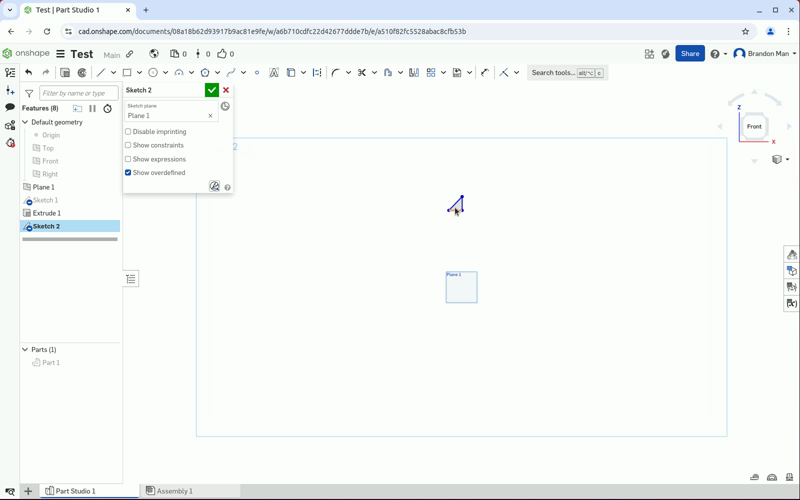
scroll(6)
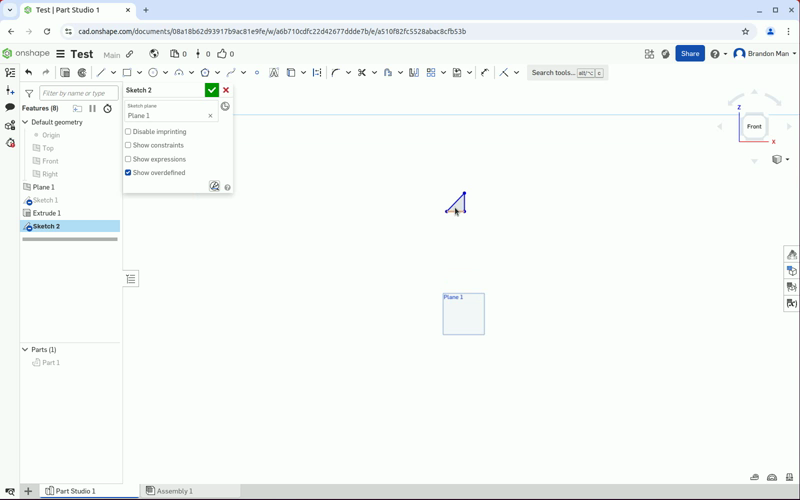
scroll(6)
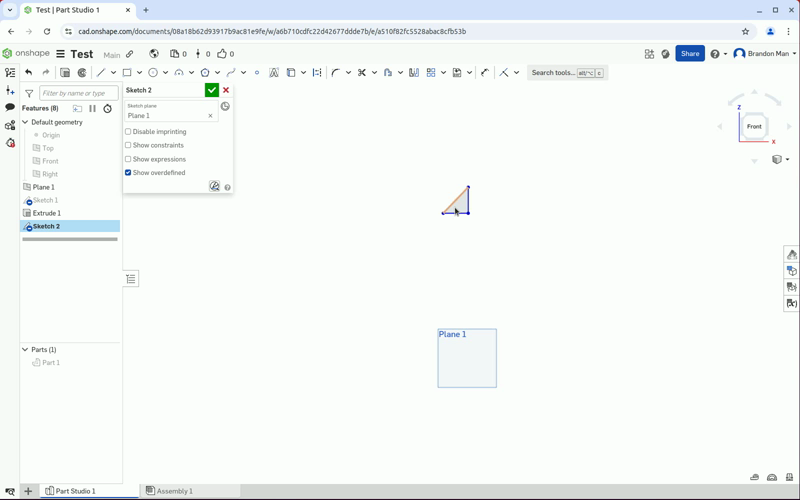
scroll(6)
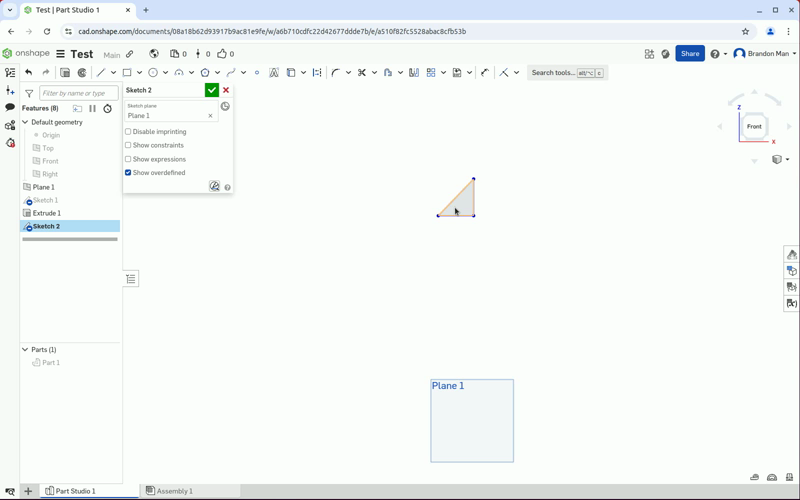
scroll(6)
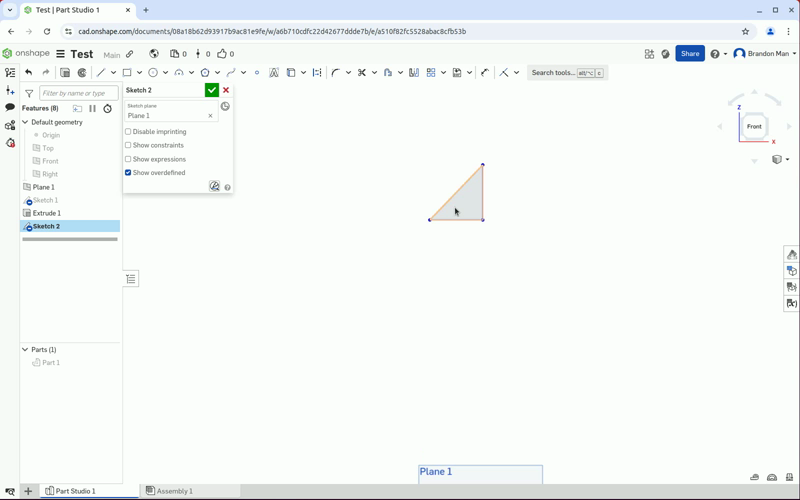
scroll(6)
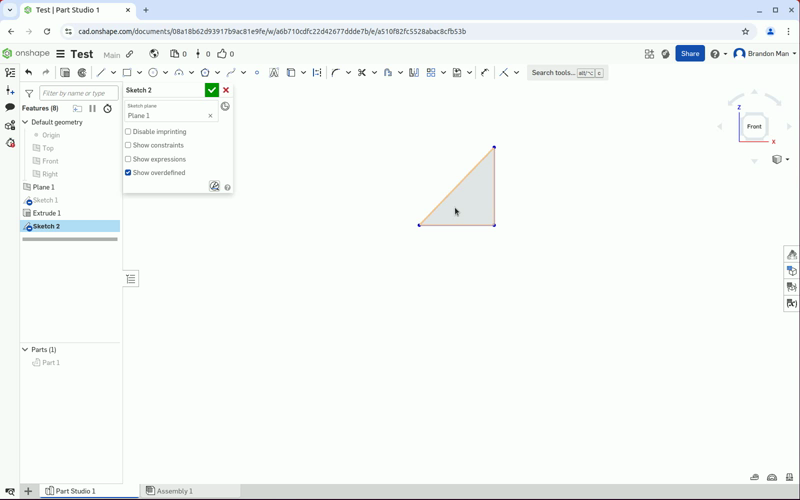
scroll(6)
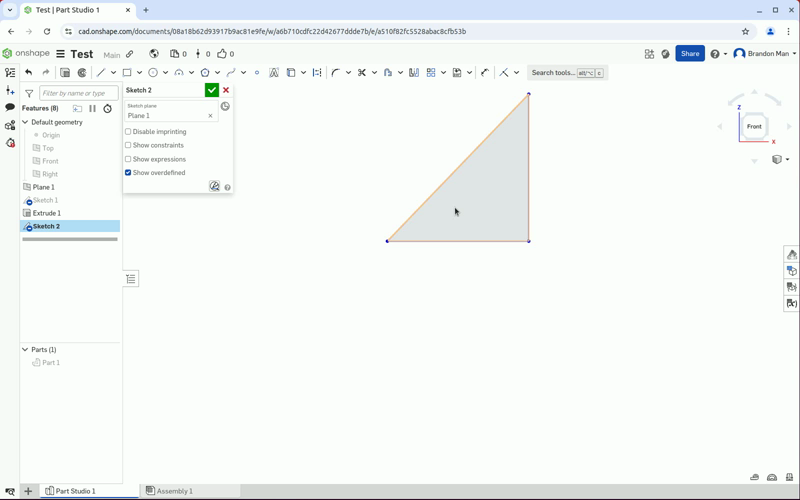
click(455, 207)
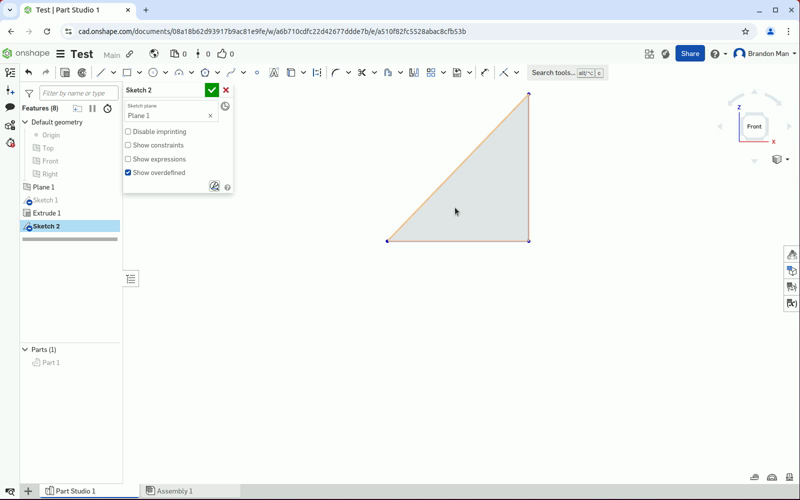
scroll(-6)
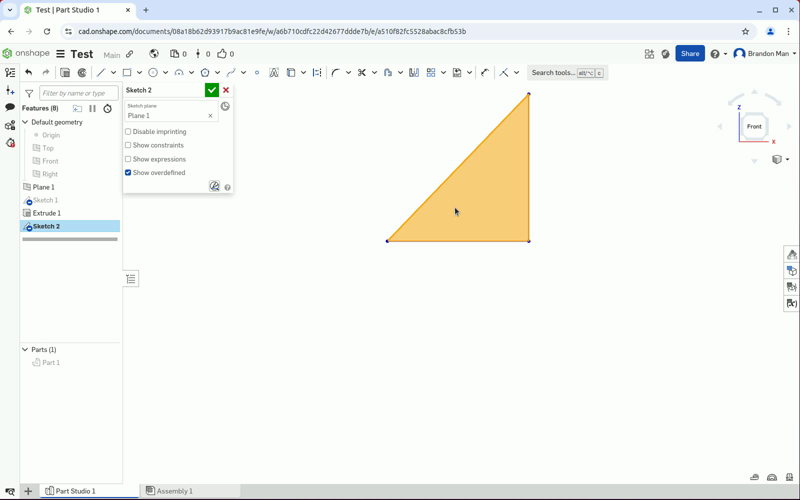
scroll(-6)
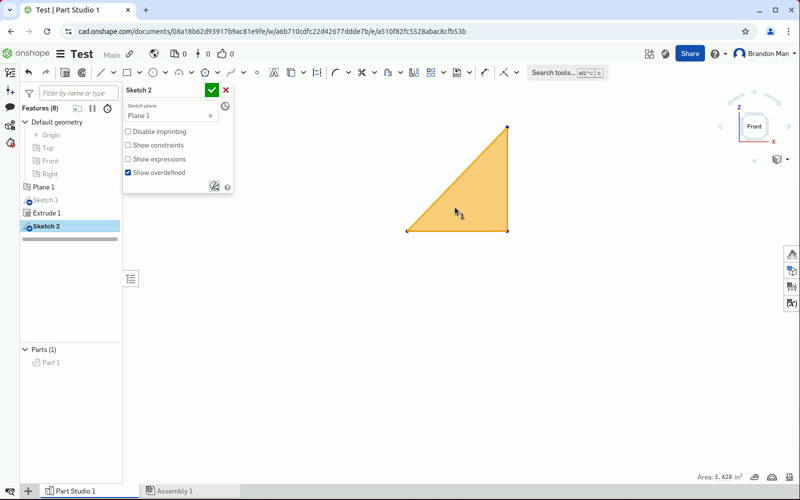
scroll(-6)
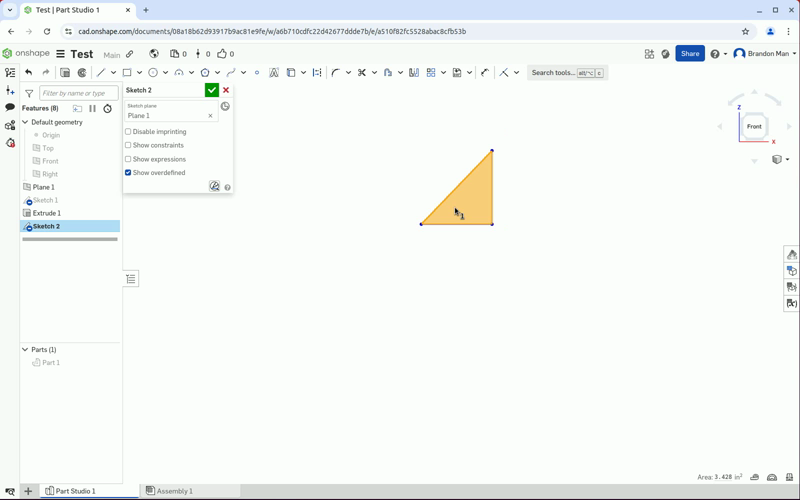
scroll(-6)
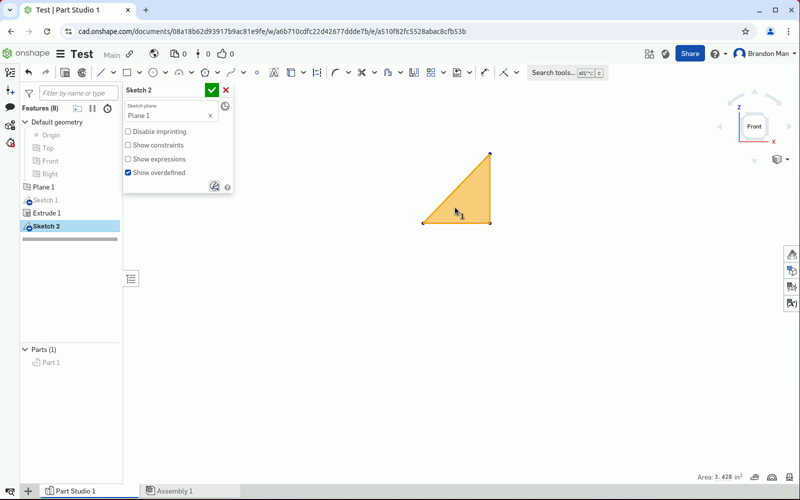
scroll(-6)
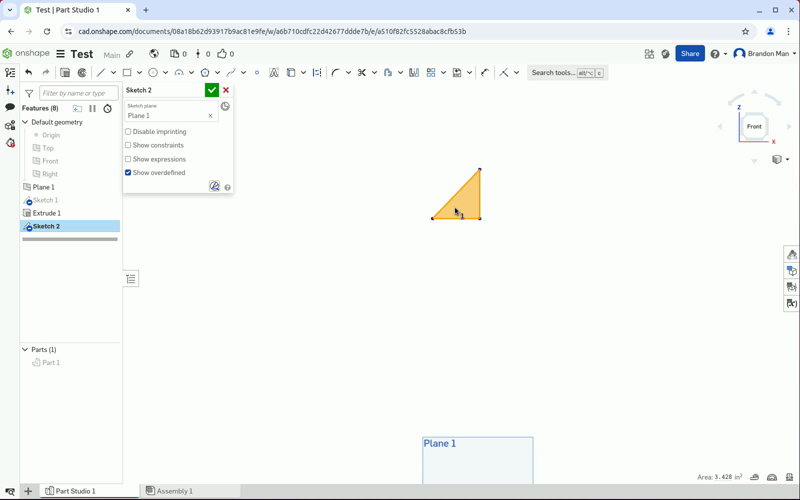
scroll(-6)
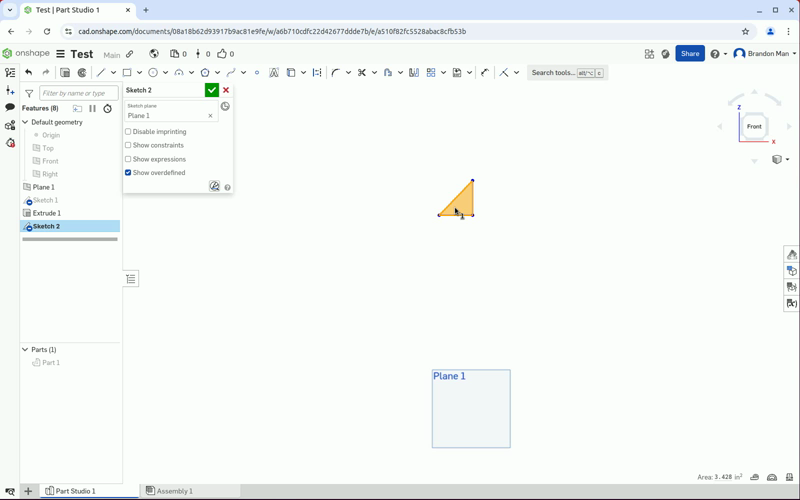
scroll(-6)
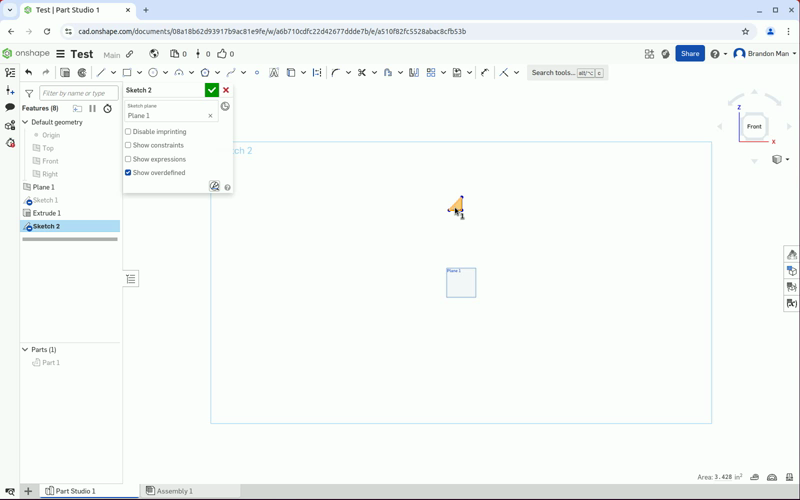
mouse_move(73, 352)
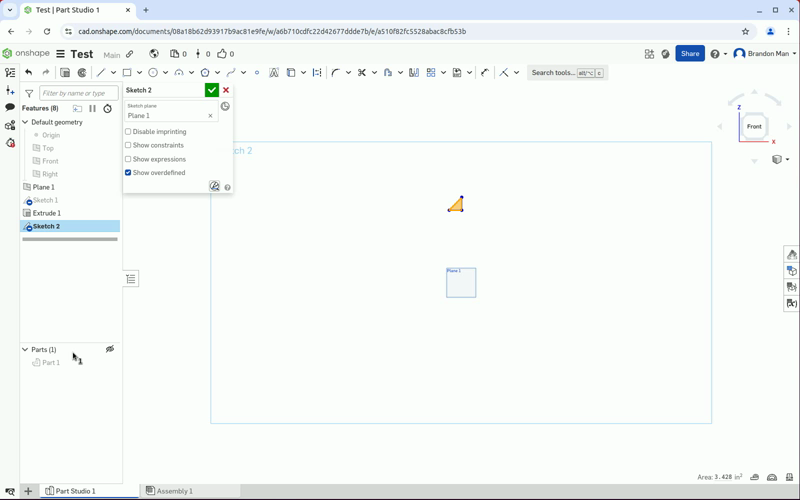
key(shift+y)
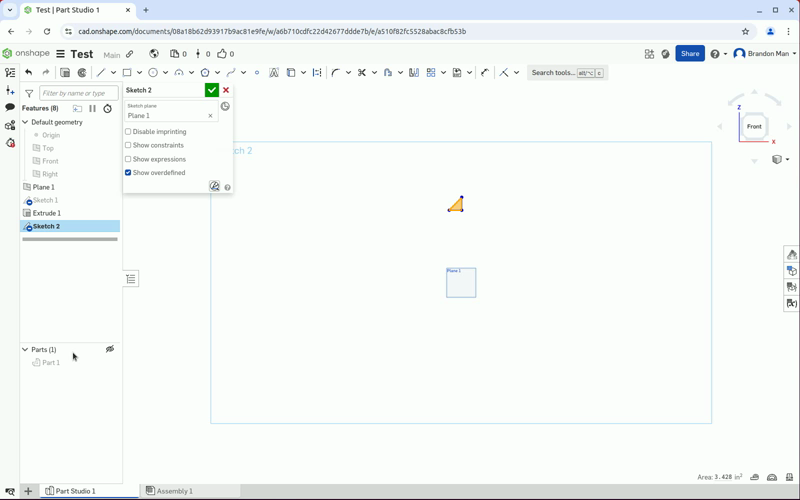
key(shift+e)
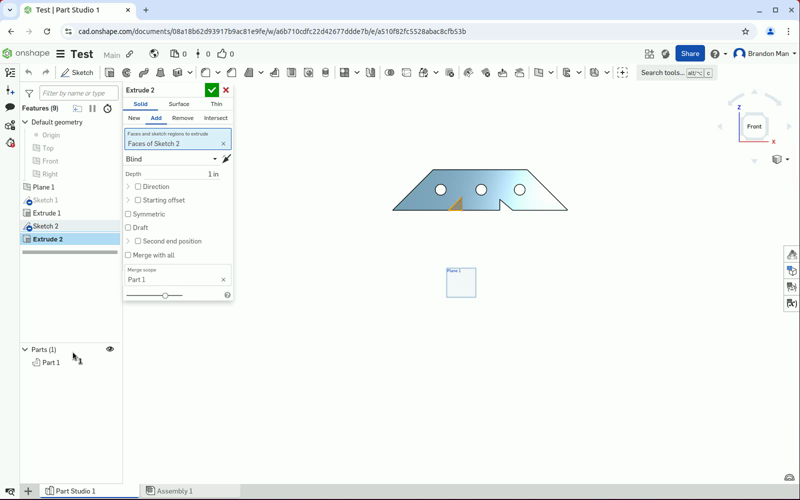
mouse_move(143, 106)
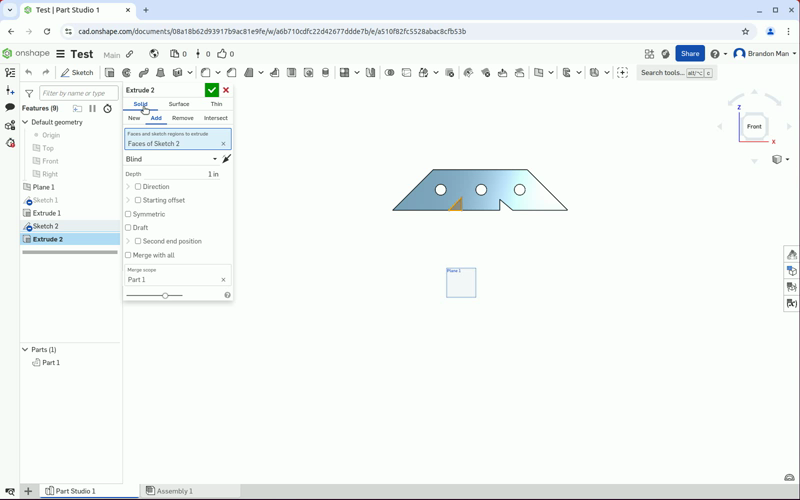
click(143, 106)
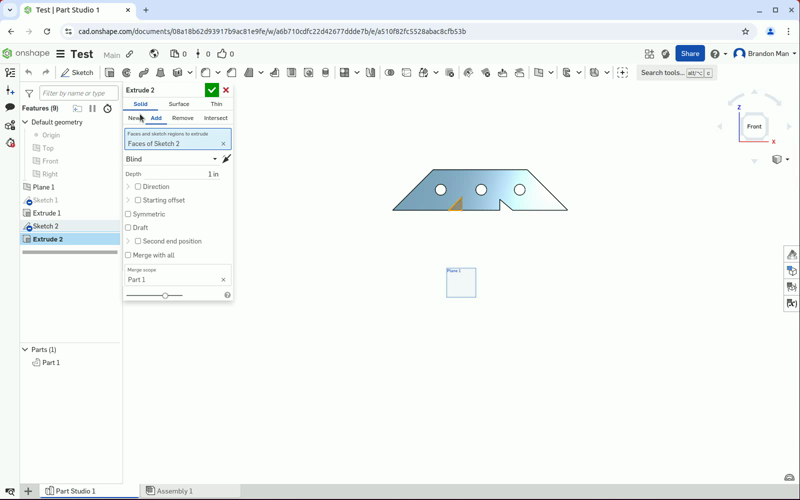
mouse_move(137, 120)
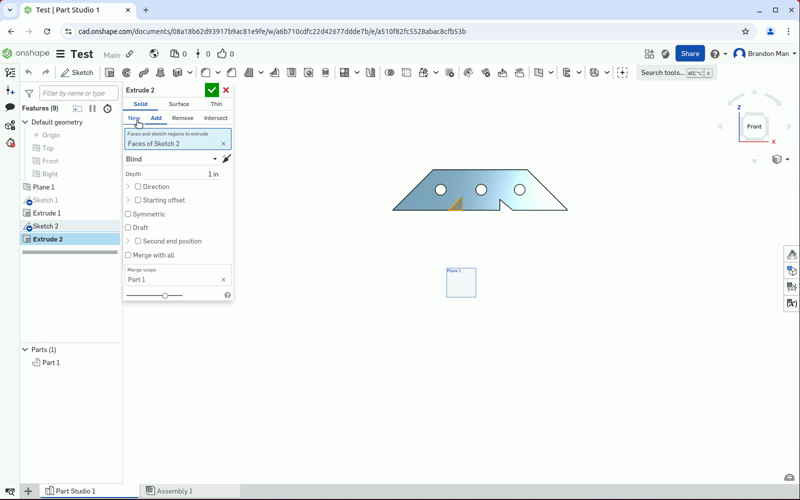
click(137, 120)
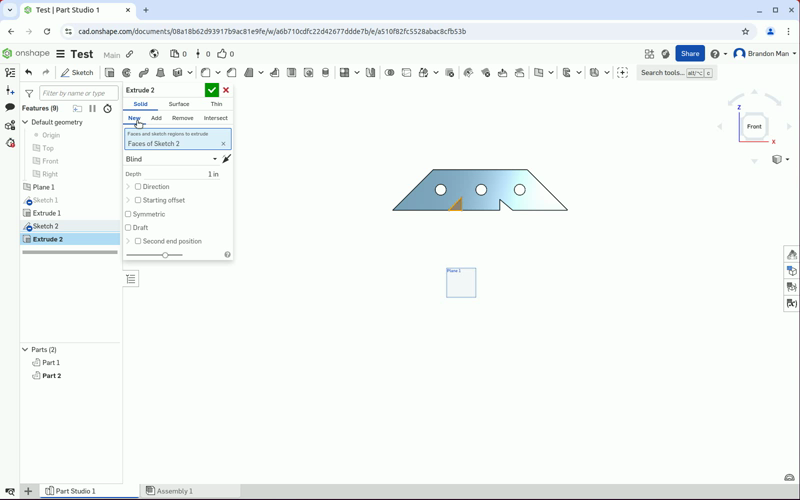
key(tab, 4)
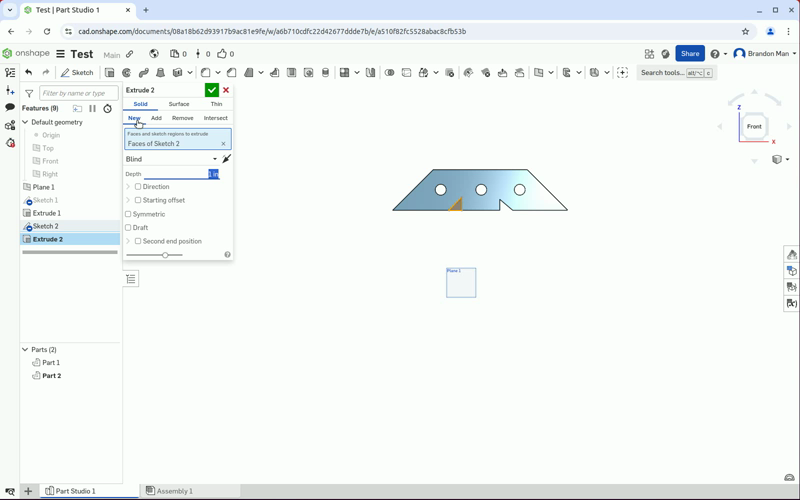
text(0.722)
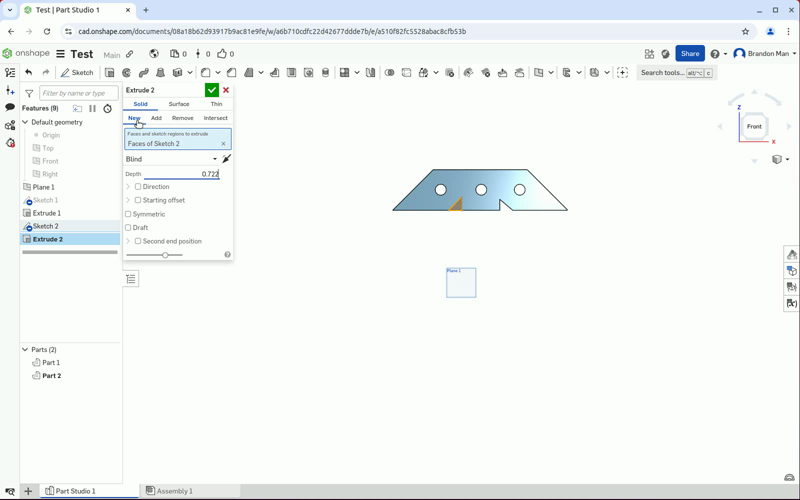
key(enter)
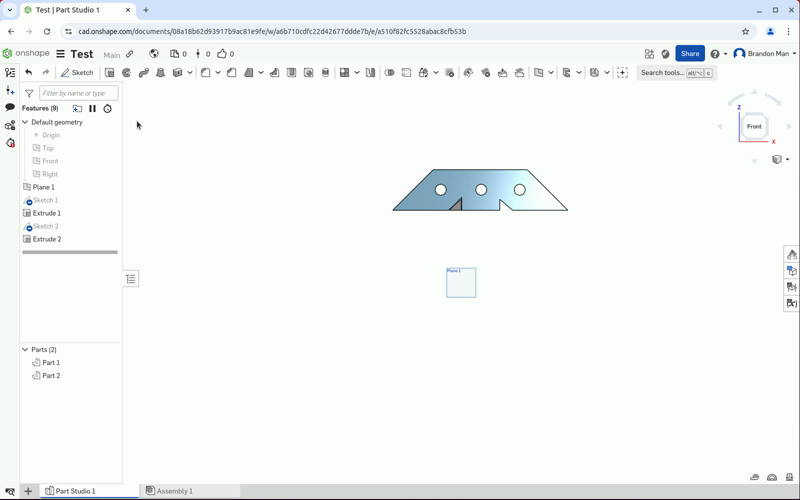
key(shift+h)
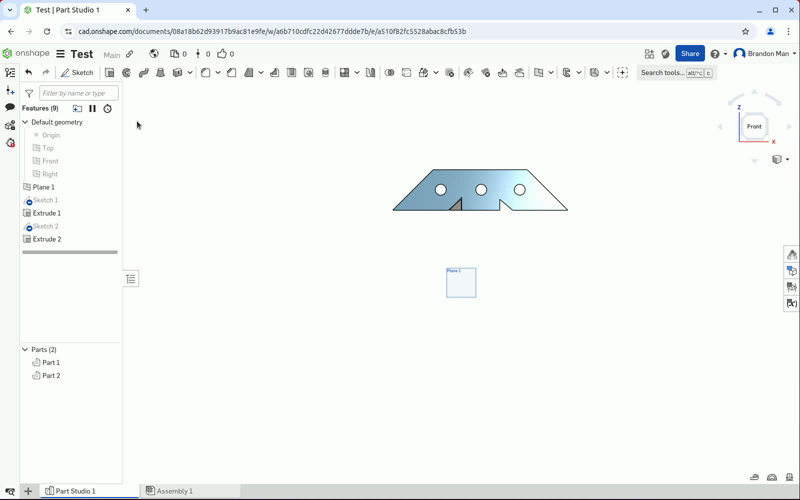
key(shift+h)
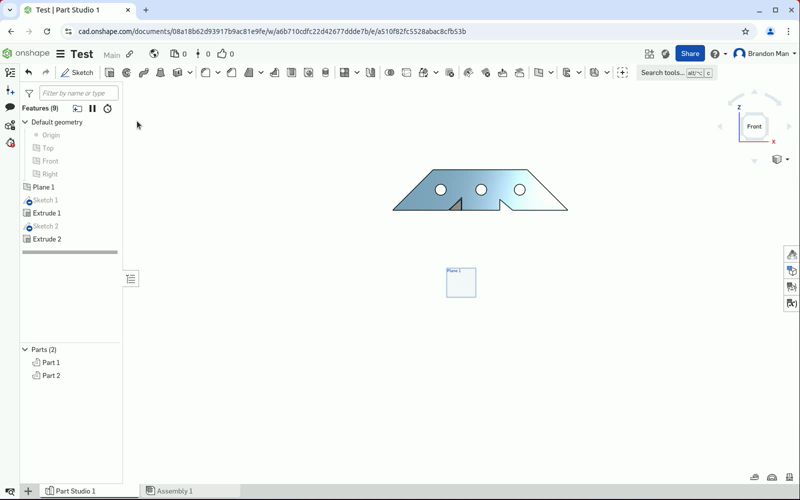
mouse_move(73, 189)
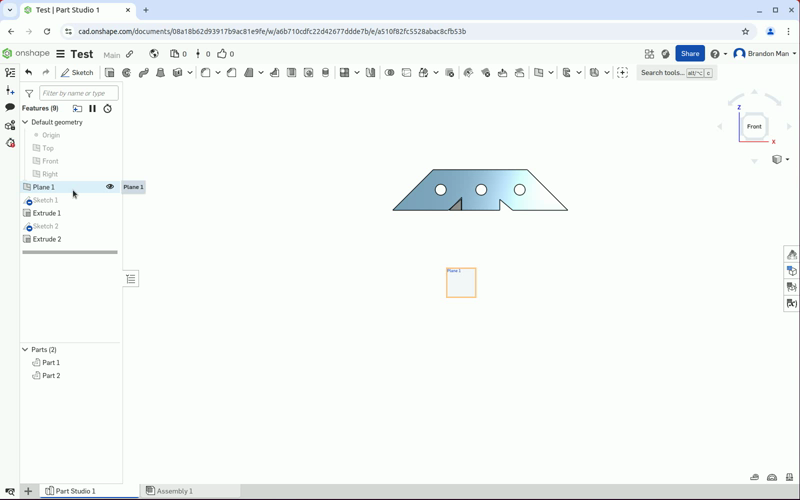
click(73, 189)
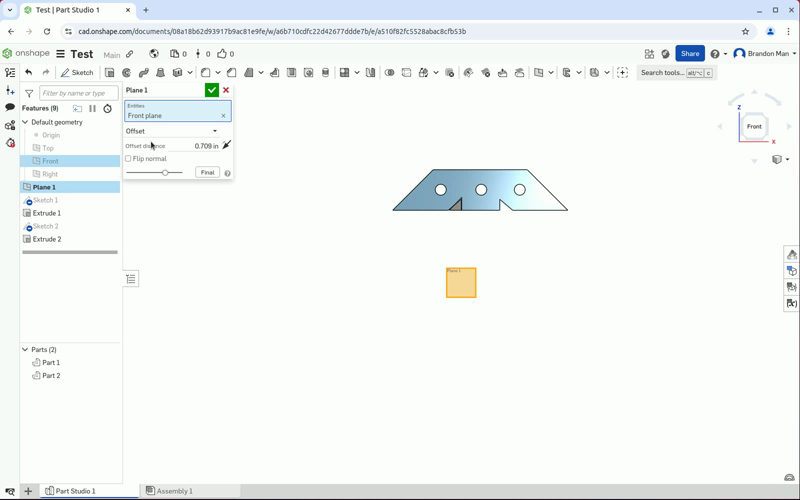
mouse_move(229, 92)
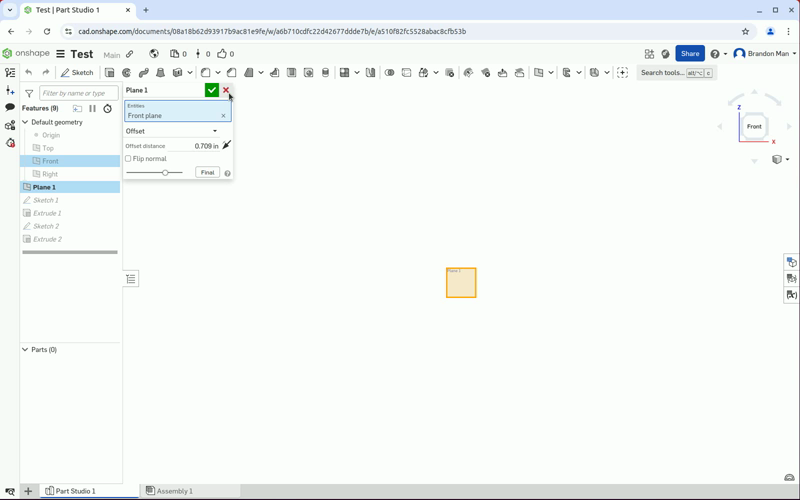
click(229, 92)
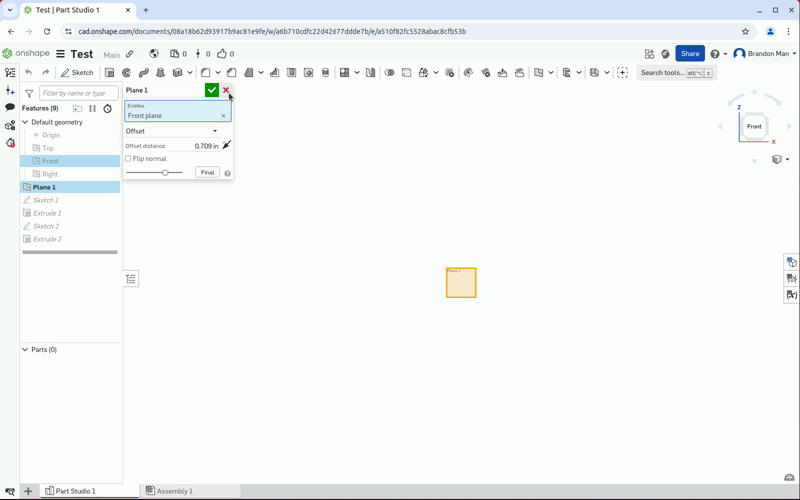
key(shift+s)
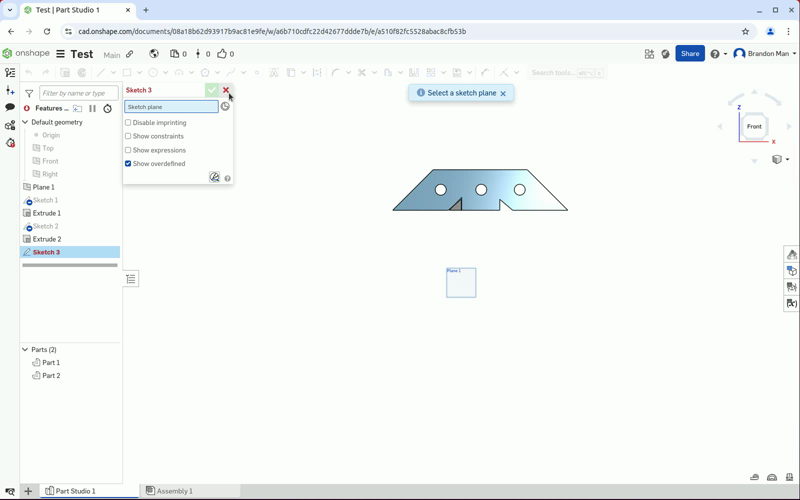
mouse_move(73, 189)
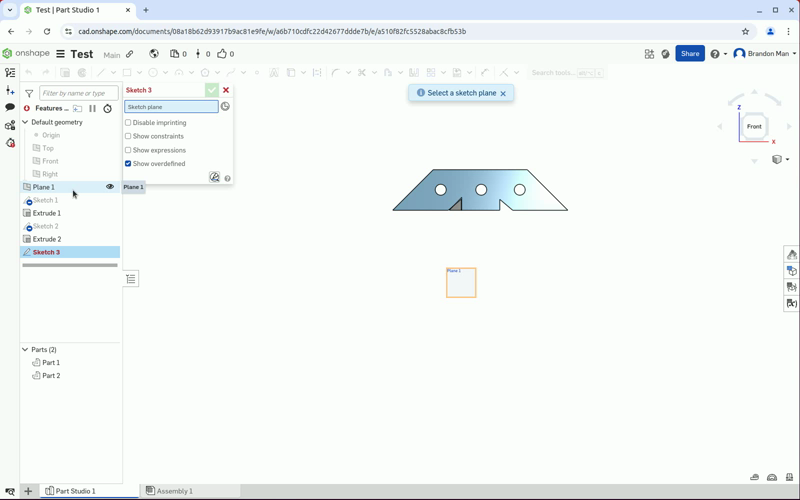
click(73, 189)
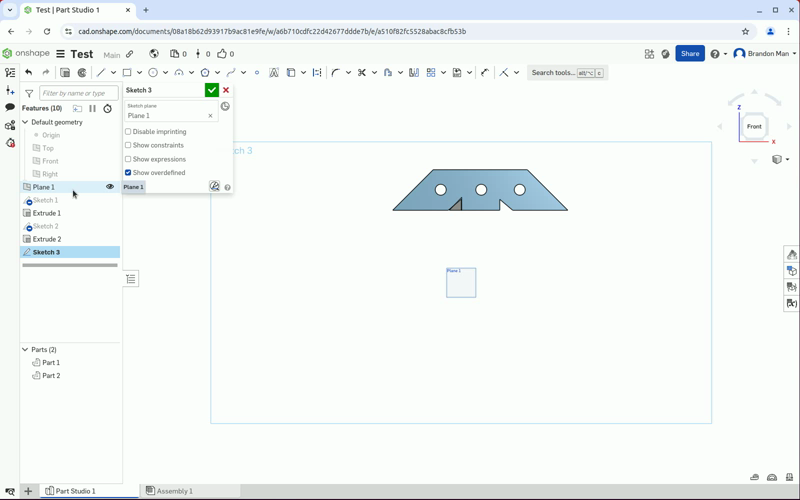
mouse_move(73, 352)
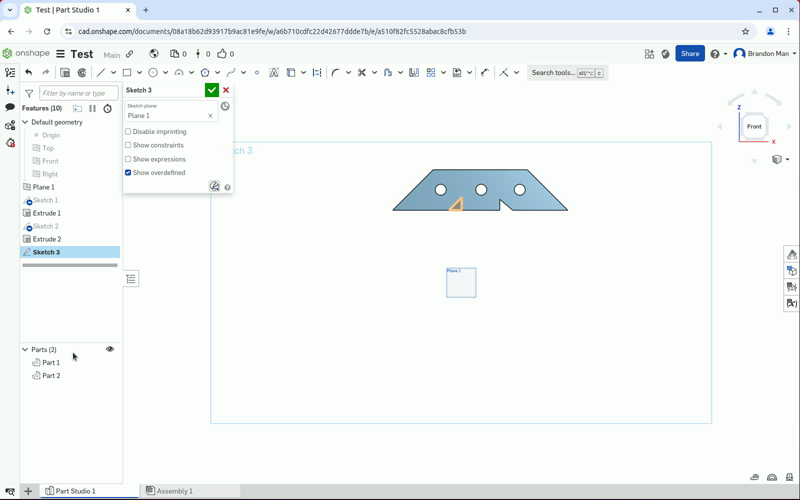
key(y)
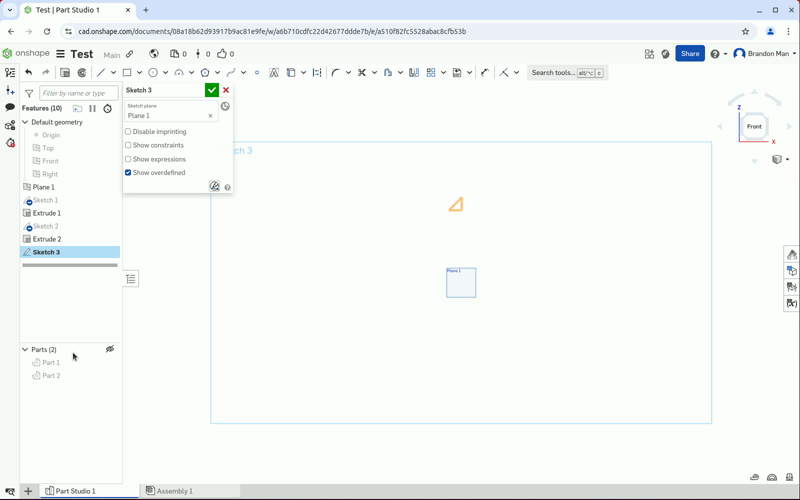
key(l)
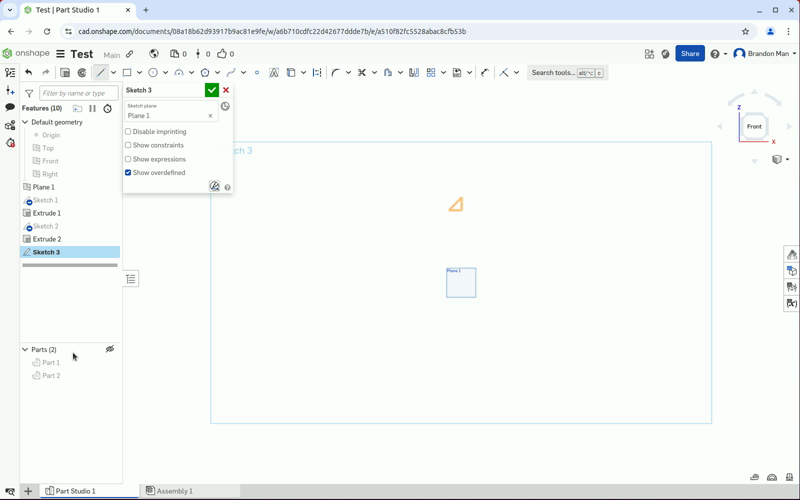
key_down(shift)
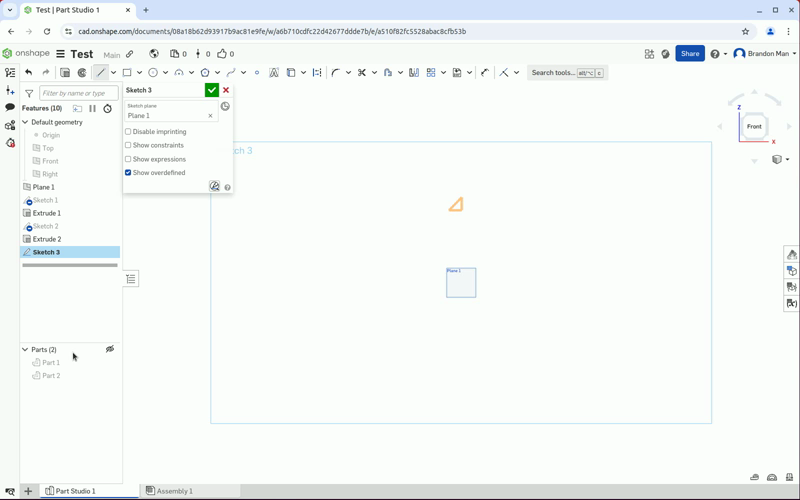
mouse_move(500, 210)
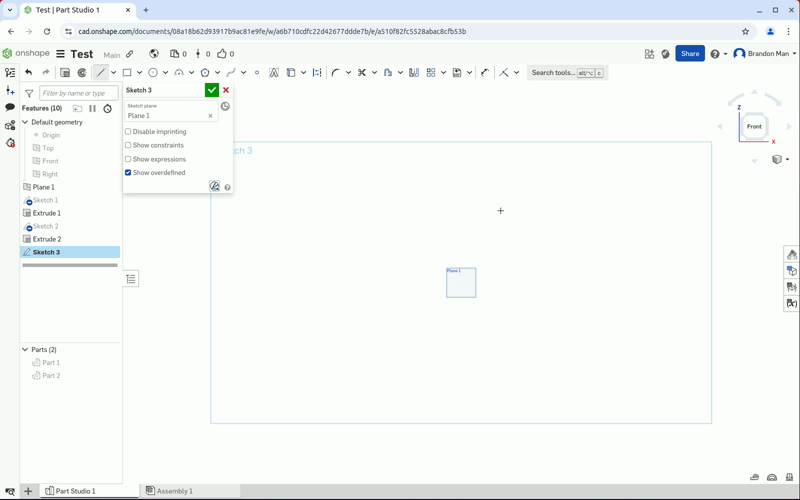
click(500, 210)
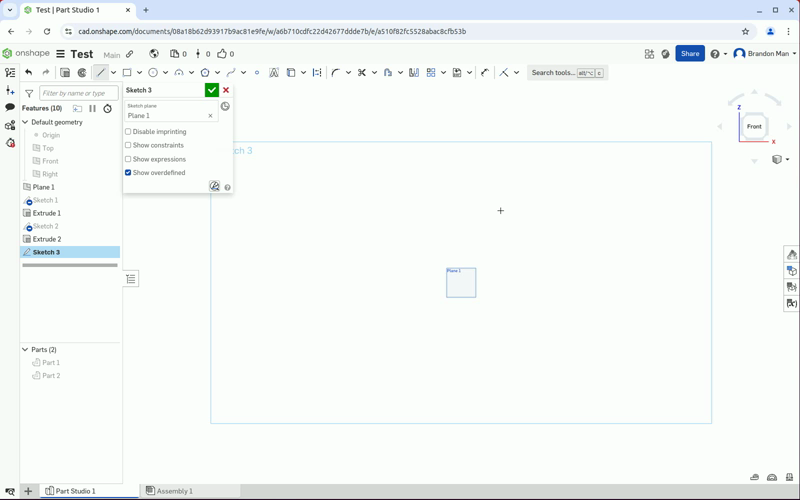
key_up(shift)
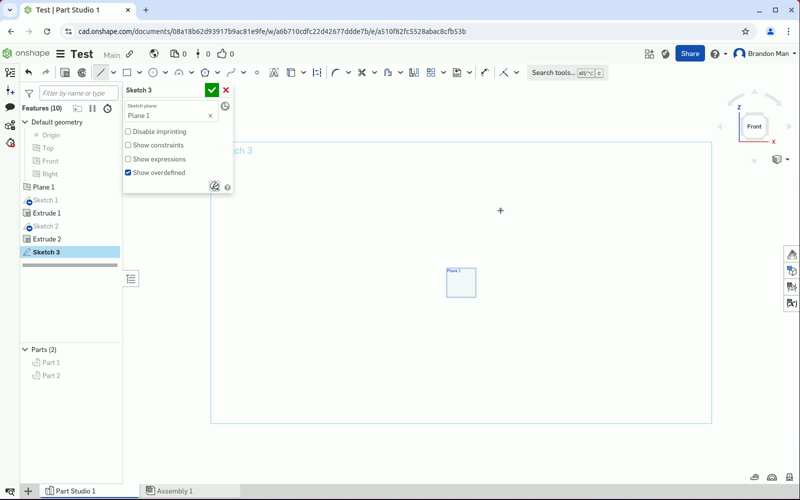
key_down(shift)
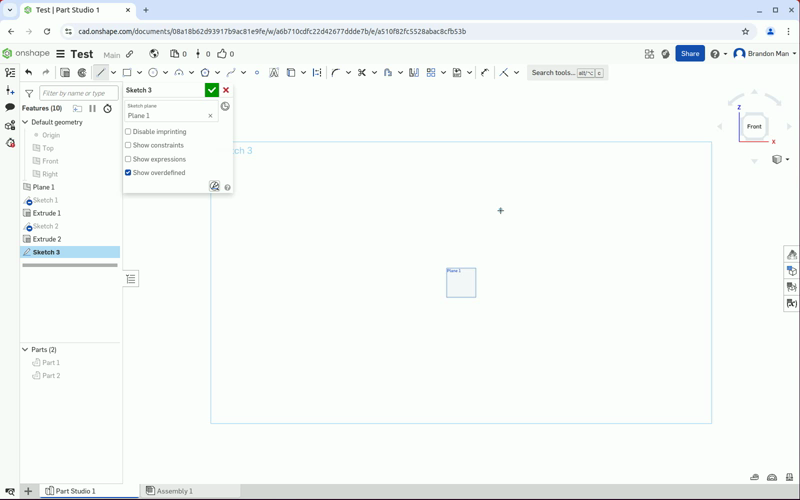
mouse_move(530, 210)
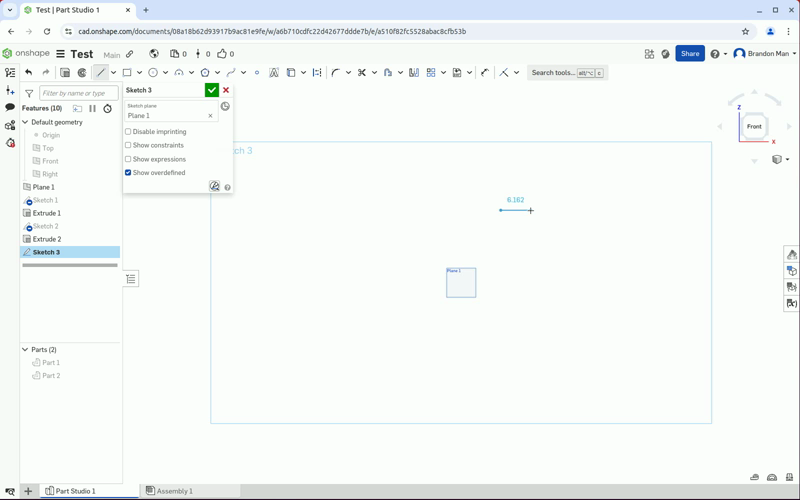
mouse_move(513, 210)
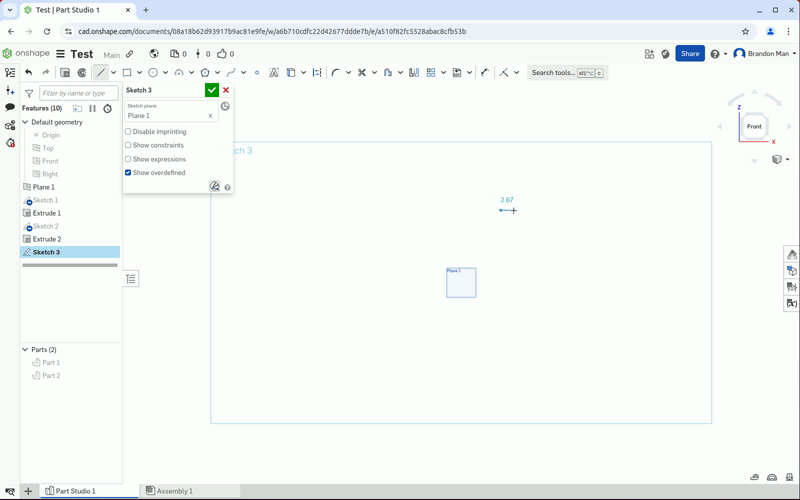
click(513, 210)
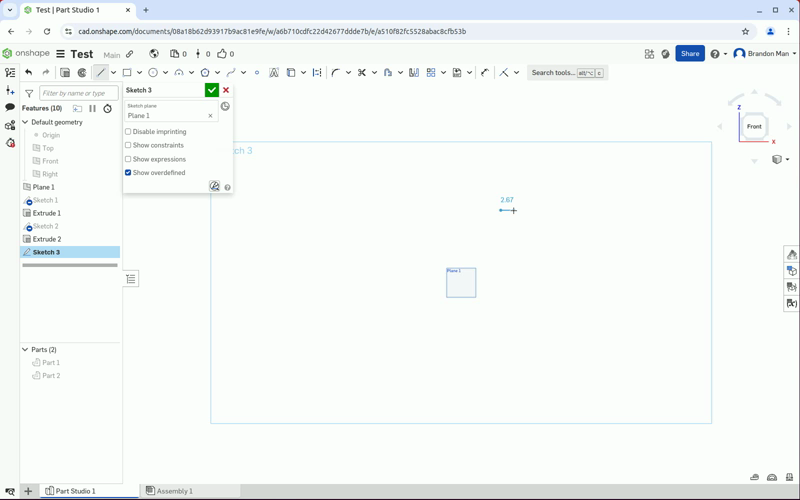
key_up(shift)
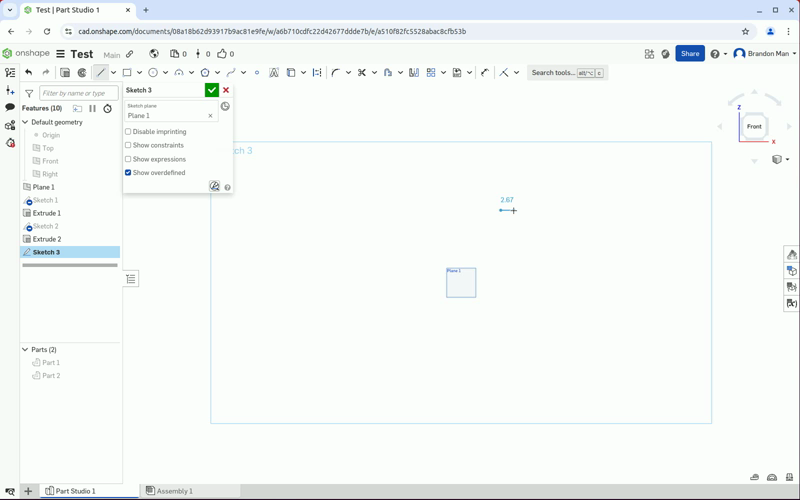
key_down(shift)
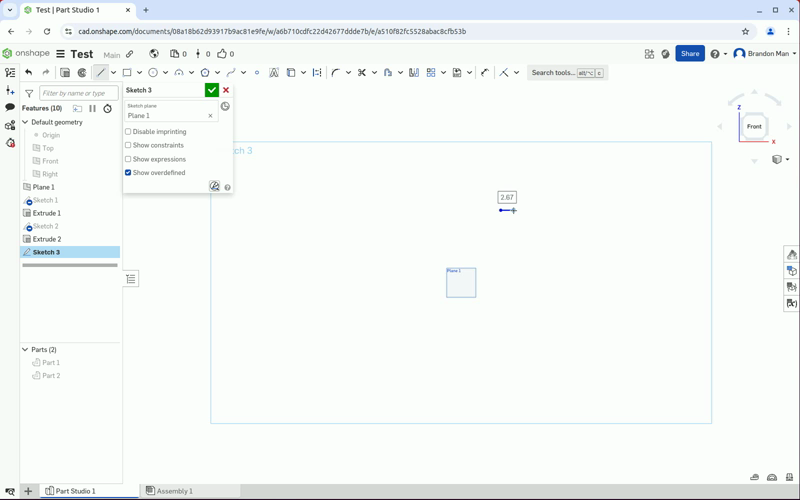
mouse_move(543, 210)
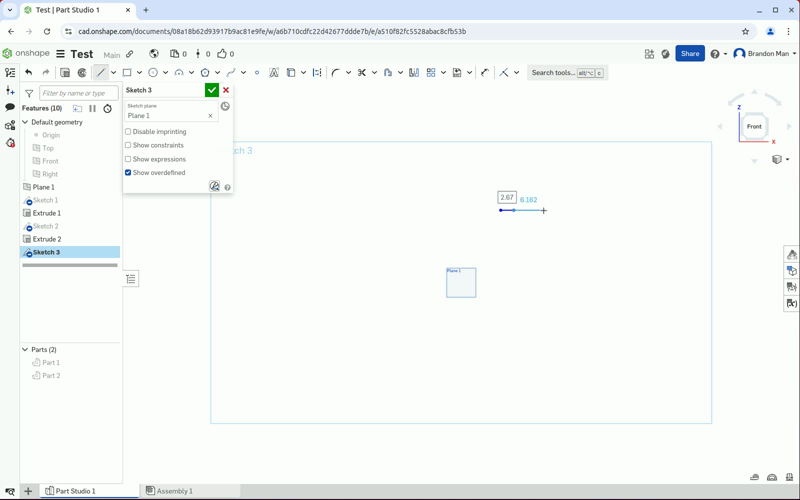
mouse_move(500, 197)
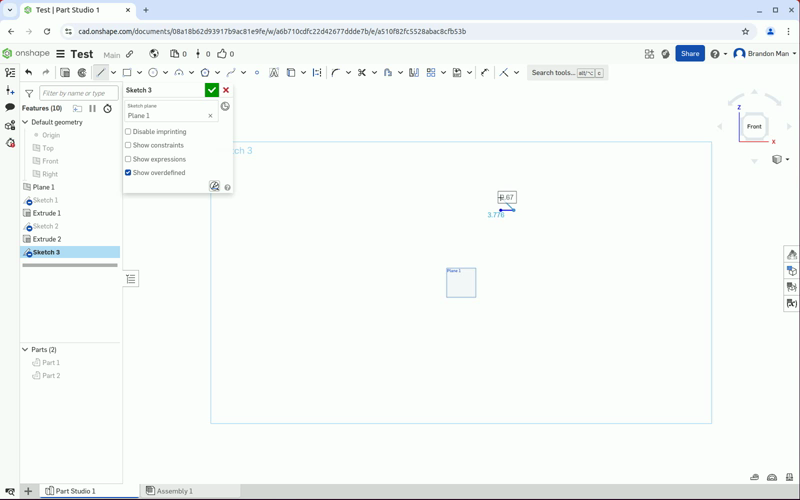
click(500, 197)
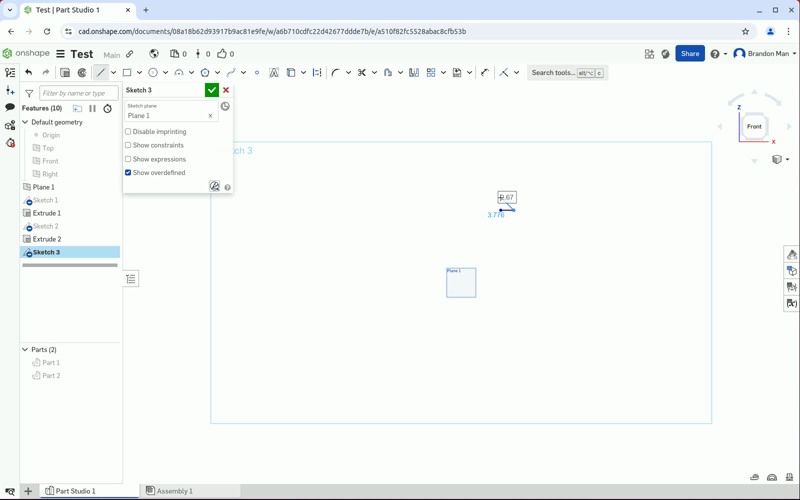
key_up(shift)
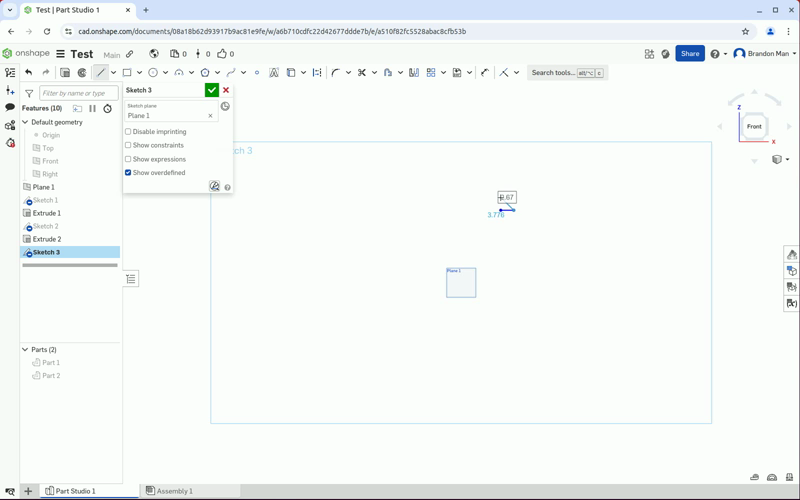
mouse_move(530, 197)
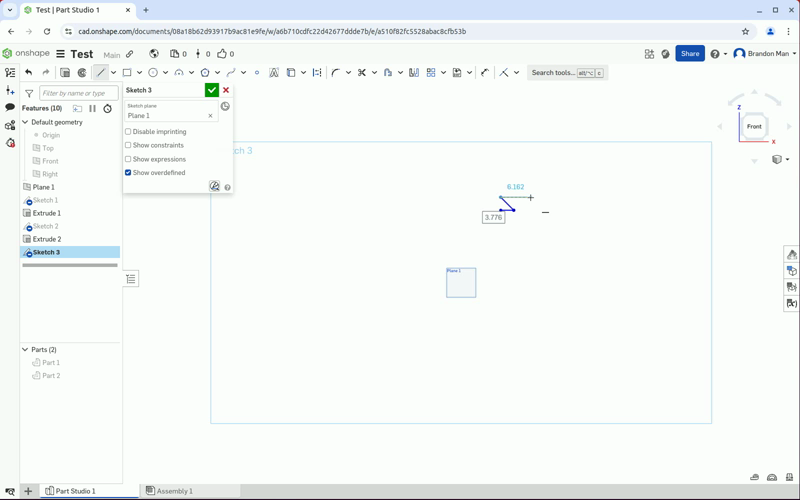
key_down(shift)
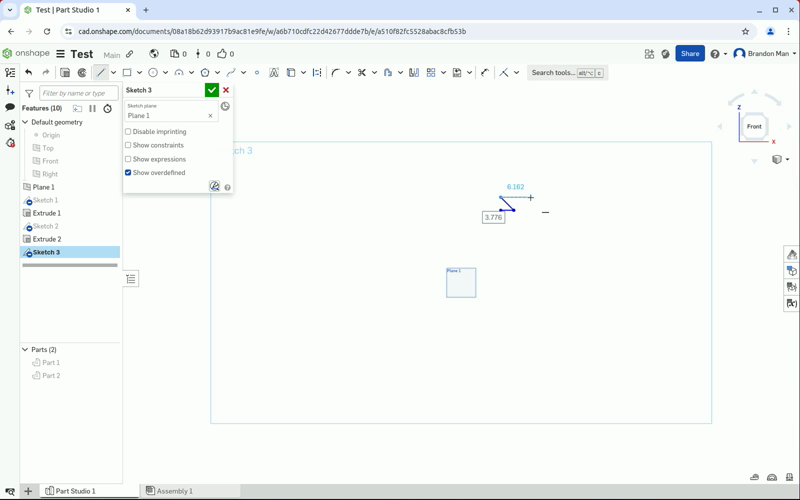
mouse_move(500, 210)
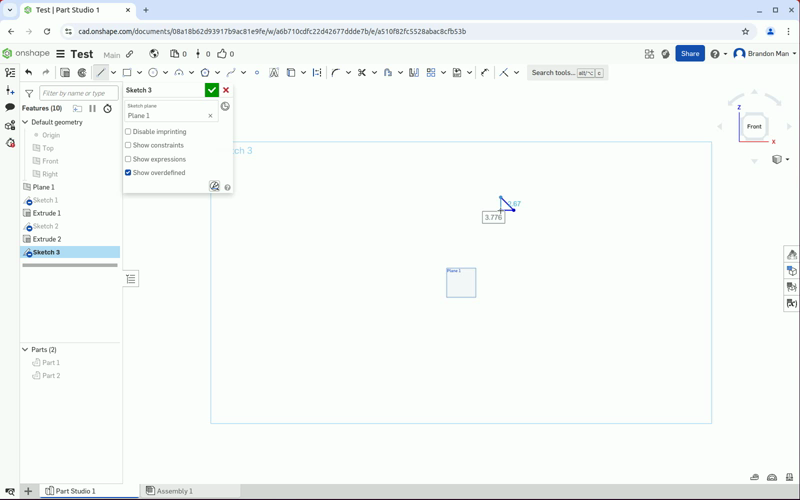
key_up(shift)
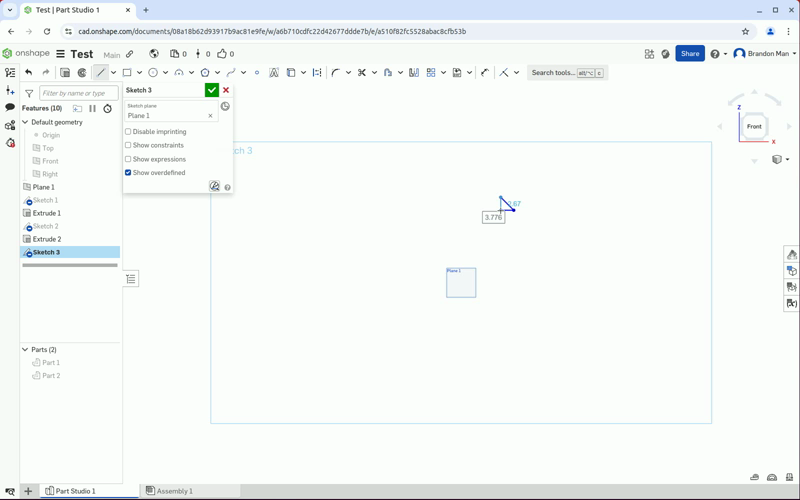
click(500, 210)
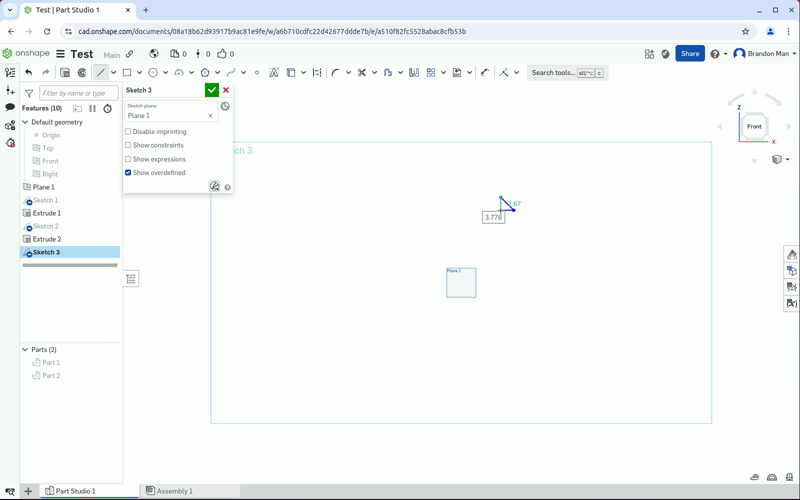
key(esc)
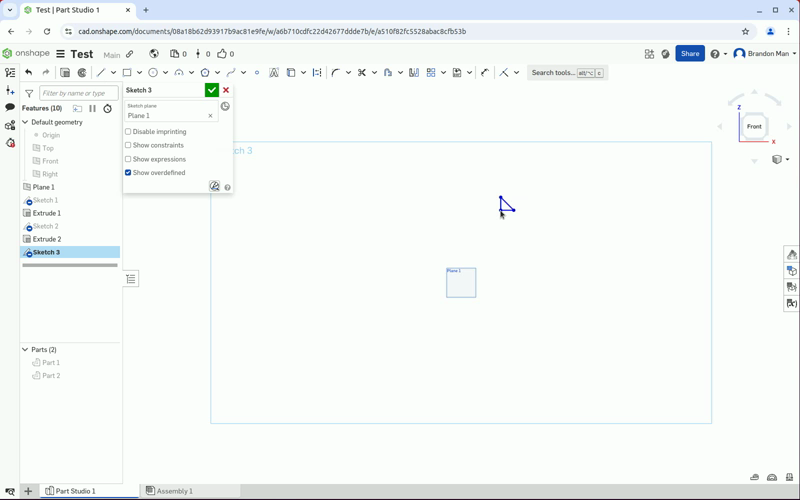
mouse_move(502, 207)
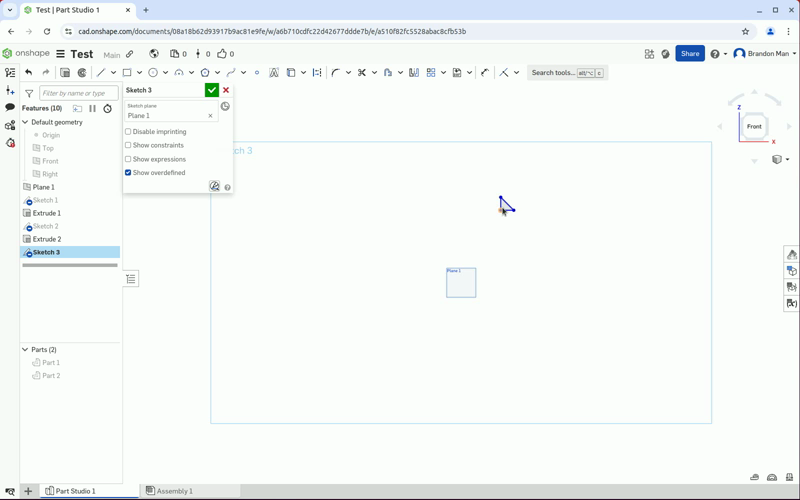
scroll(6)
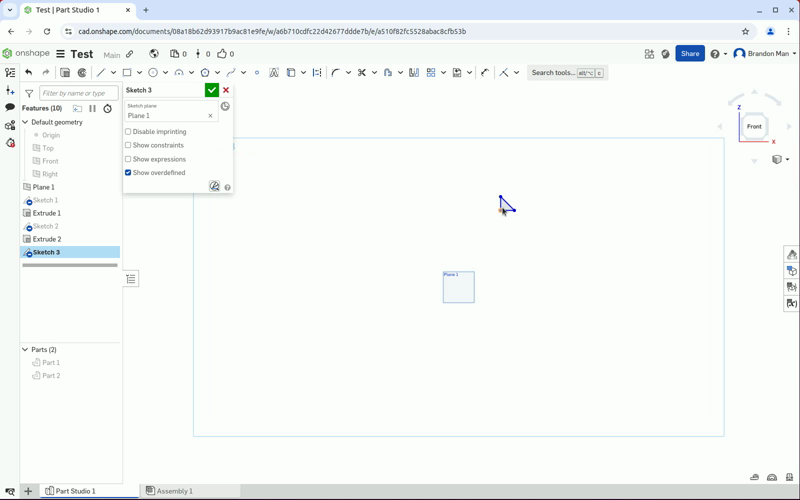
scroll(6)
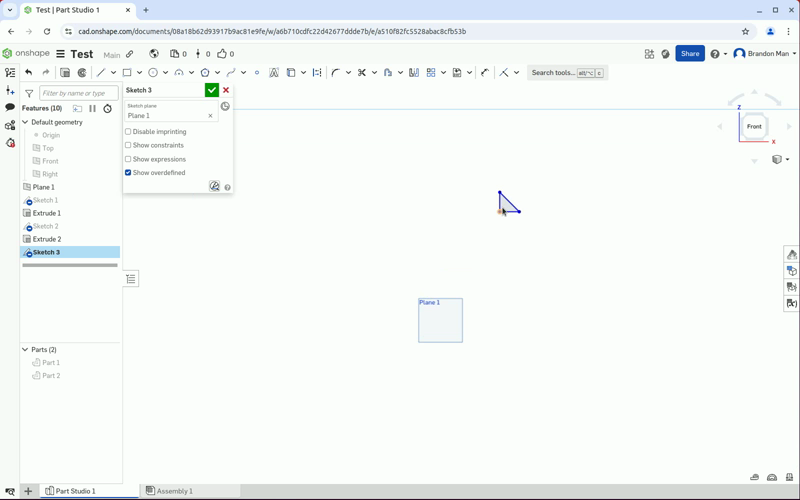
scroll(6)
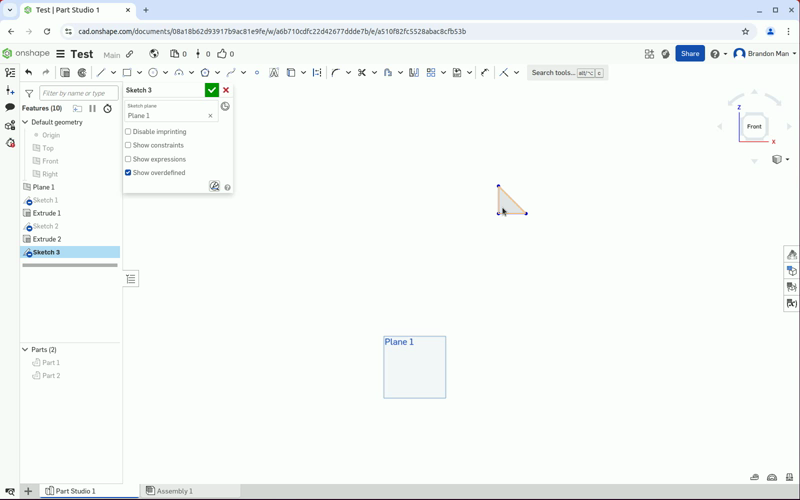
scroll(6)
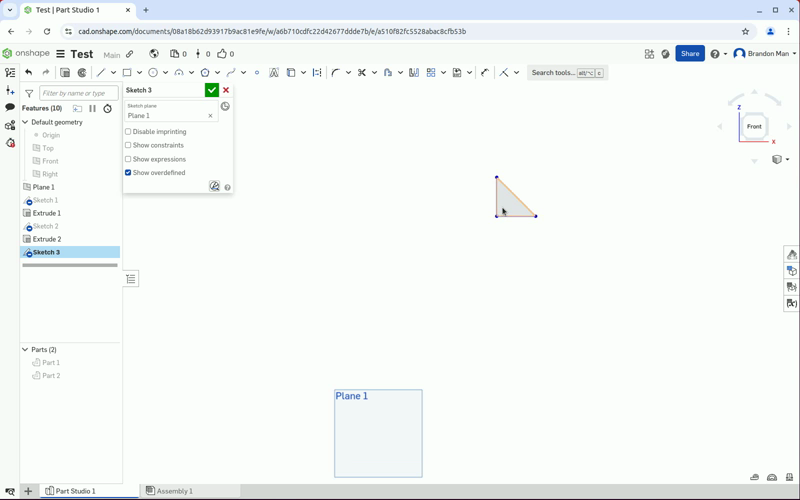
scroll(6)
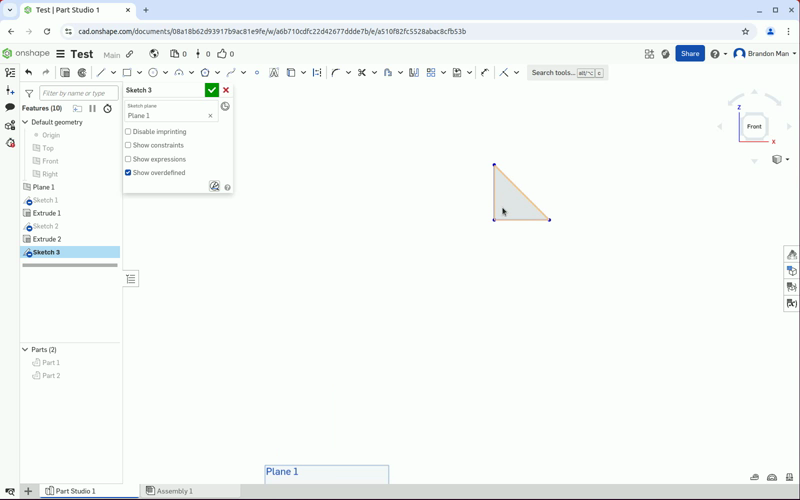
scroll(6)
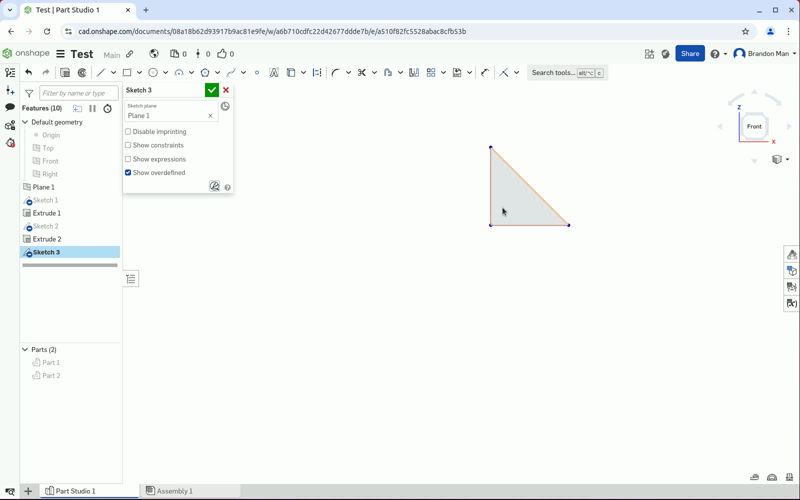
scroll(6)
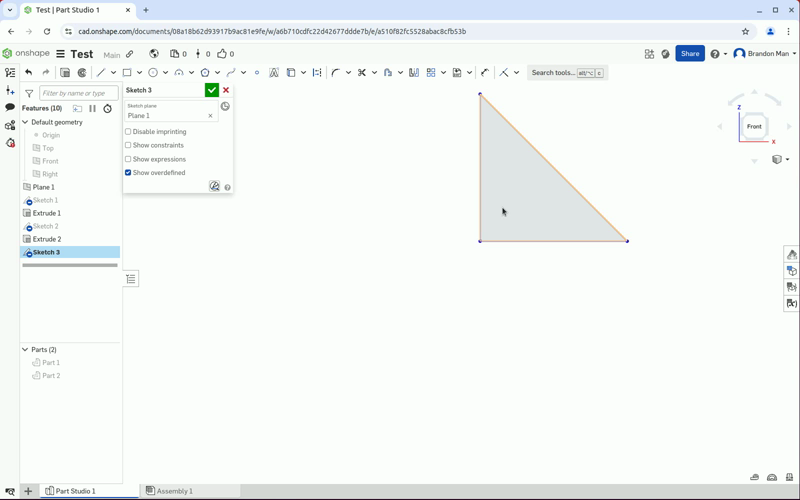
click(502, 207)
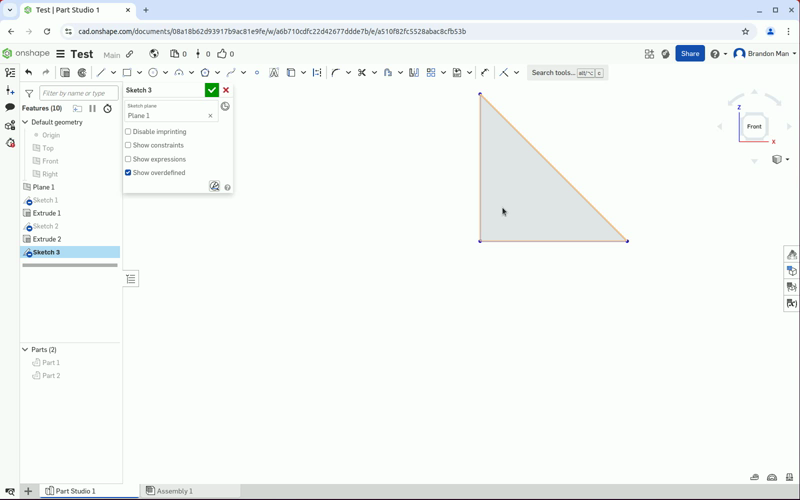
scroll(-6)
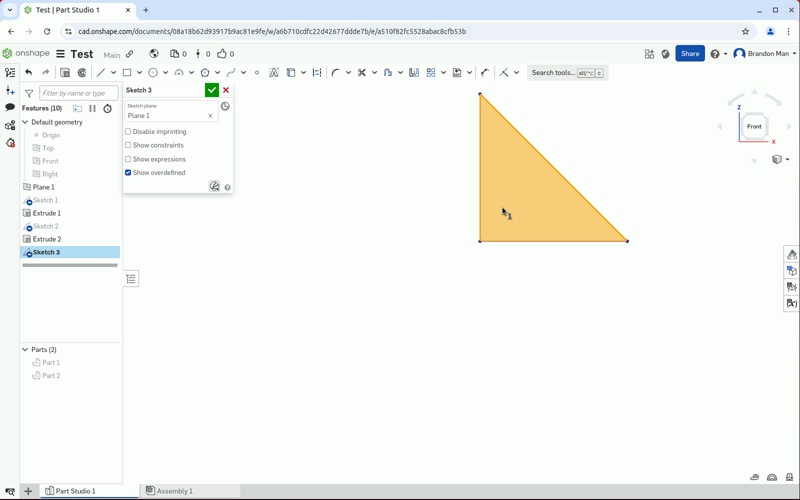
scroll(-6)
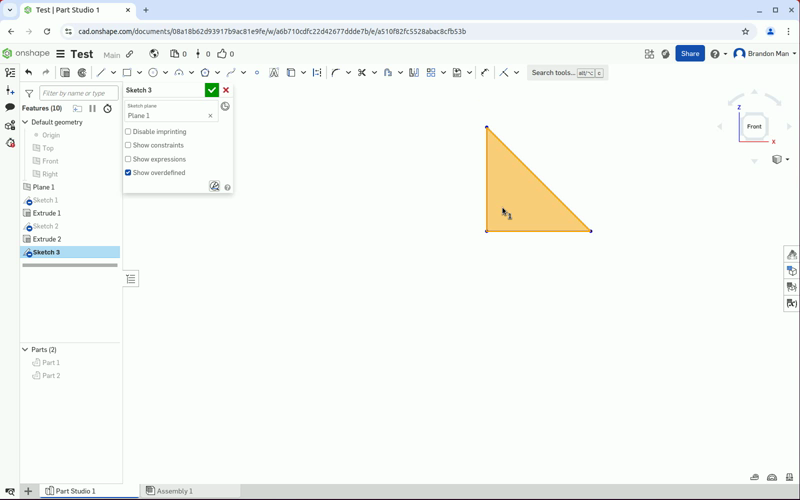
scroll(-6)
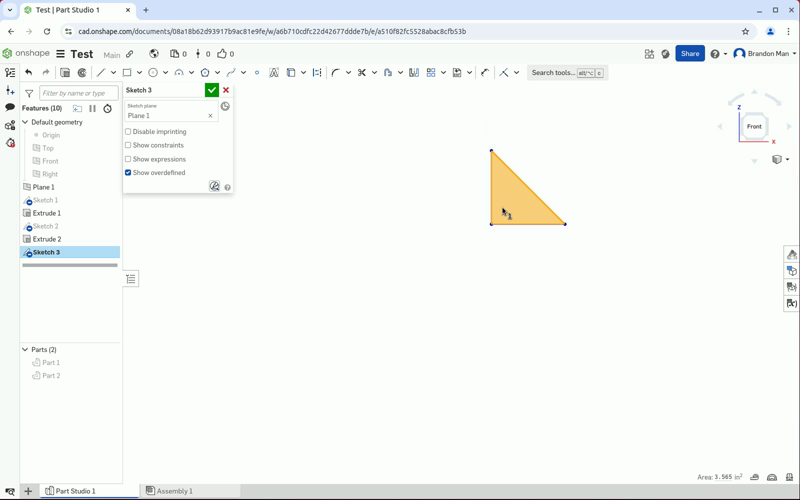
scroll(-6)
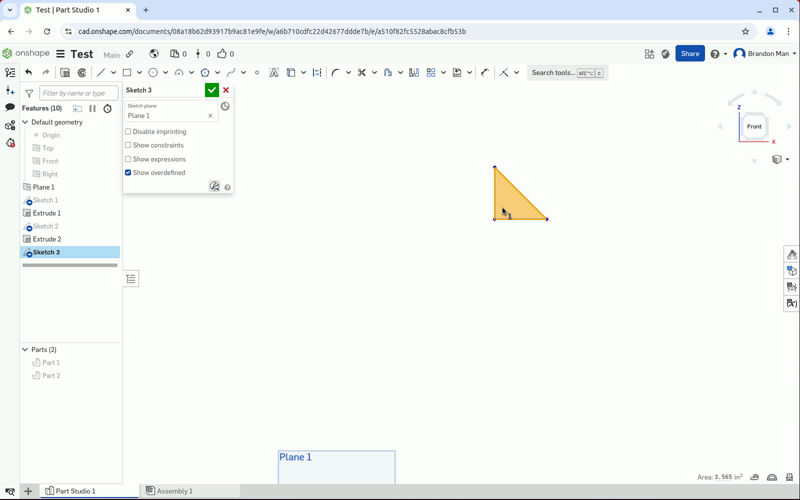
scroll(-6)
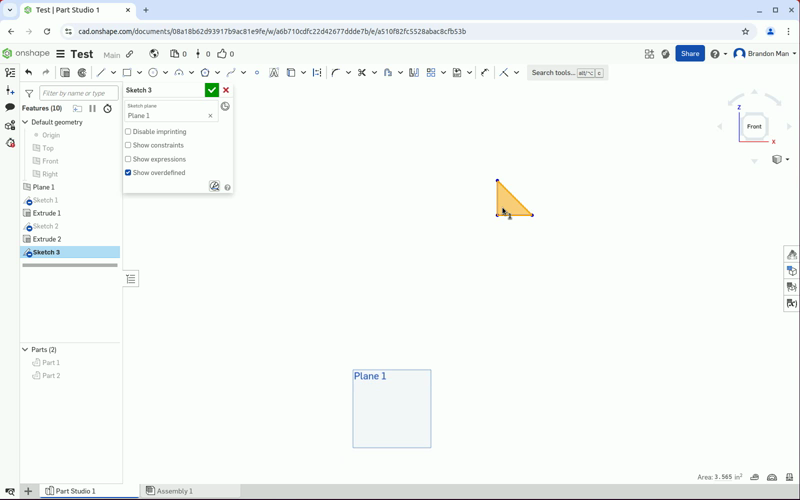
scroll(-6)
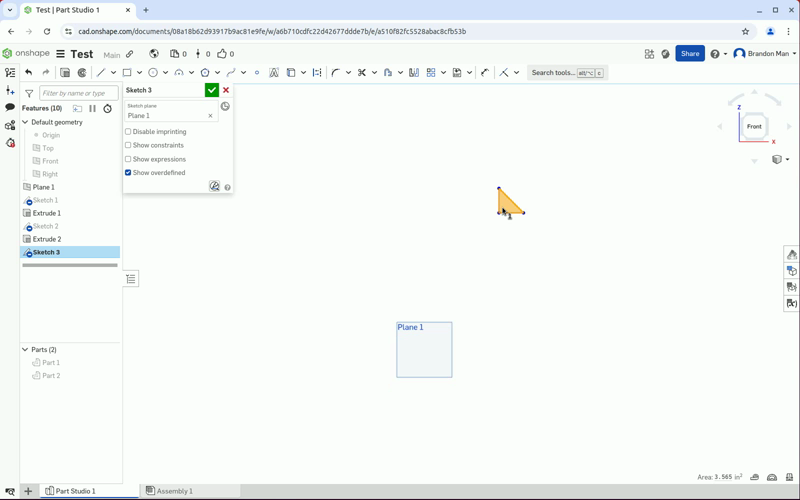
scroll(-6)
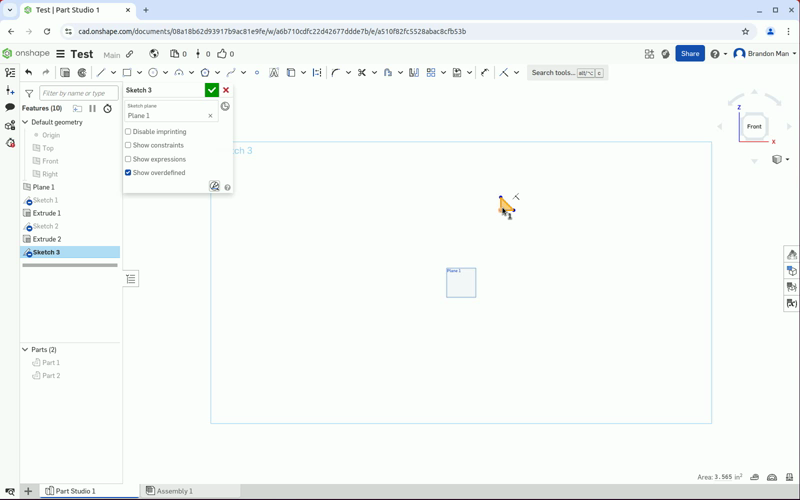
mouse_move(73, 352)
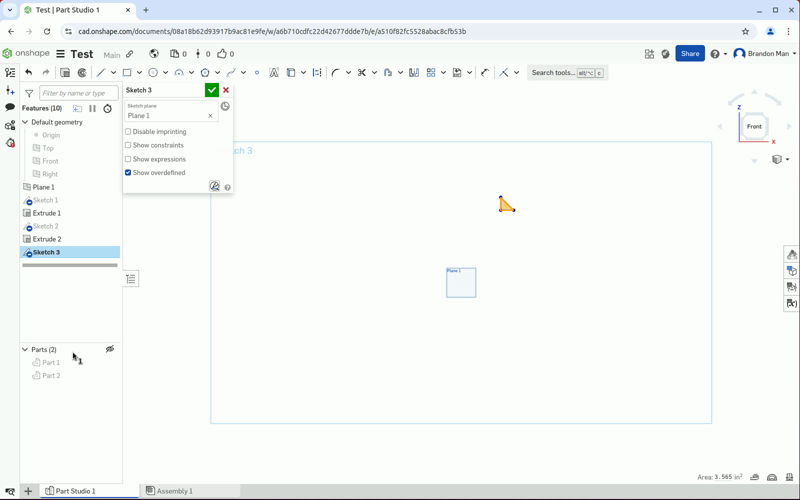
key(shift+y)
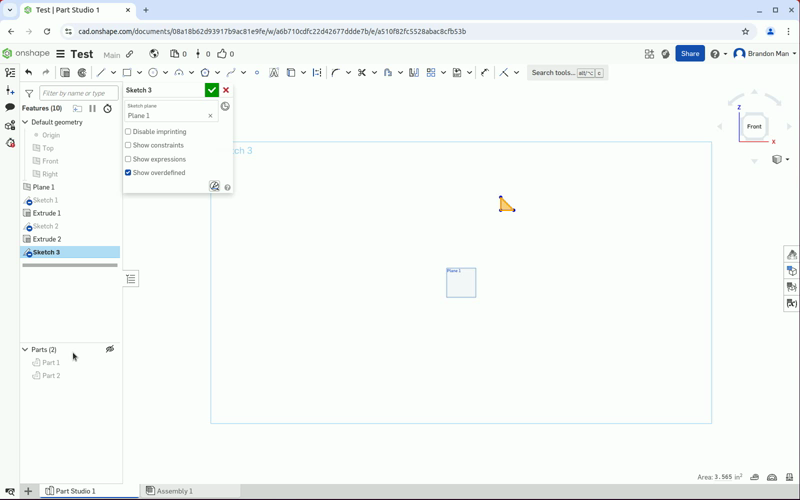
key(shift+e)
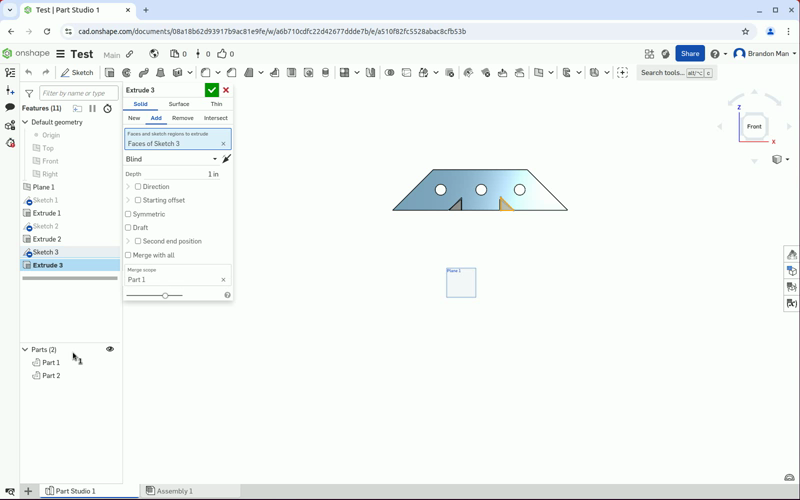
mouse_move(143, 106)
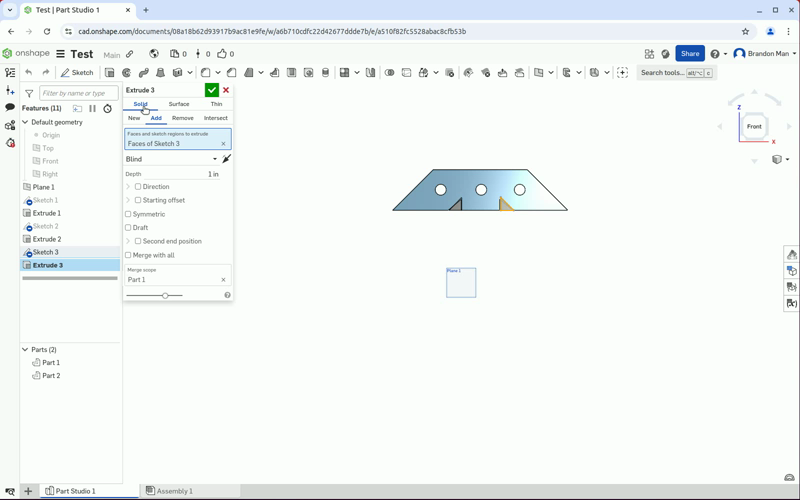
click(143, 106)
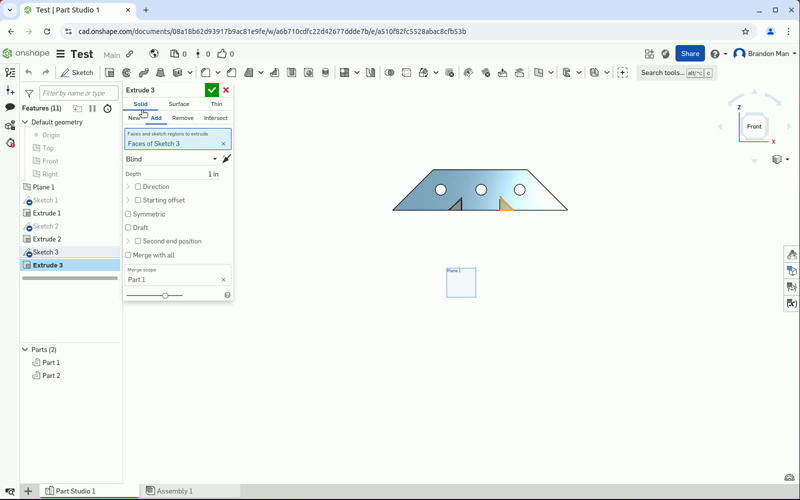
mouse_move(137, 120)
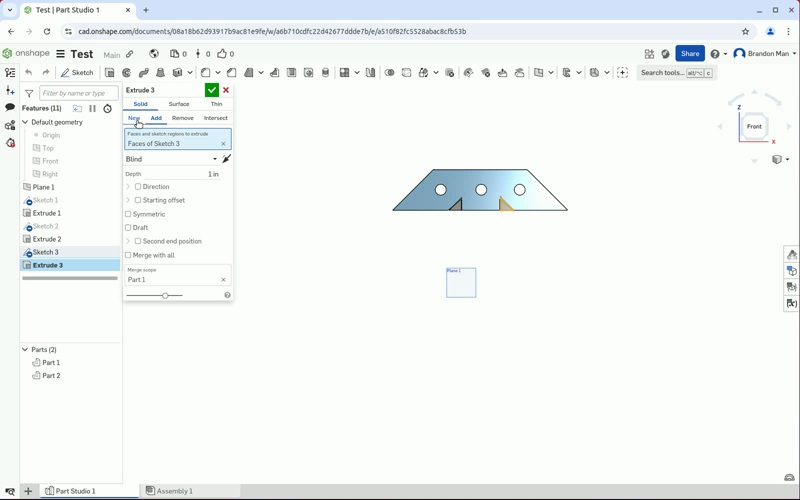
click(137, 120)
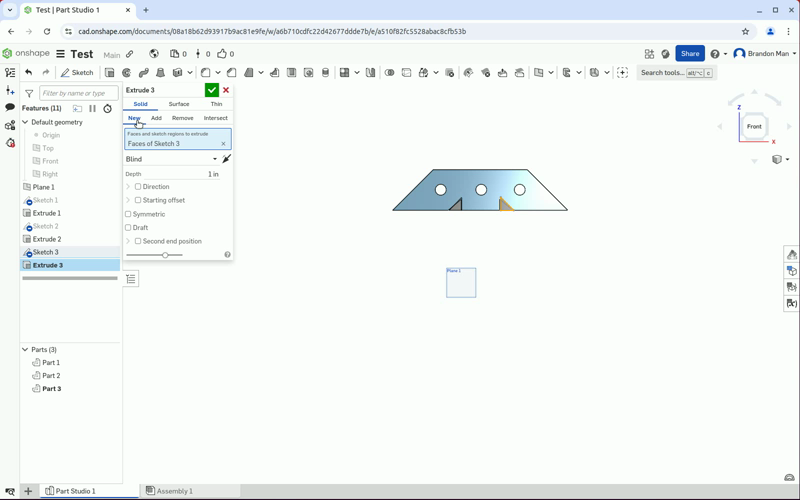
key(tab, 4)
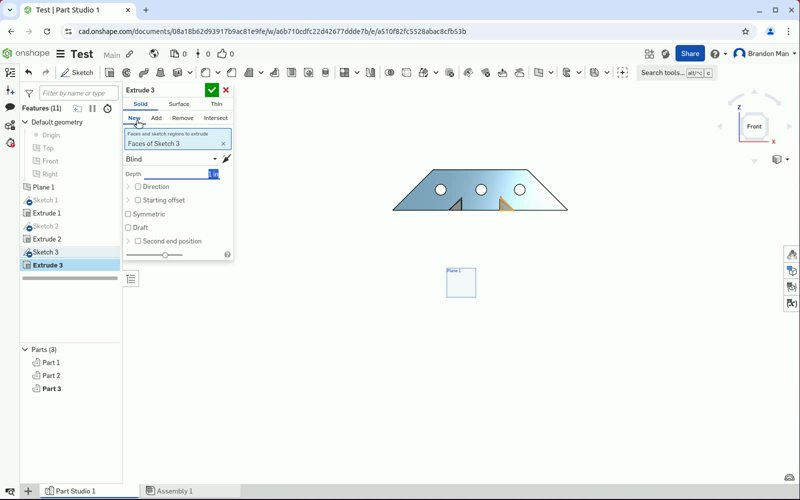
text(0.722)
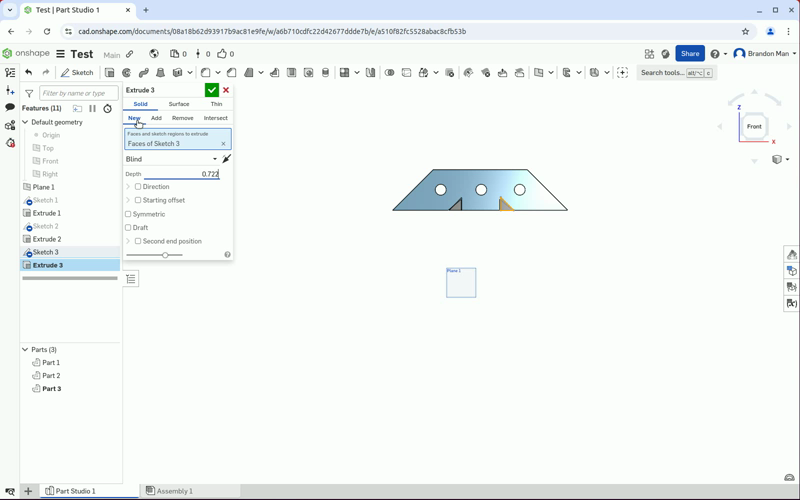
key(enter)
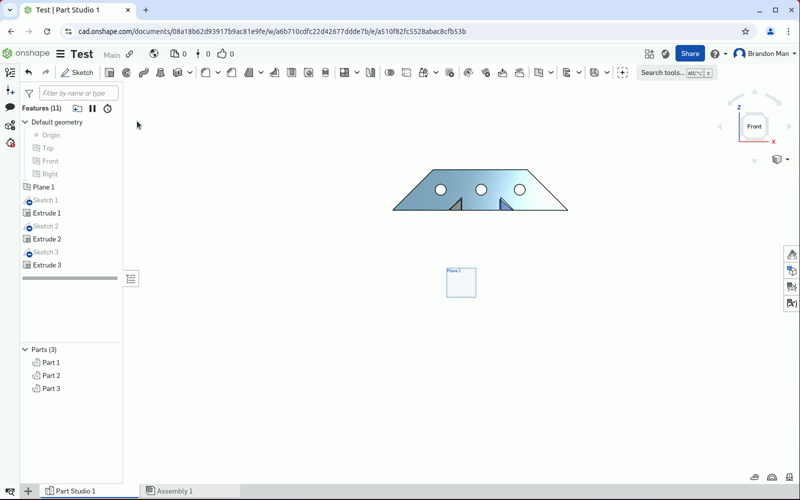
key(shift+h)
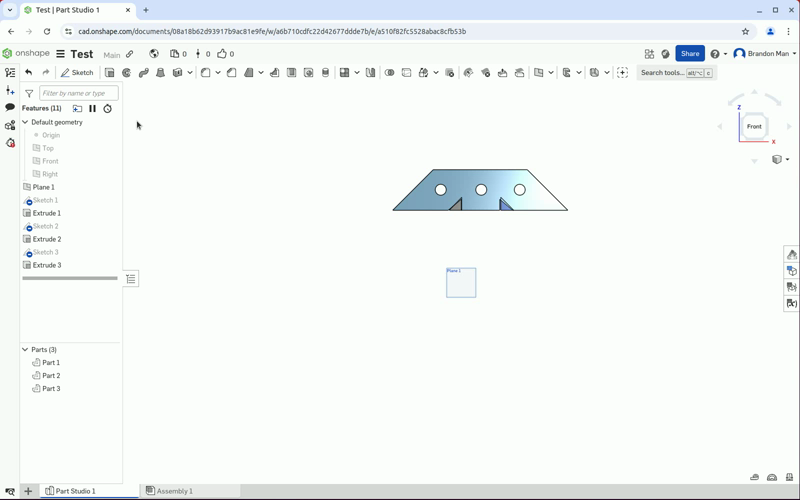
key(shift+h)
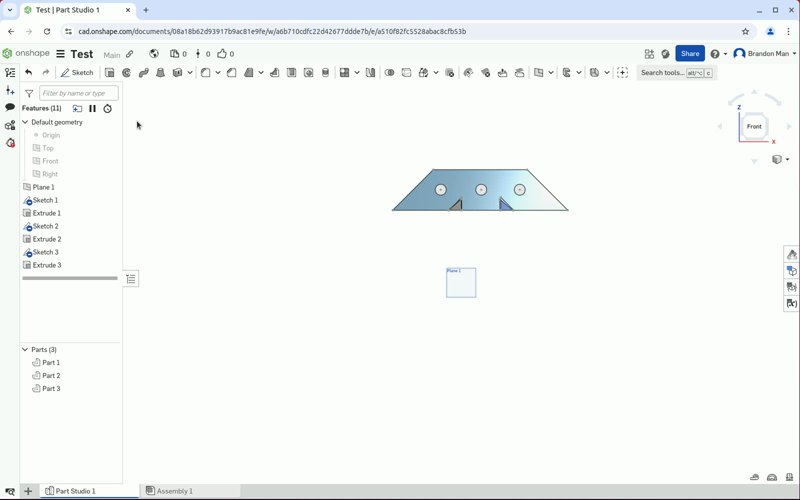
key(shift+7)
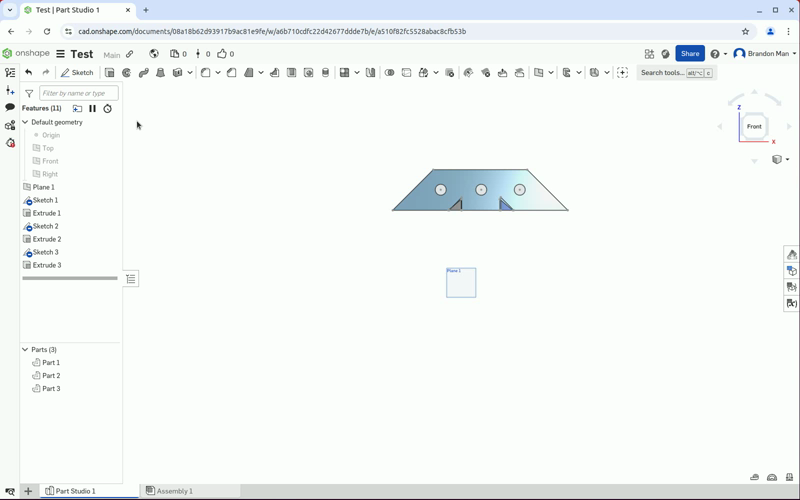
key(left, 2)
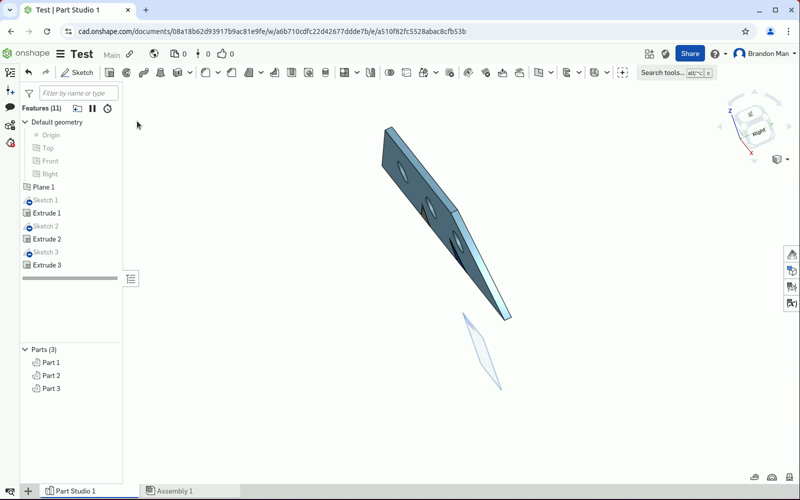
key(down, 2)
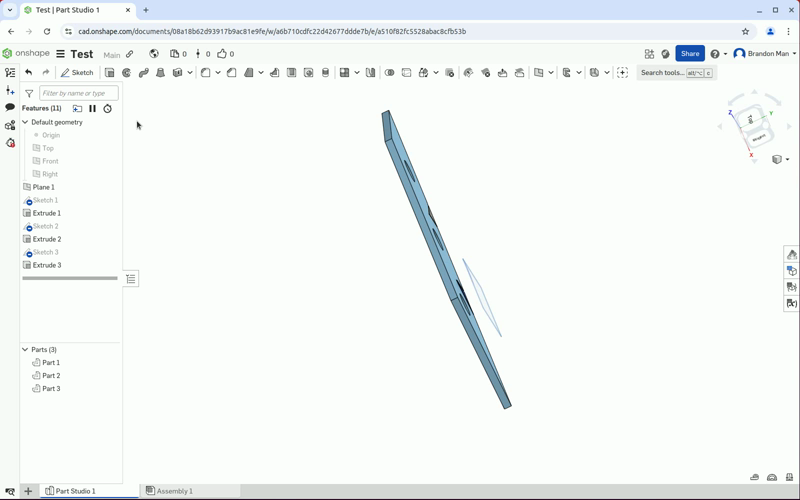
key(up, 2)
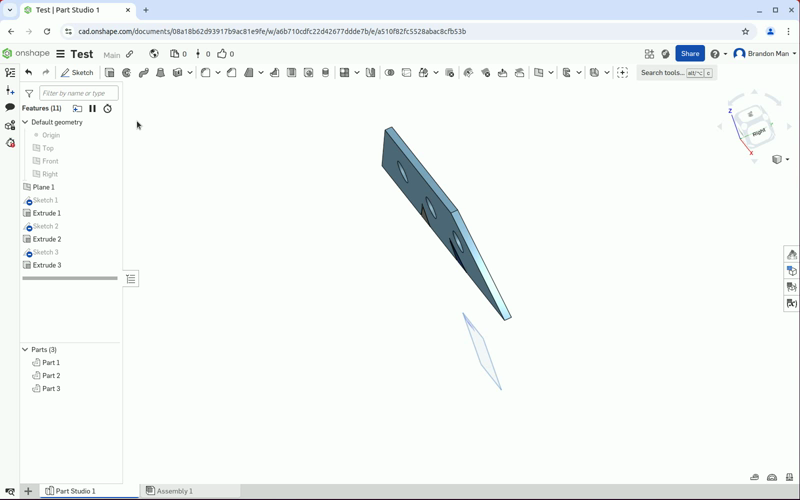
key(right, 2)
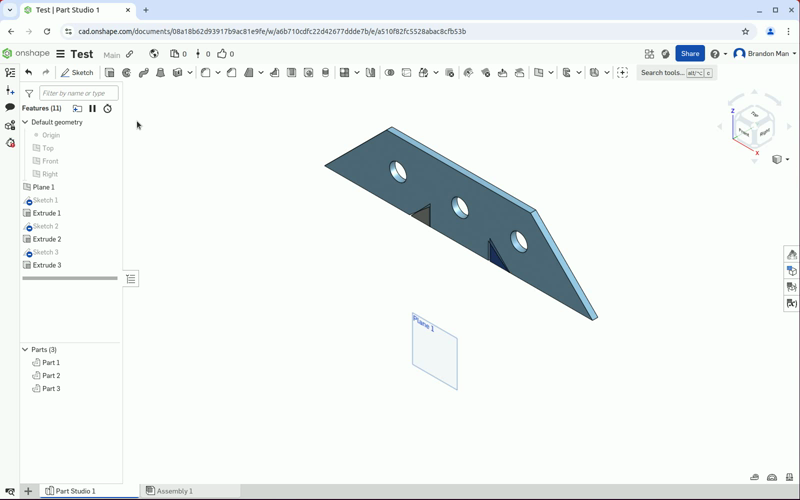
mouse_move(73, 189)
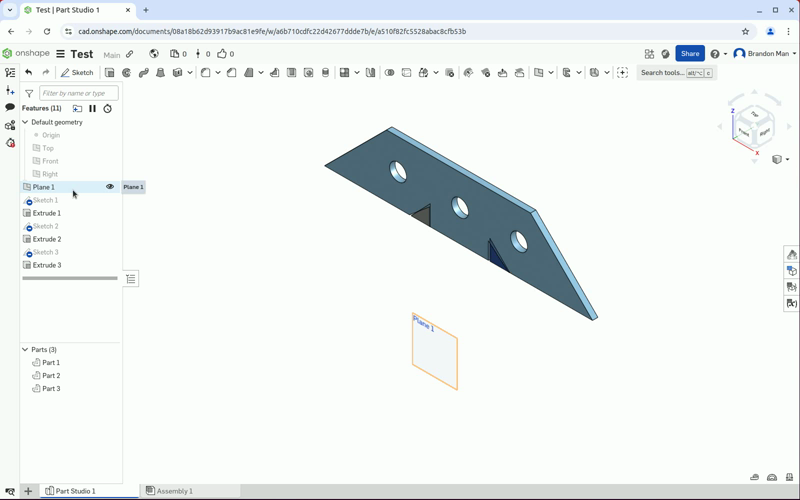
click(73, 189)